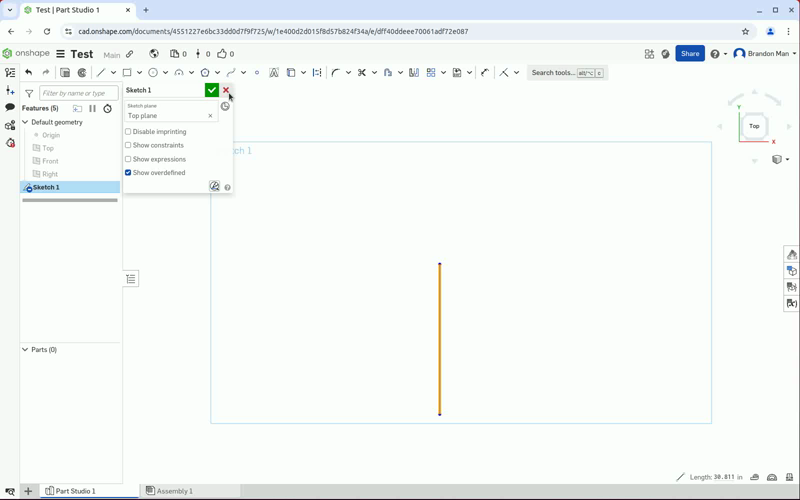
key(shift+h)
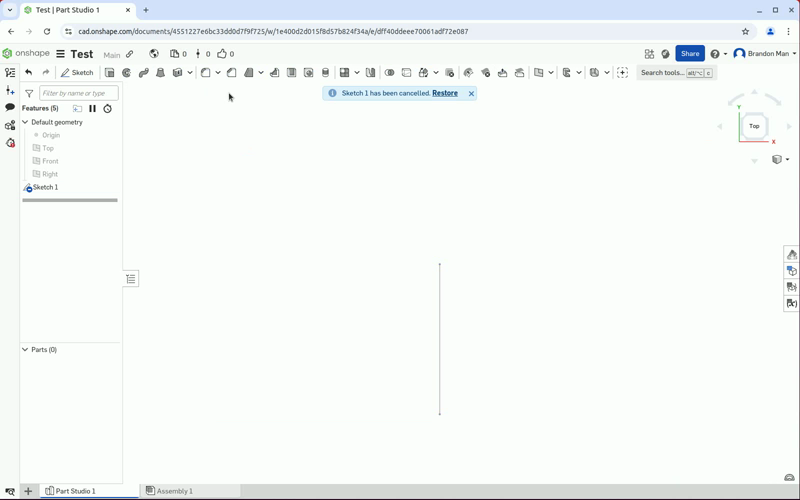
key(shift+s)
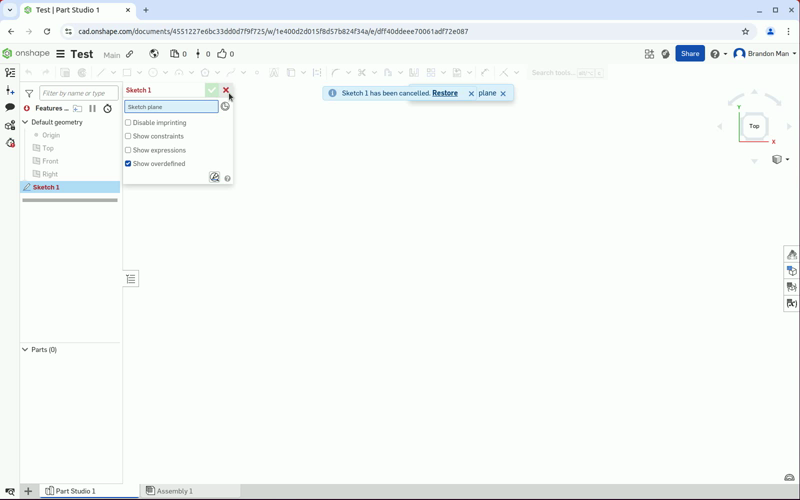
mouse_move(73, 150)
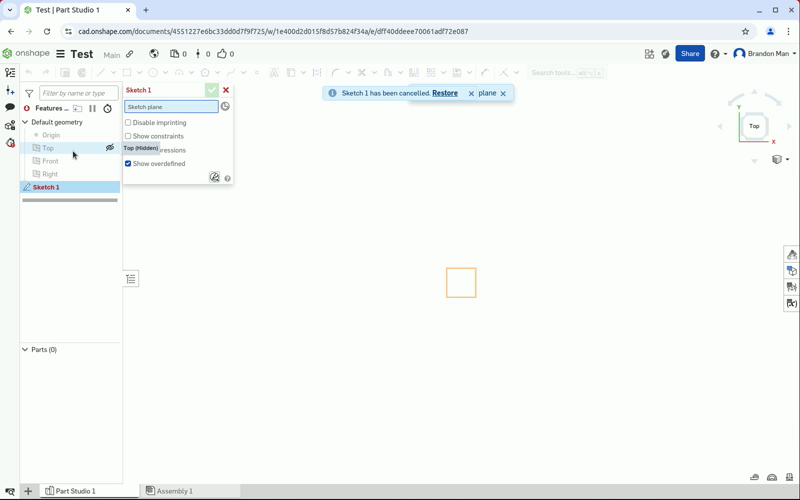
click(73, 150)
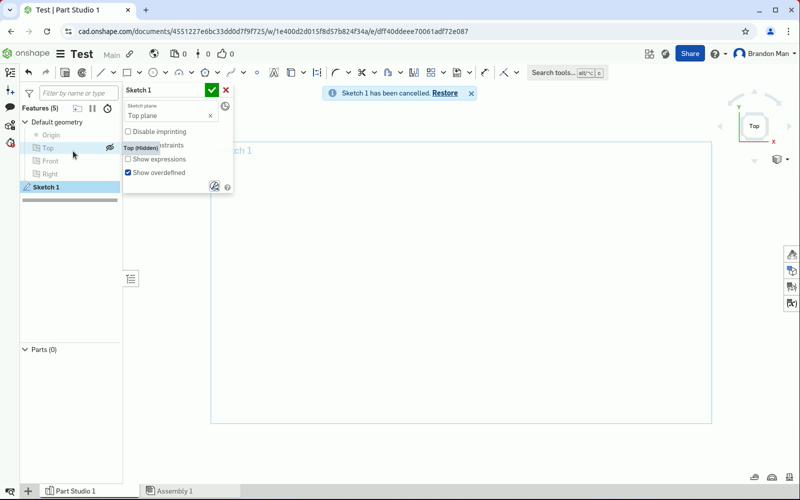
mouse_move(73, 352)
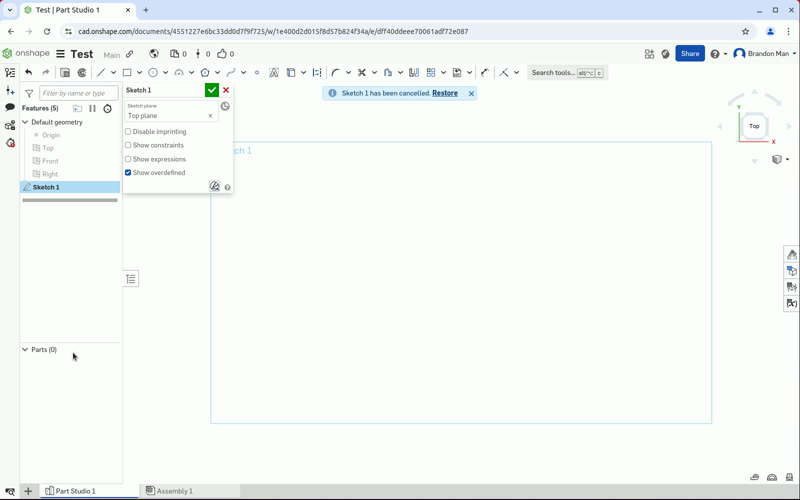
key(y)
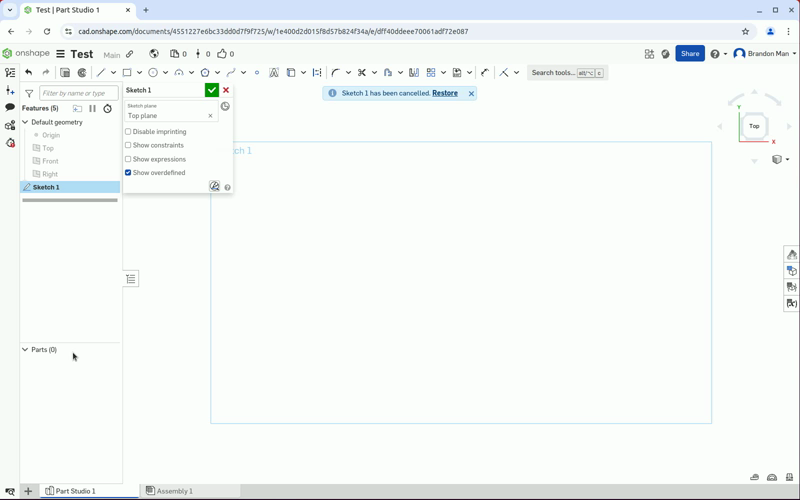
key(l)
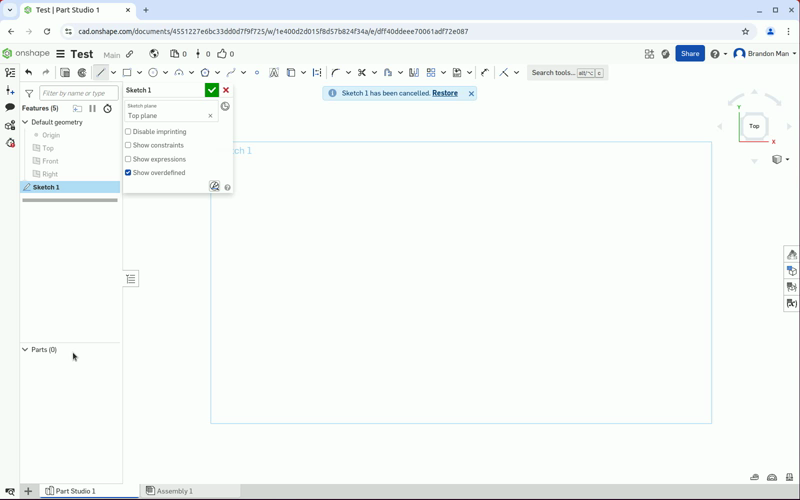
key_down(shift)
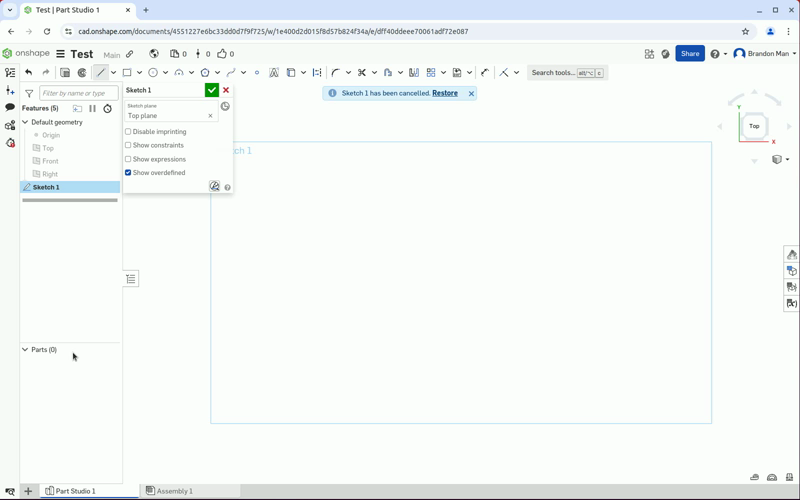
mouse_move(460, 282)
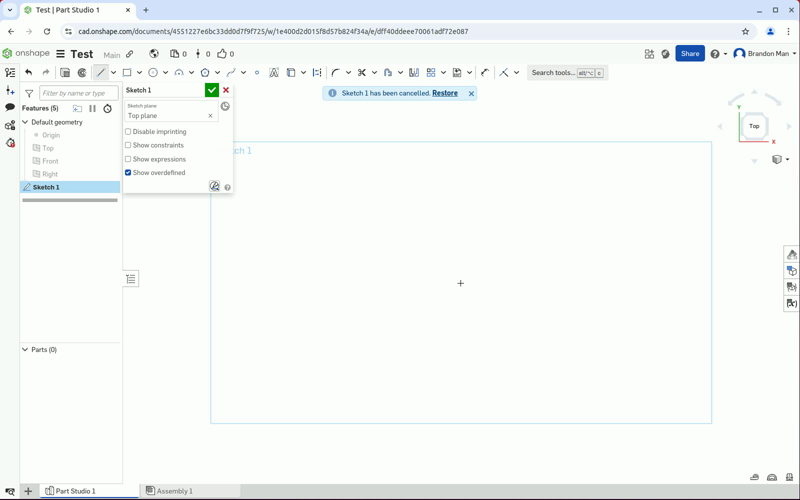
click(460, 282)
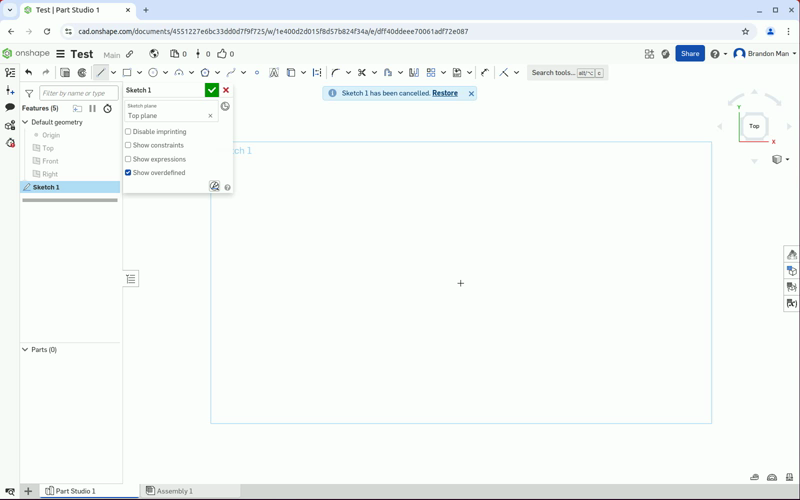
key_up(shift)
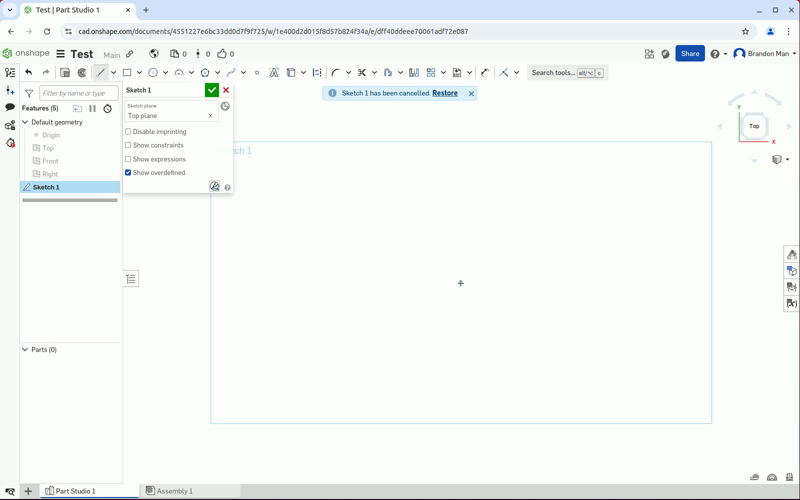
key_down(shift)
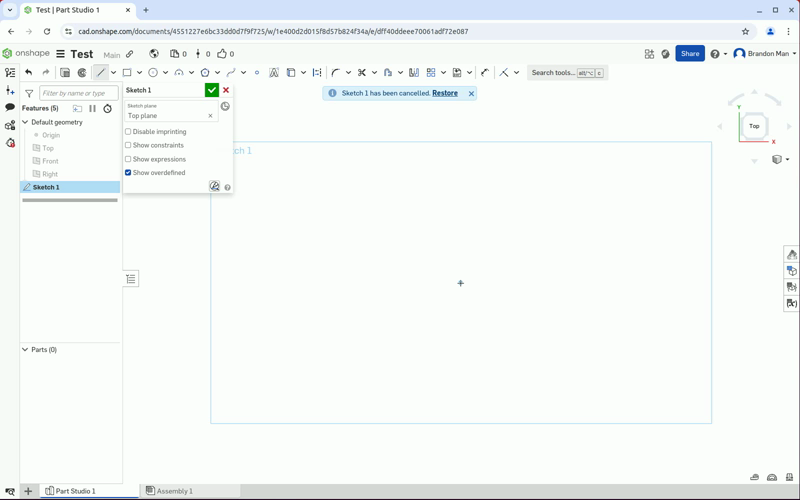
mouse_move(573, 282)
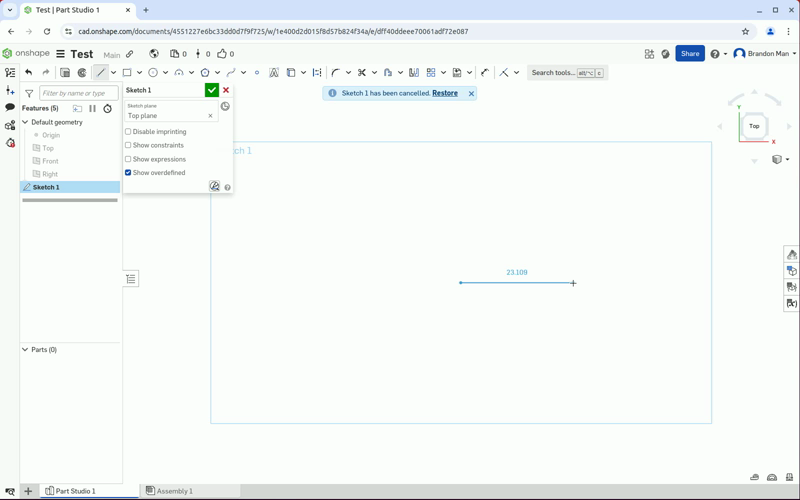
click(573, 282)
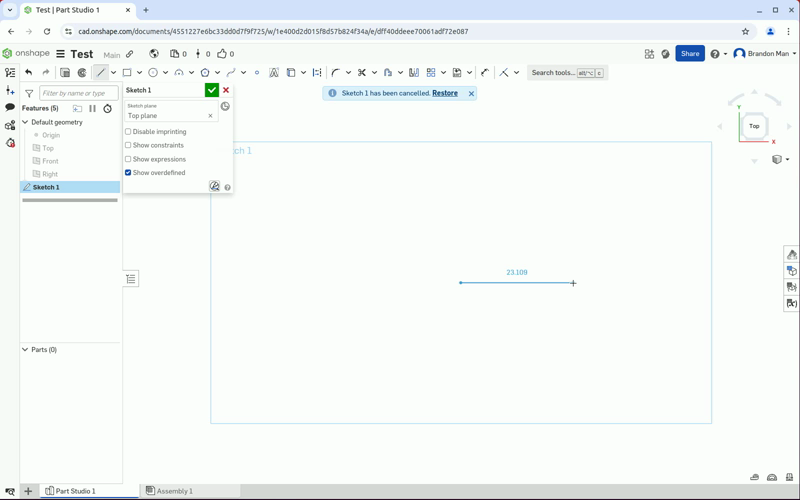
key_up(shift)
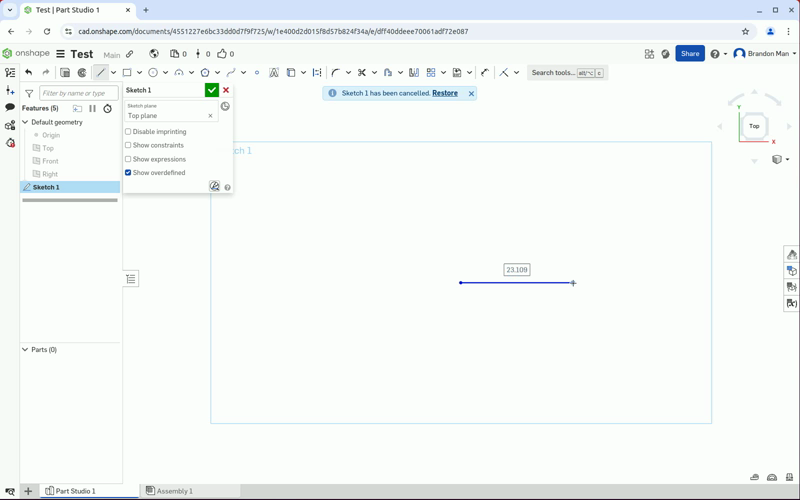
key_down(shift)
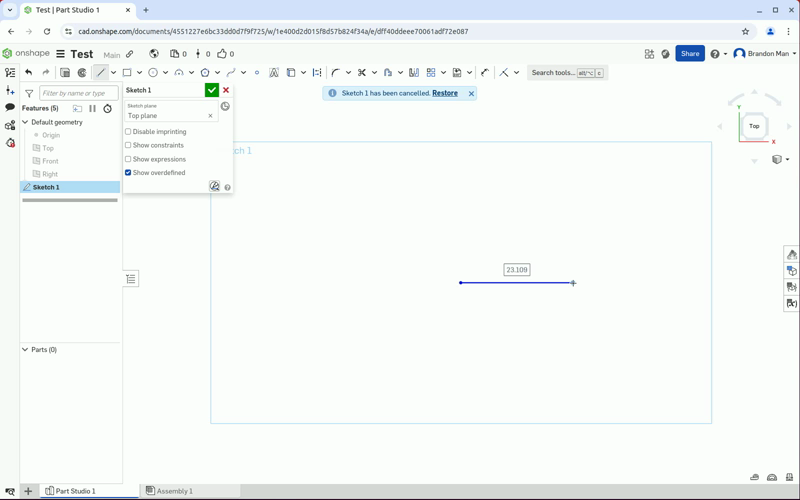
mouse_move(589, 282)
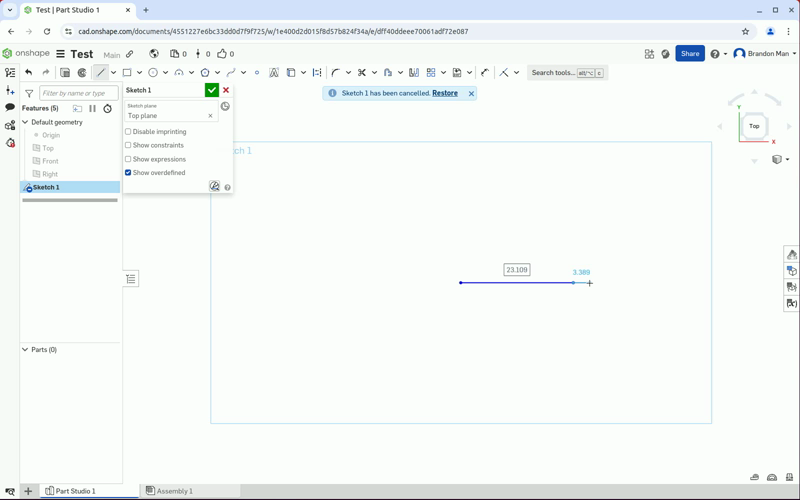
mouse_move(573, 264)
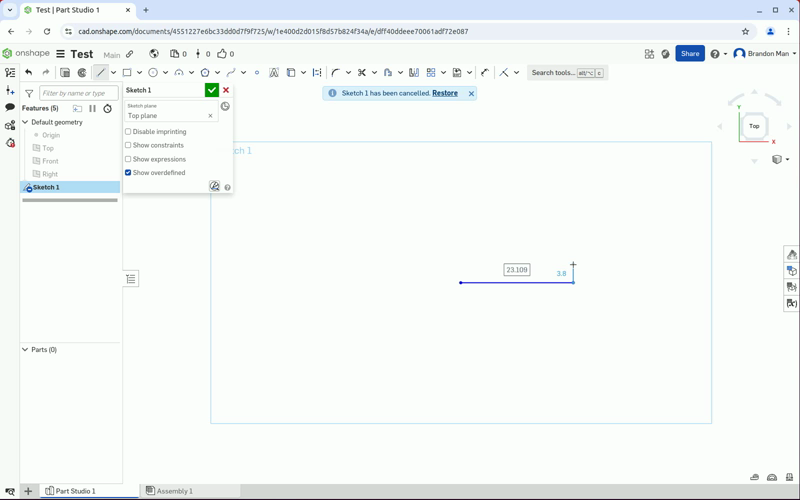
click(573, 264)
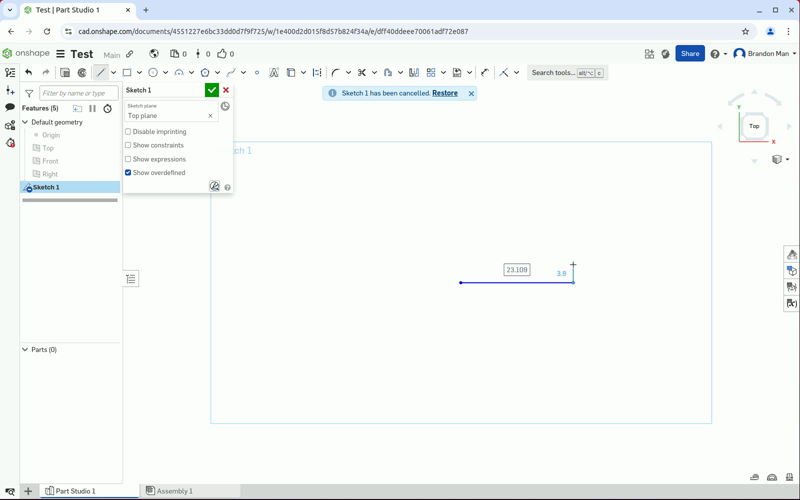
key_up(shift)
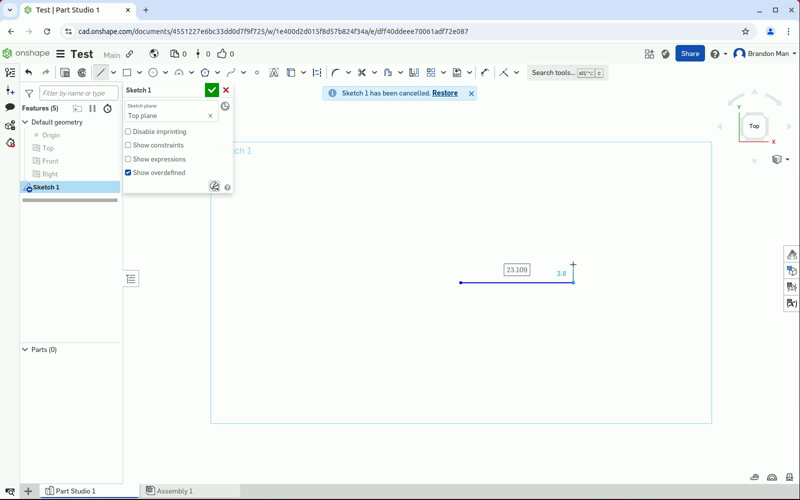
key_down(shift)
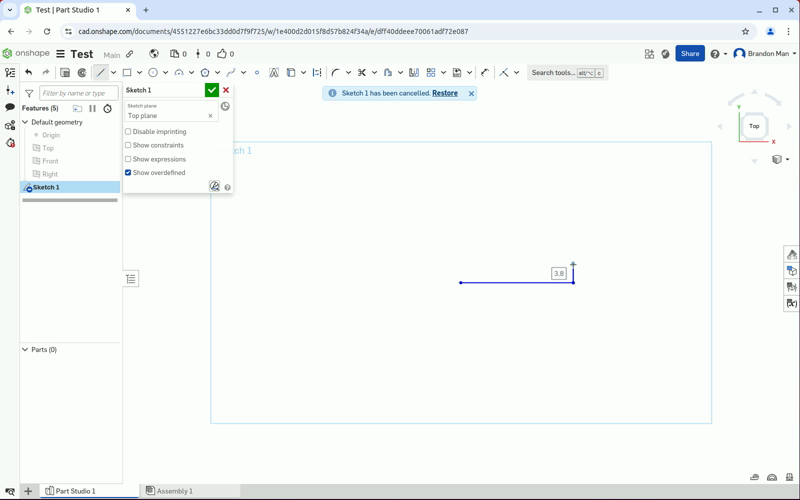
mouse_move(589, 264)
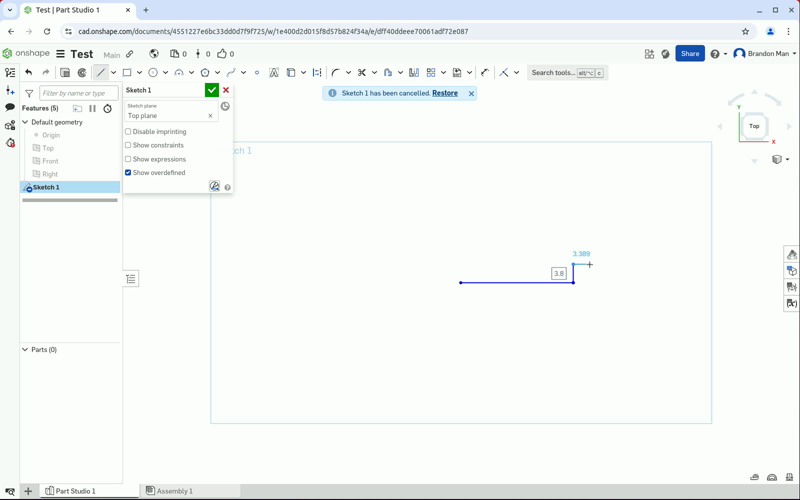
mouse_move(517, 264)
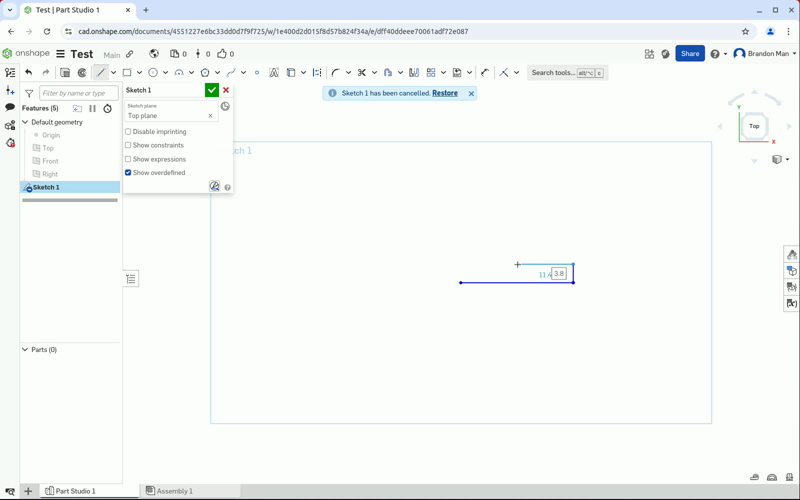
click(517, 264)
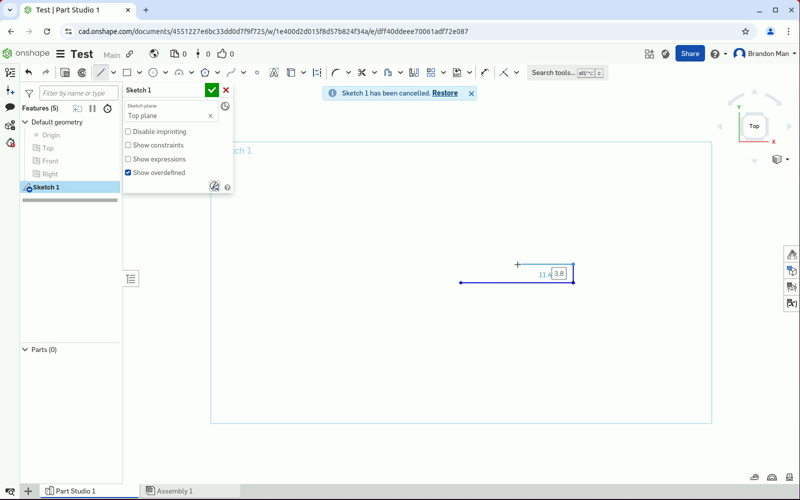
key_up(shift)
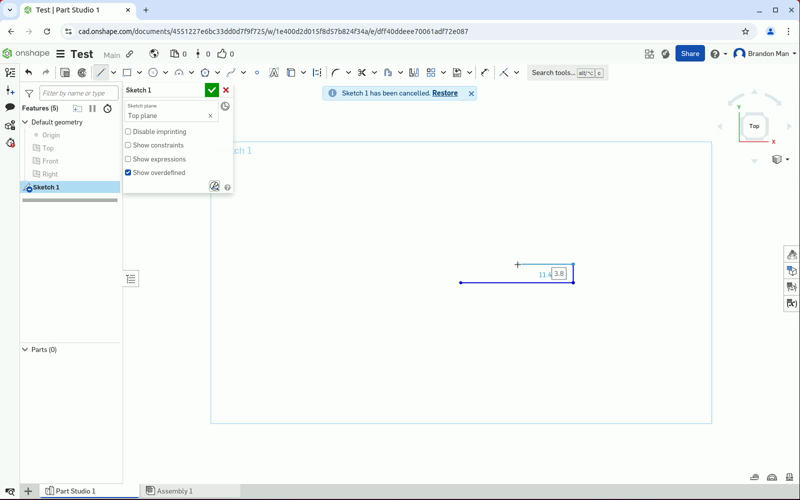
key_down(shift)
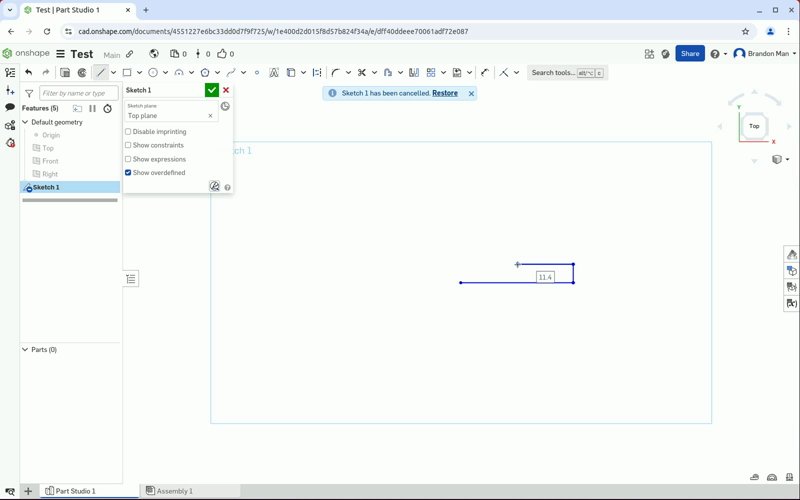
mouse_move(547, 264)
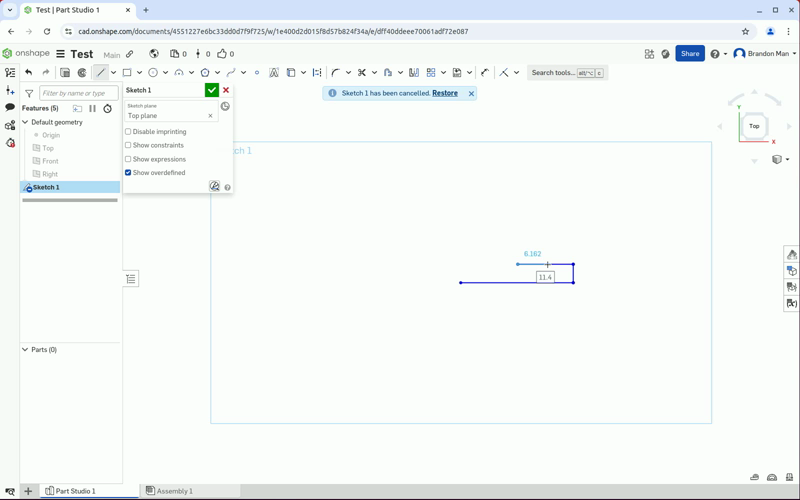
mouse_move(517, 226)
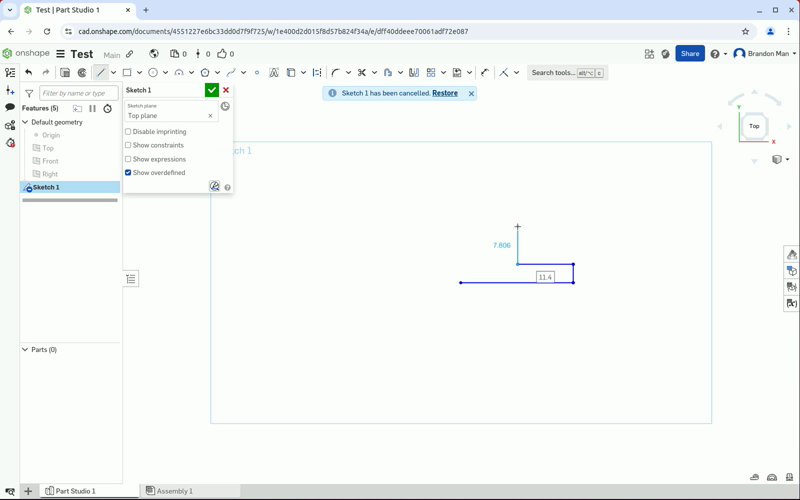
click(517, 226)
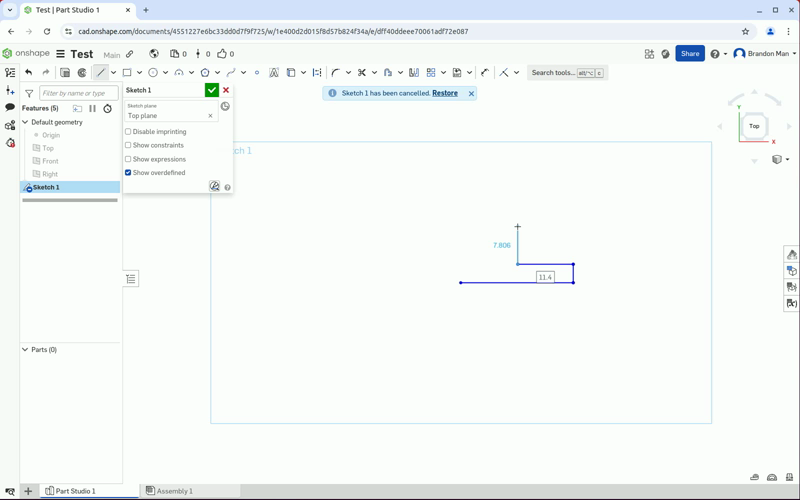
key_up(shift)
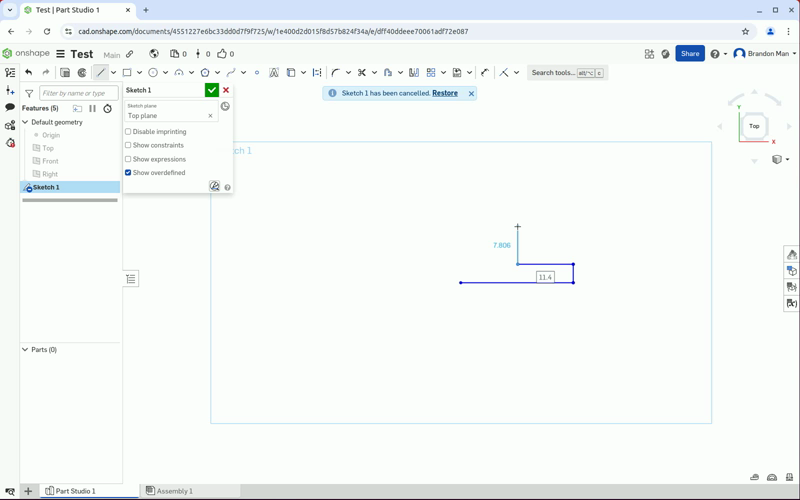
key_down(shift)
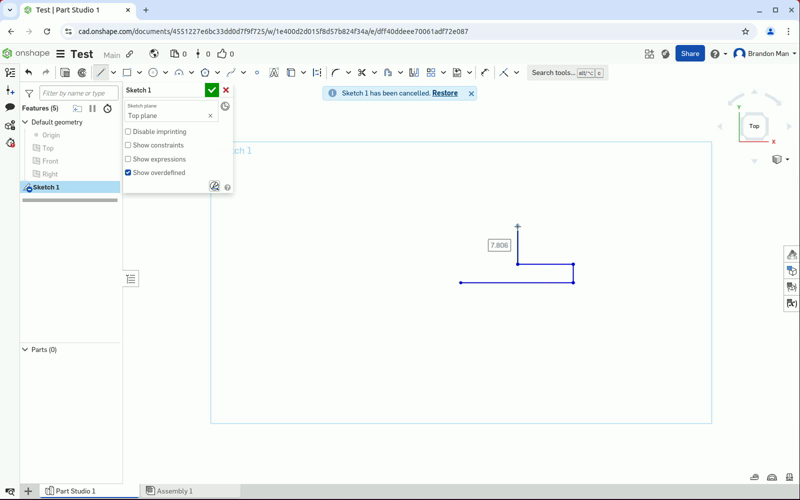
mouse_move(547, 226)
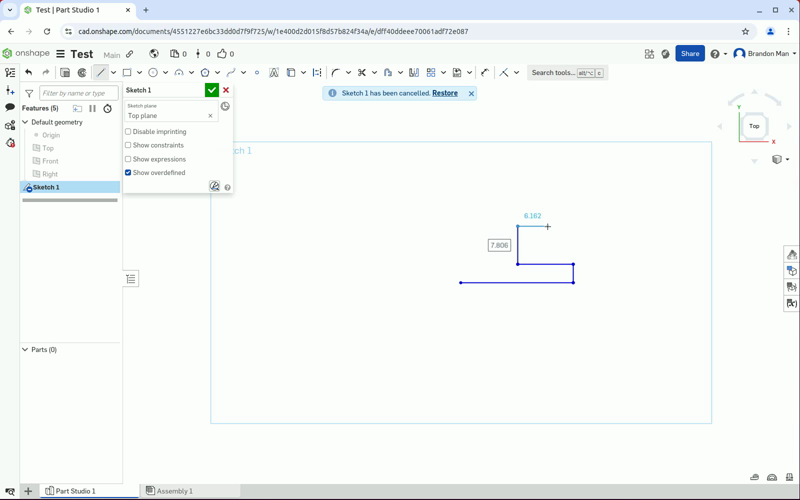
mouse_move(573, 226)
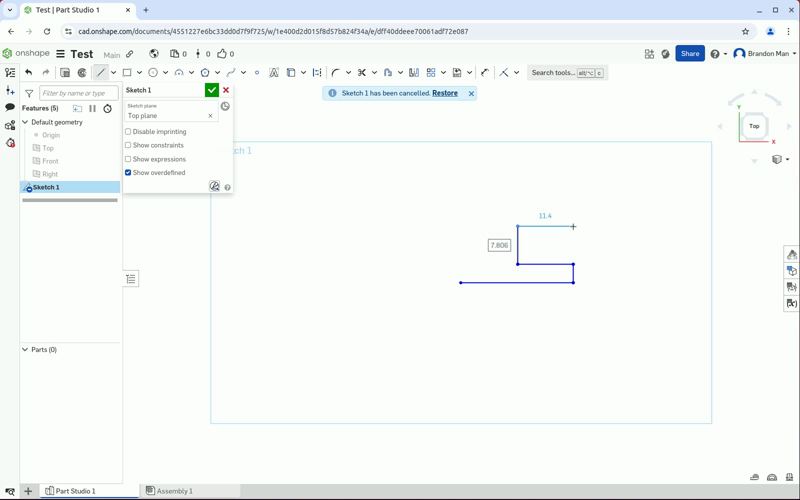
click(573, 226)
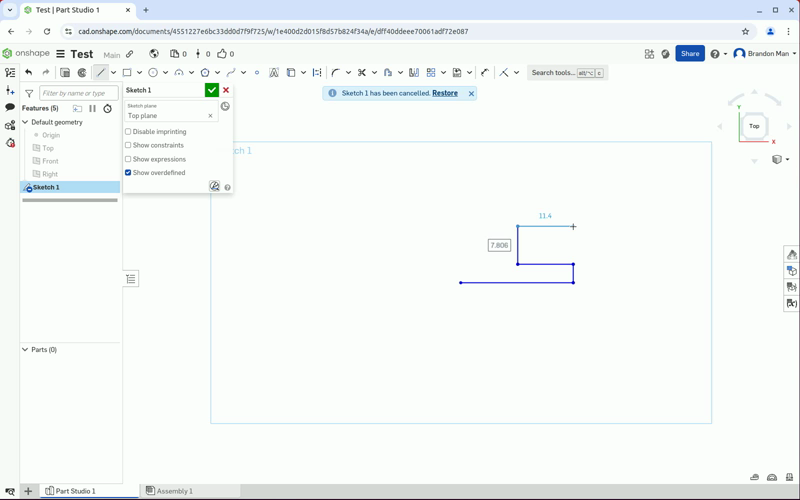
key_up(shift)
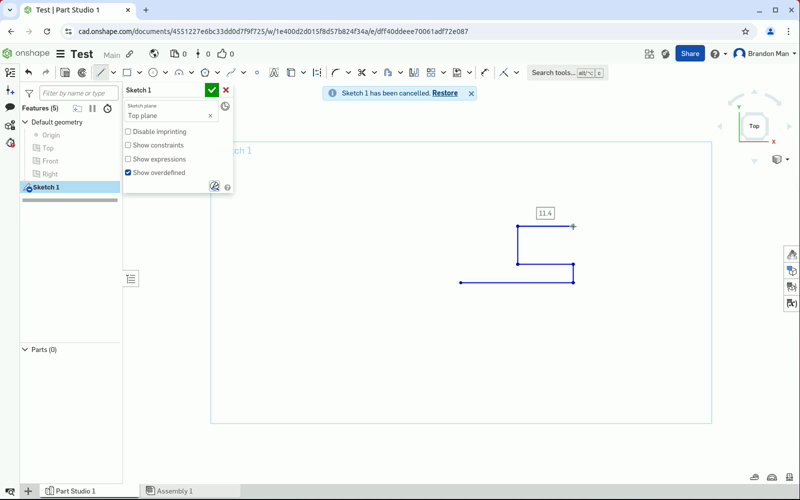
key_down(shift)
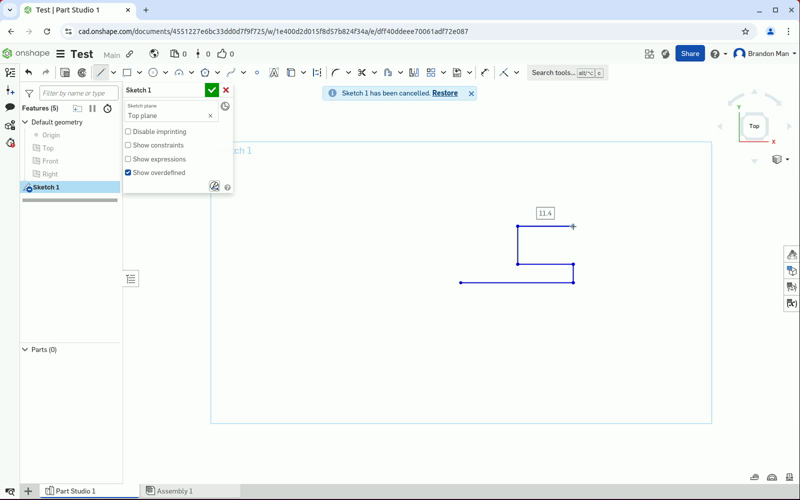
mouse_move(589, 226)
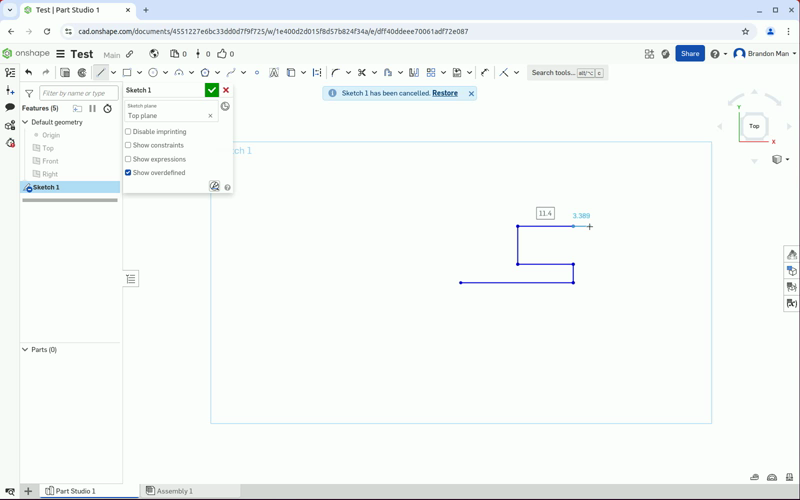
mouse_move(573, 208)
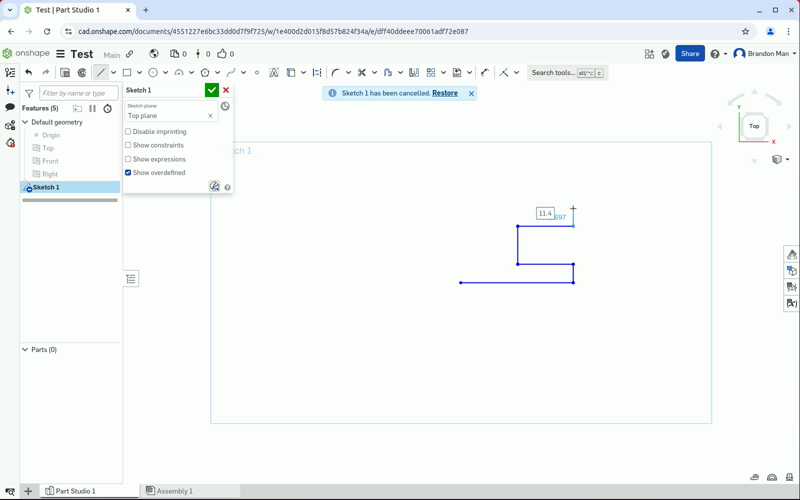
click(573, 208)
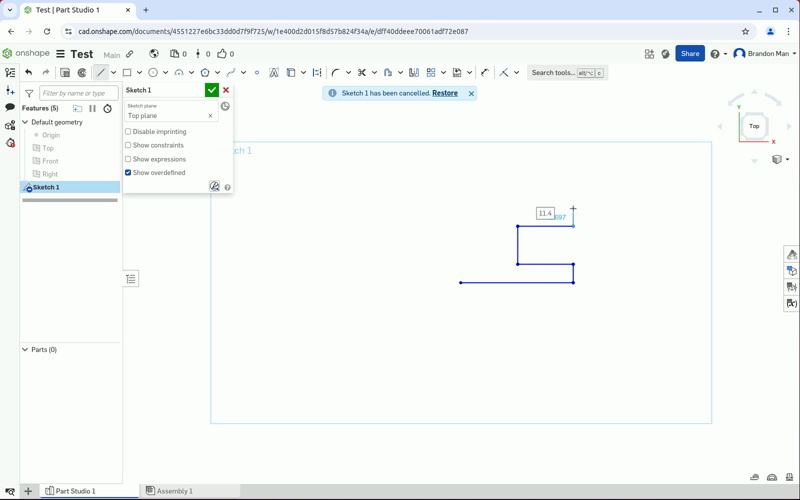
key_up(shift)
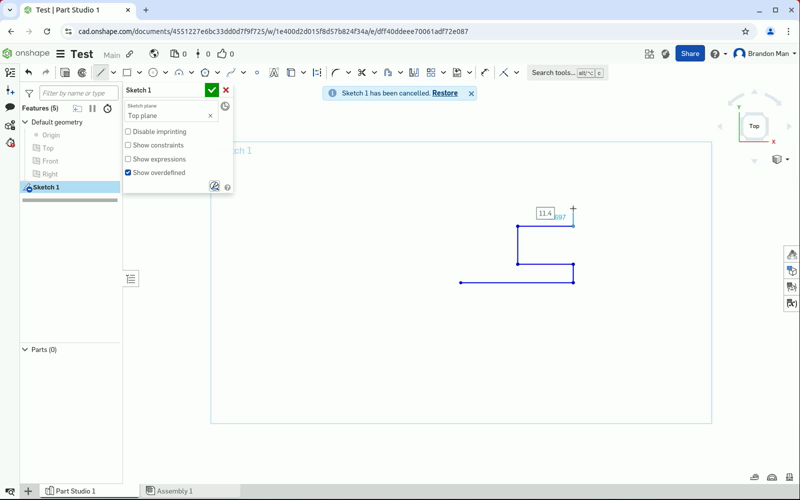
key_down(shift)
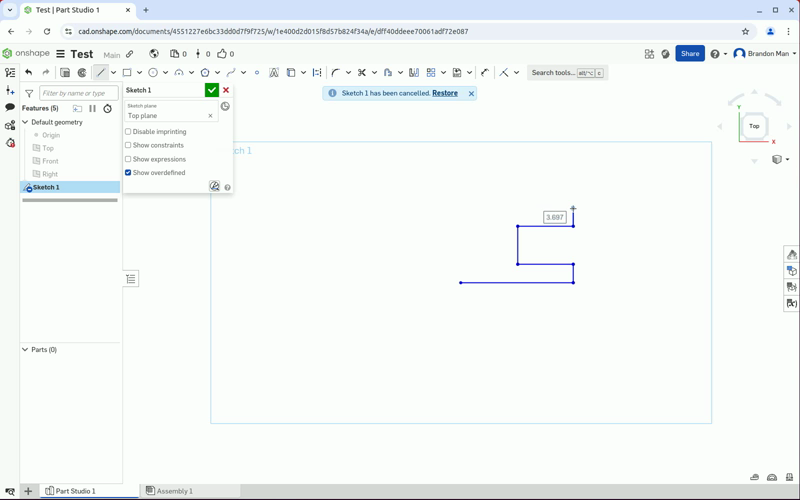
mouse_move(460, 208)
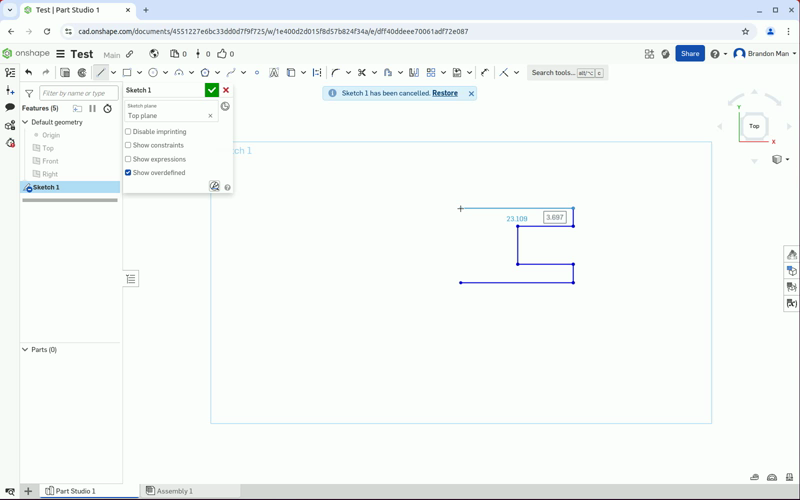
click(460, 208)
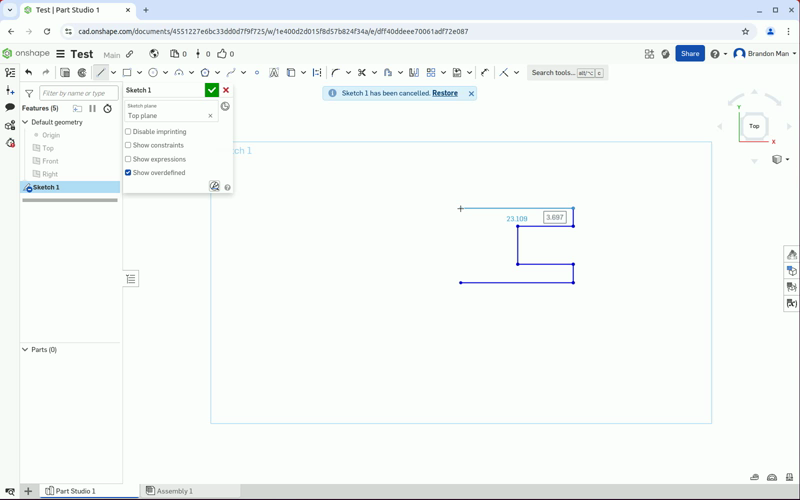
key_up(shift)
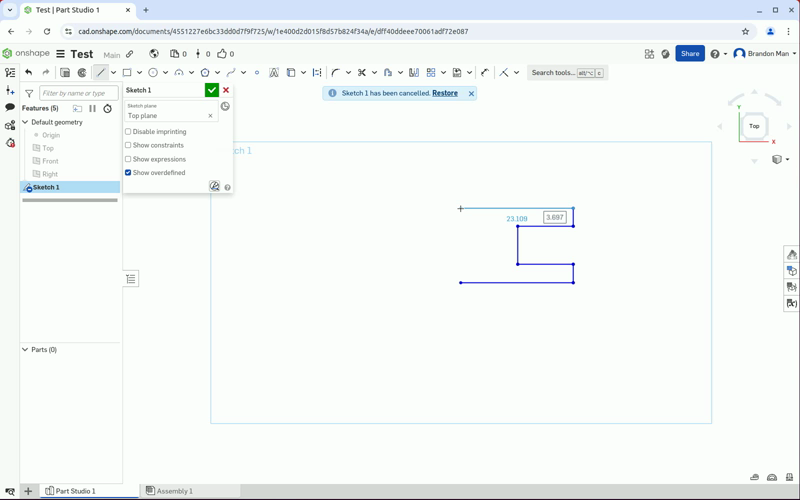
key_down(shift)
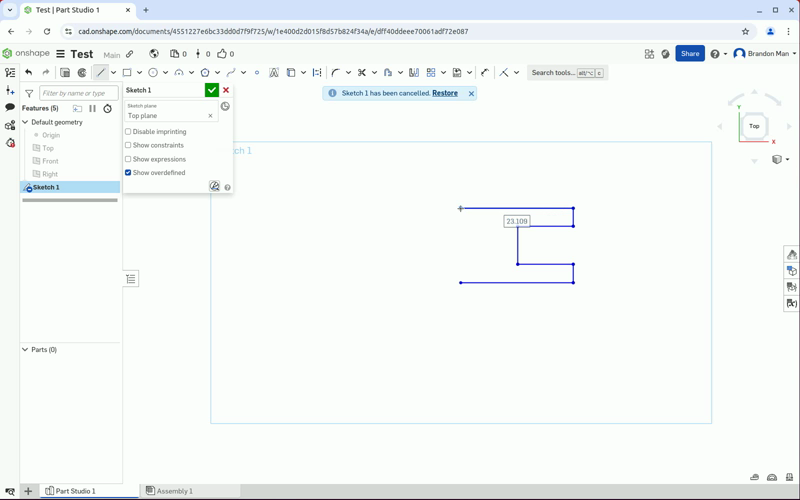
mouse_move(460, 282)
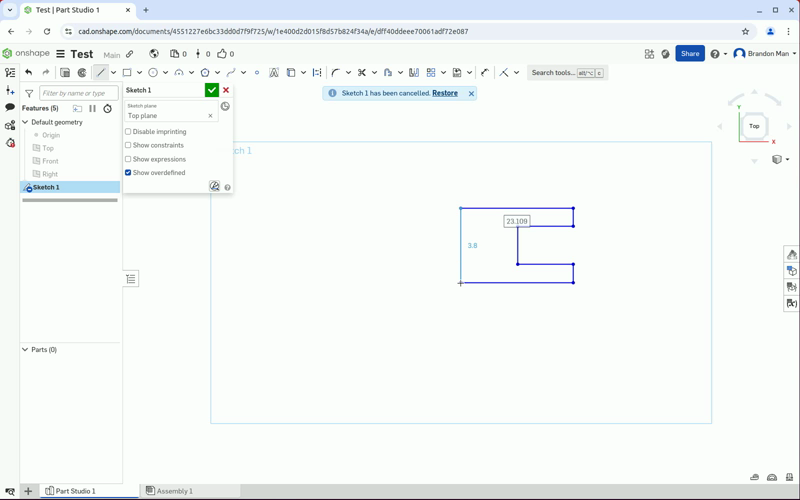
key_up(shift)
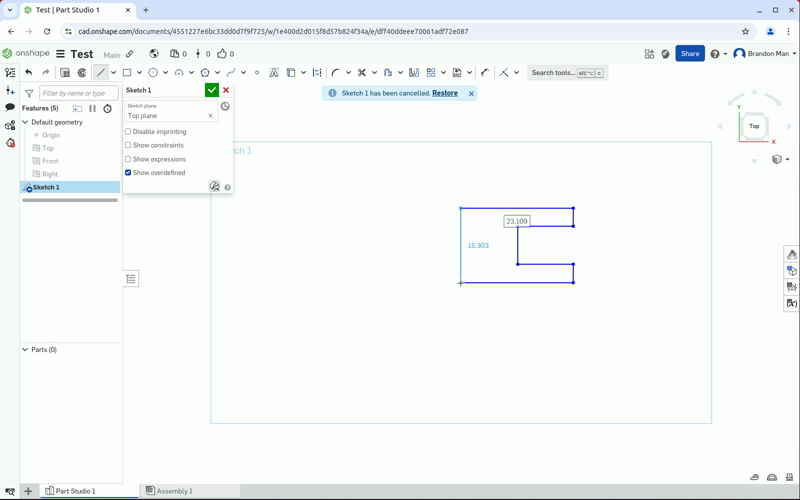
click(460, 282)
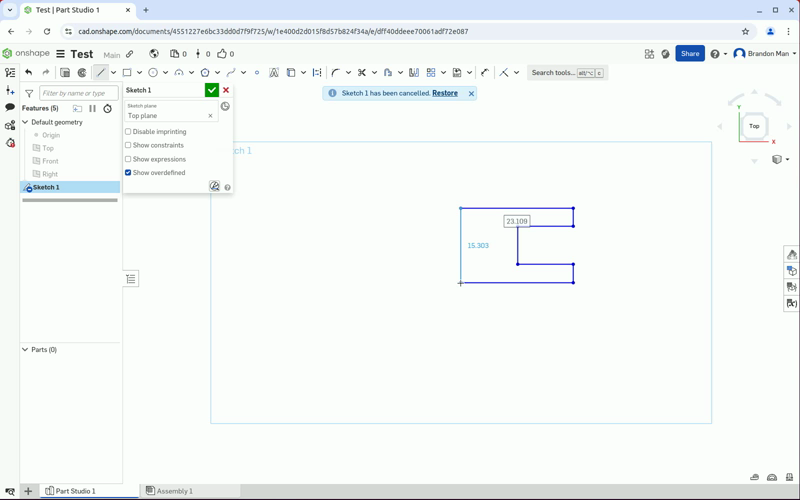
key(esc)
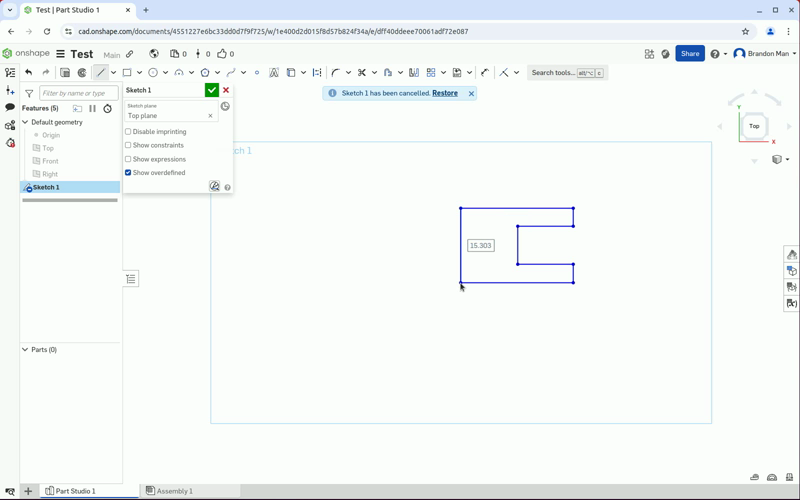
mouse_move(492, 273)
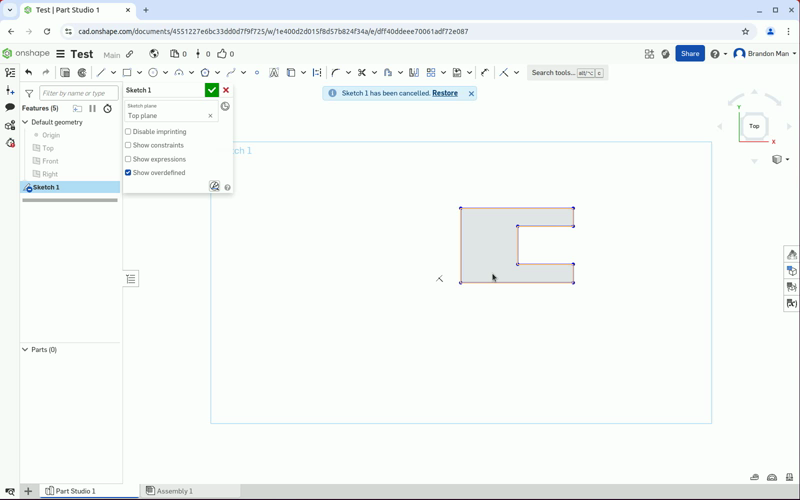
click(492, 273)
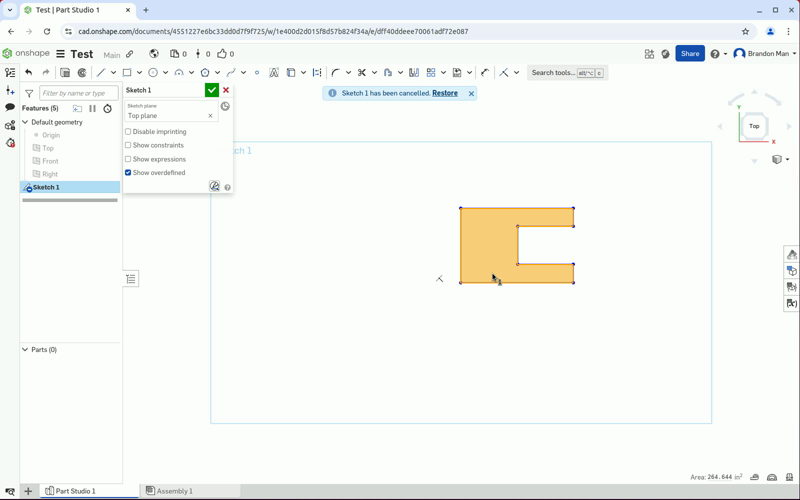
mouse_move(73, 352)
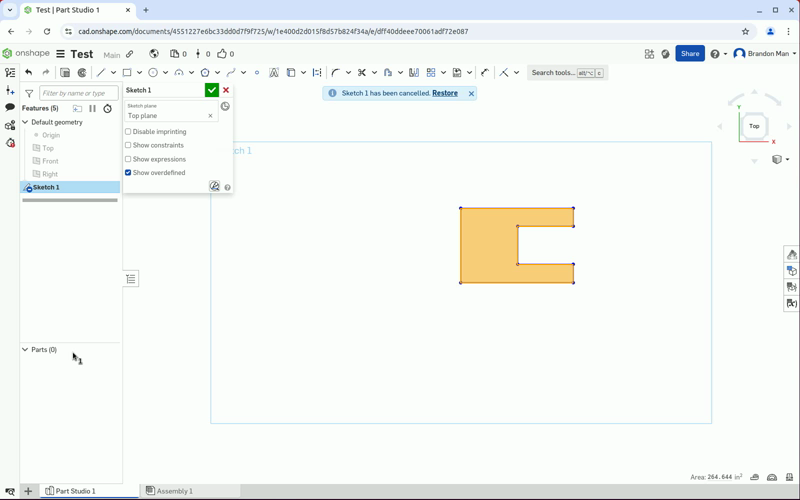
key(shift+y)
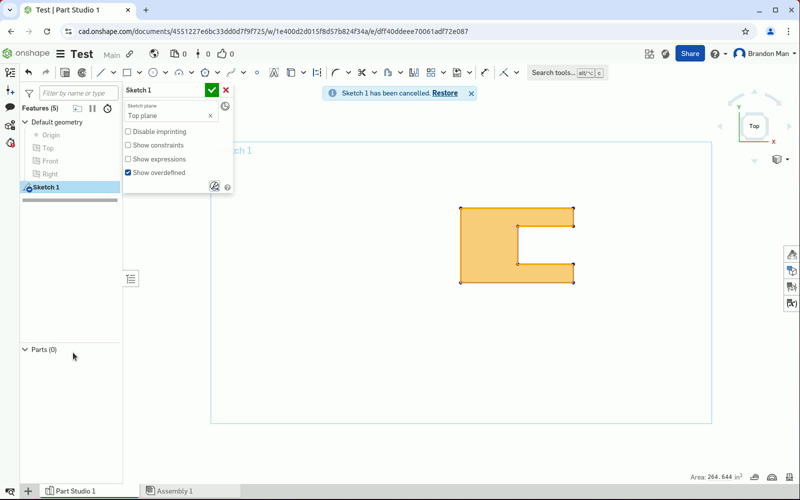
key(shift+e)
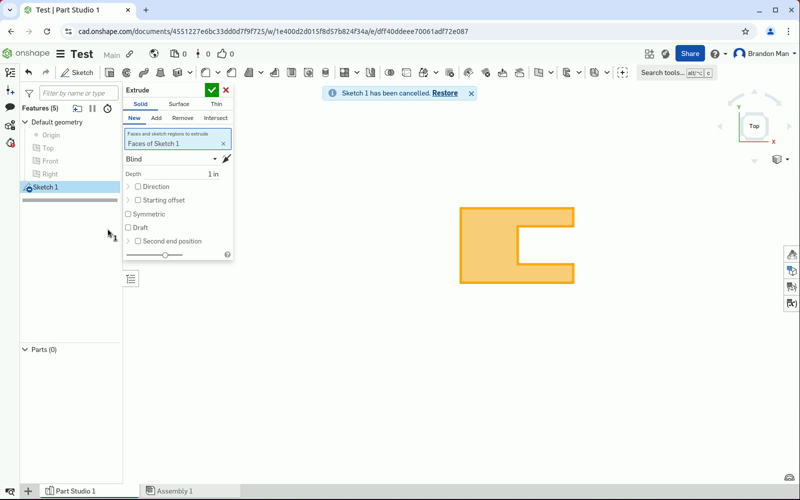
mouse_move(143, 106)
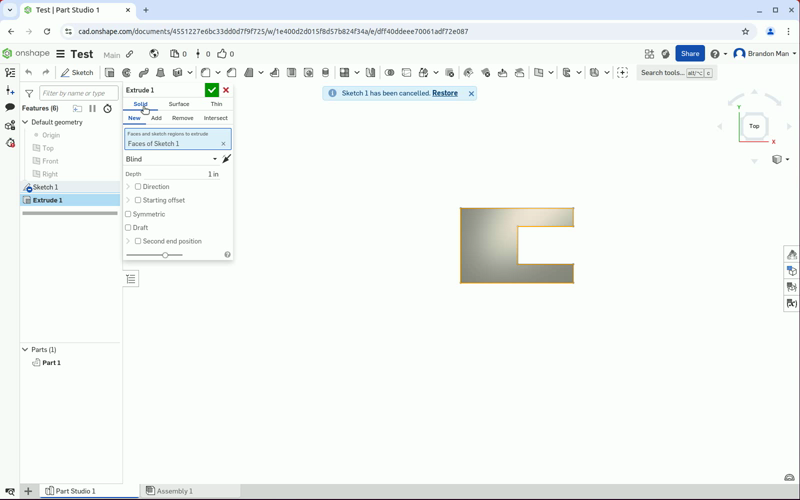
click(143, 106)
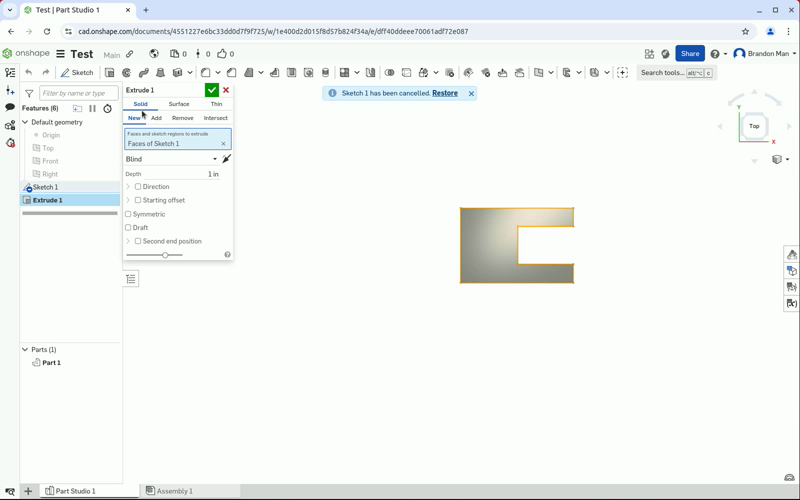
mouse_move(137, 120)
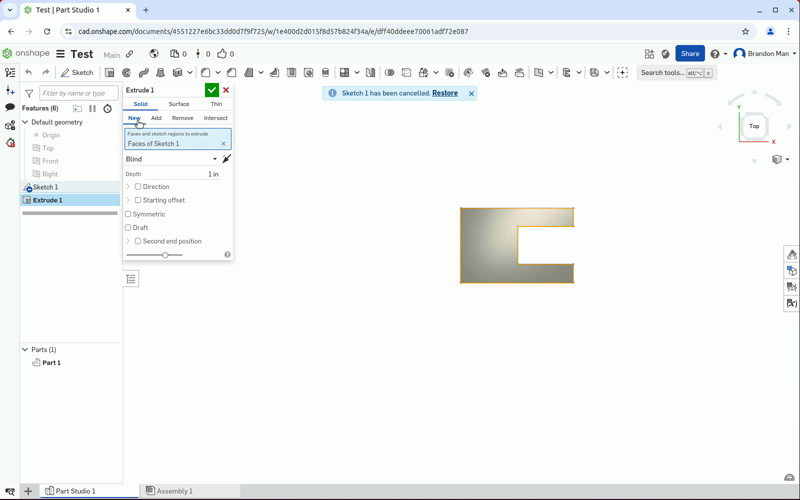
click(137, 120)
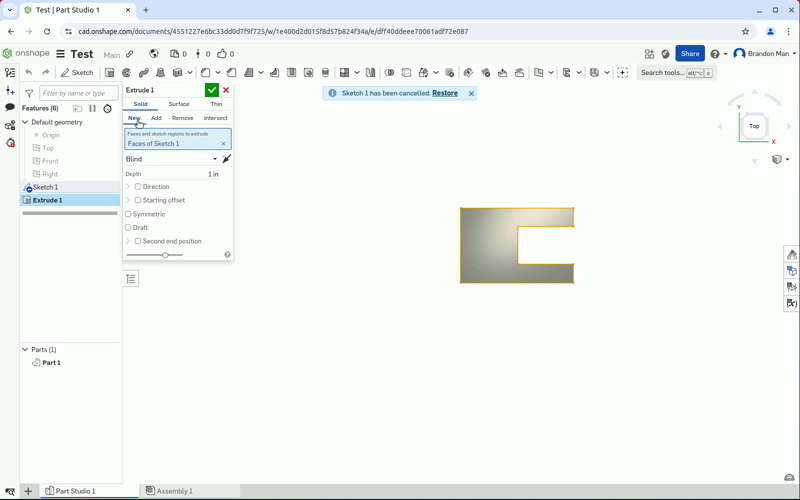
key(tab, 4)
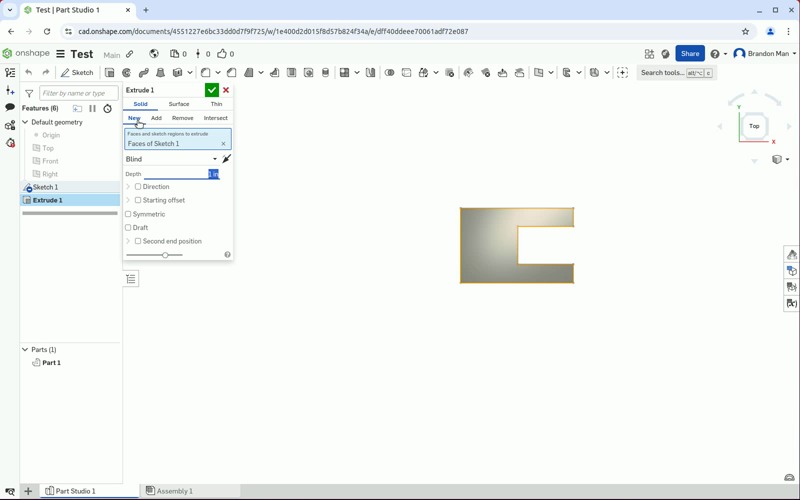
text(15.405)
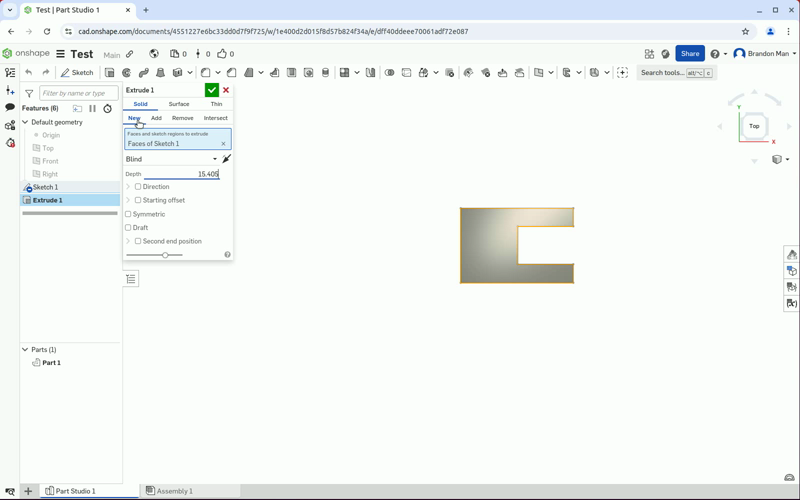
key(enter)
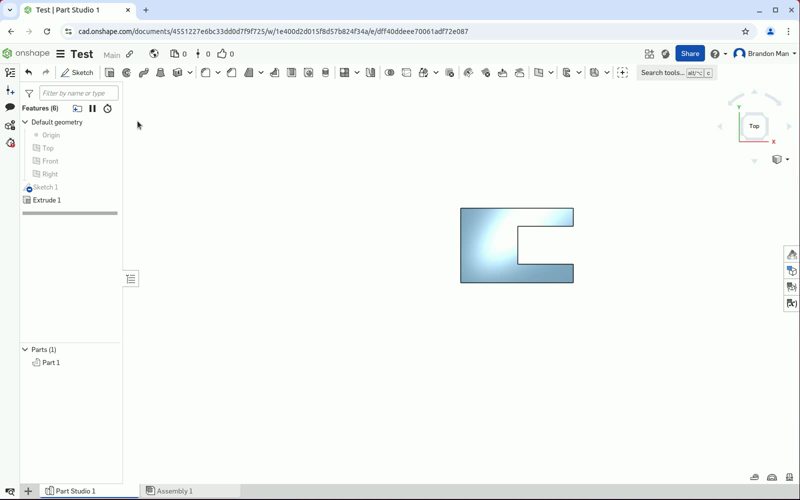
key(shift+h)
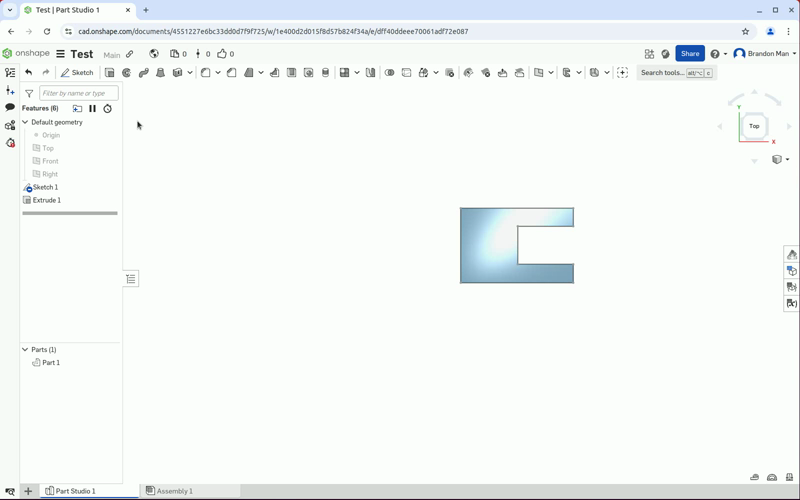
key(shift+h)
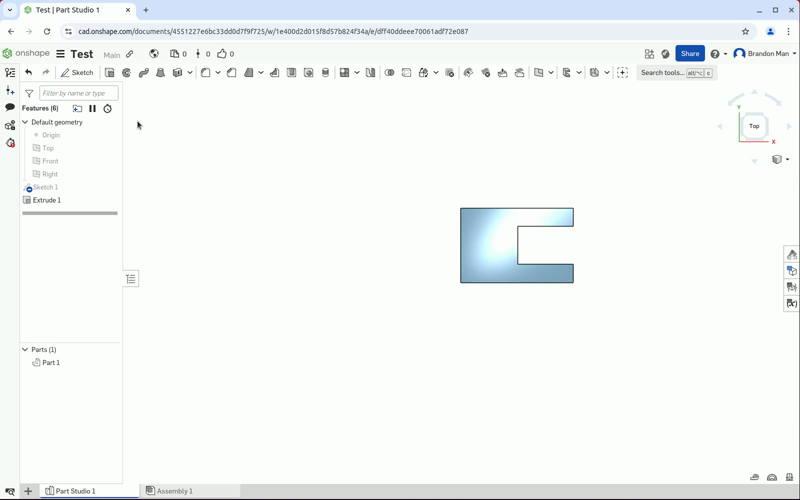
mouse_move(73, 189)
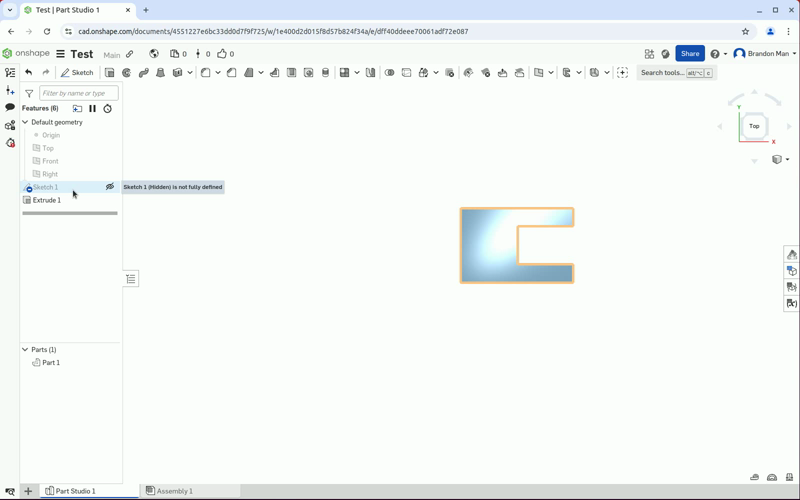
click(73, 189)
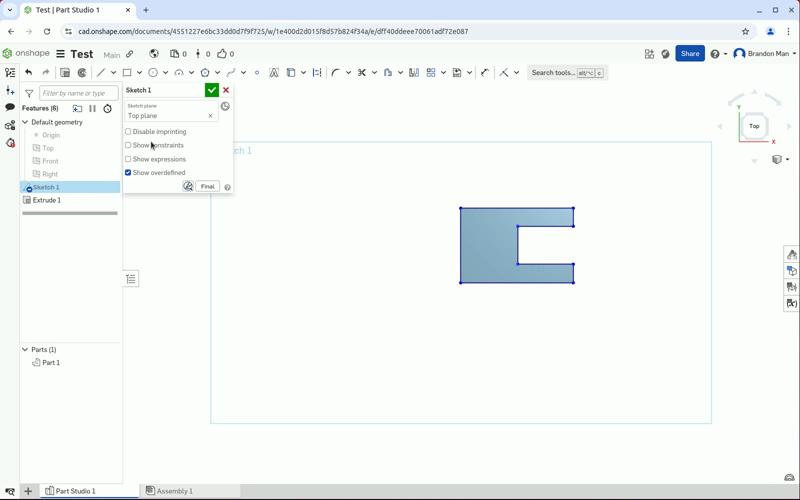
mouse_move(229, 92)
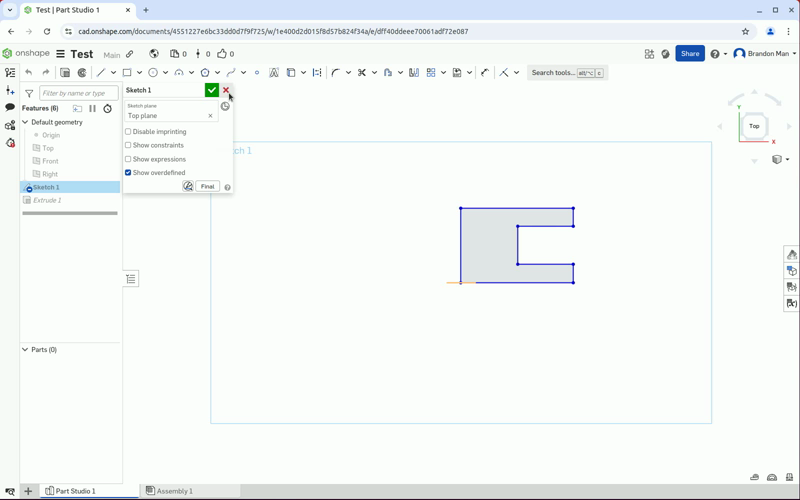
click(229, 92)
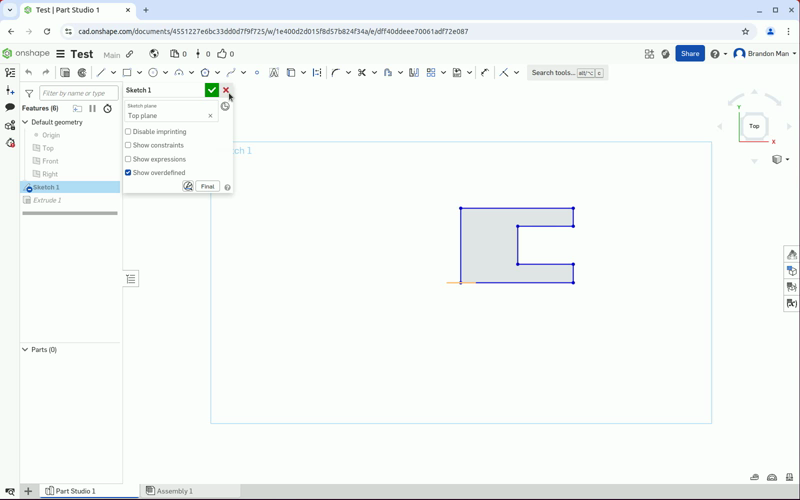
key(shift+s)
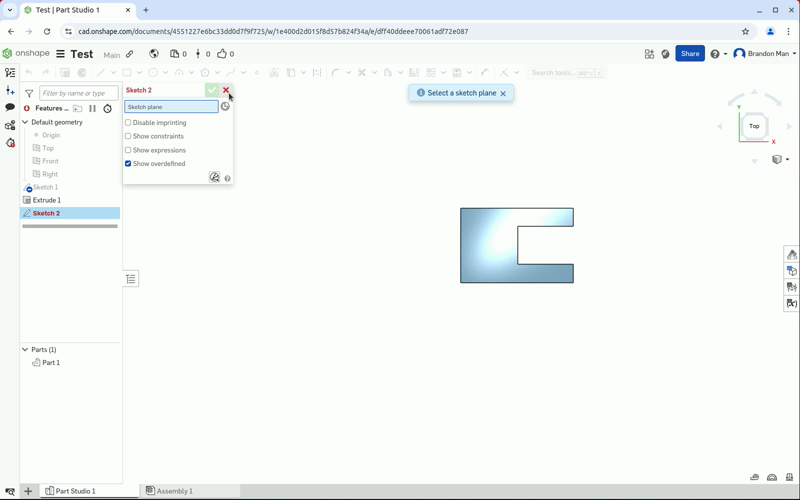
mouse_move(73, 150)
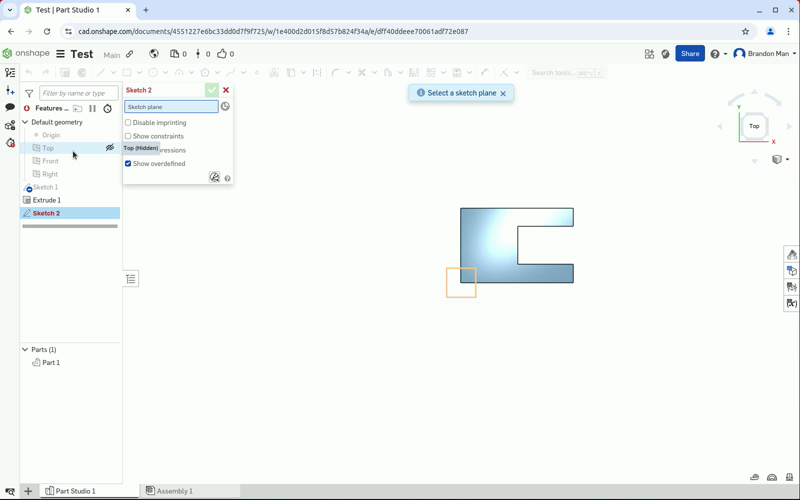
click(73, 150)
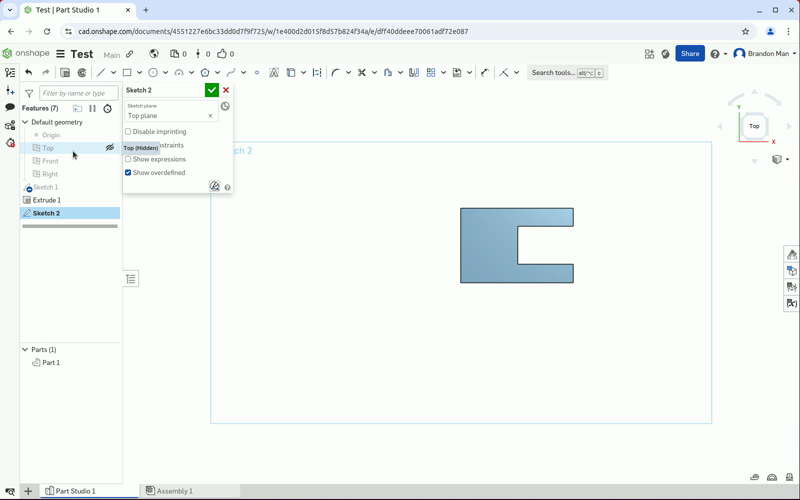
mouse_move(73, 352)
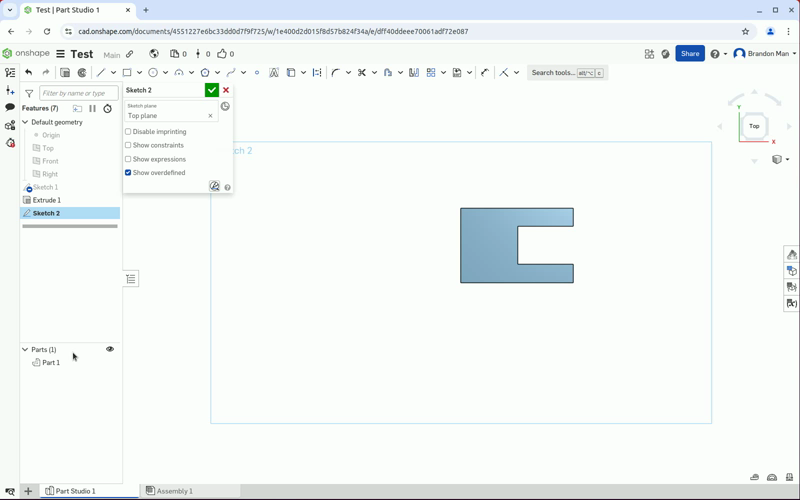
key(y)
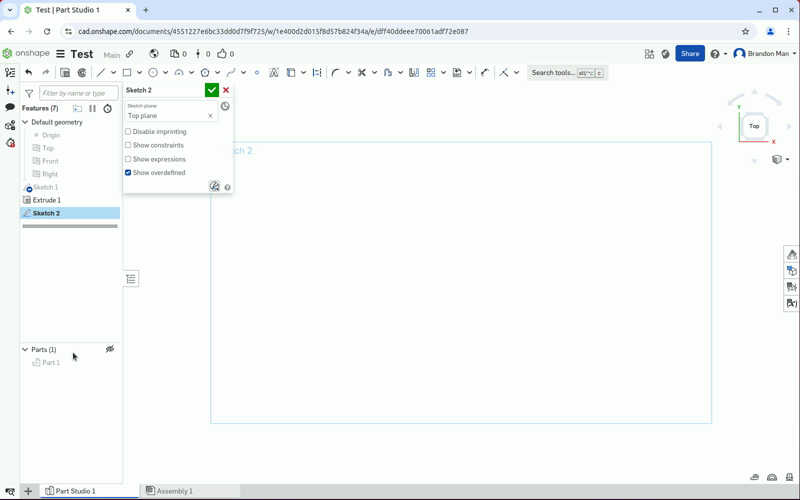
key(l)
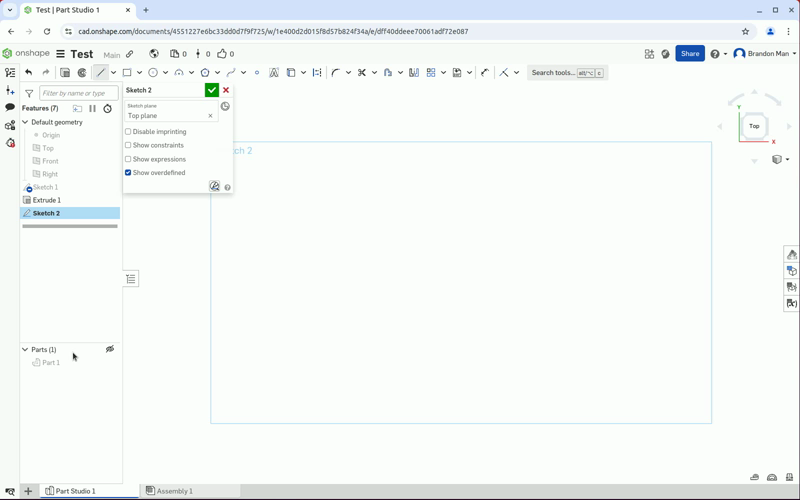
key_down(shift)
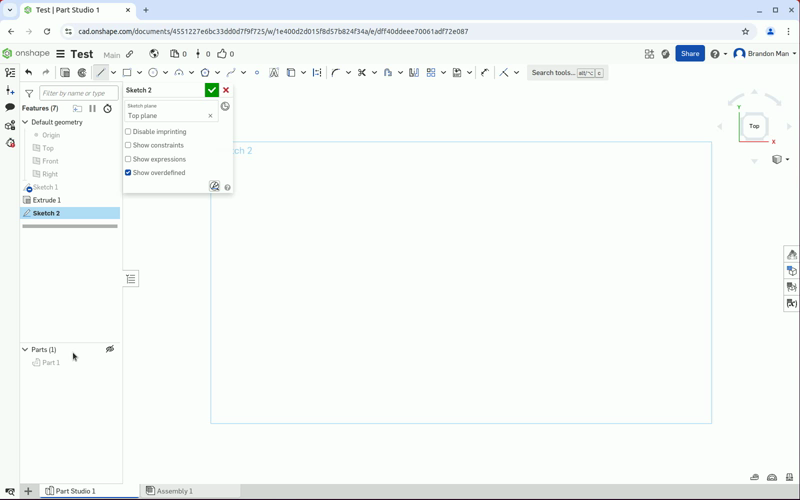
mouse_move(516, 264)
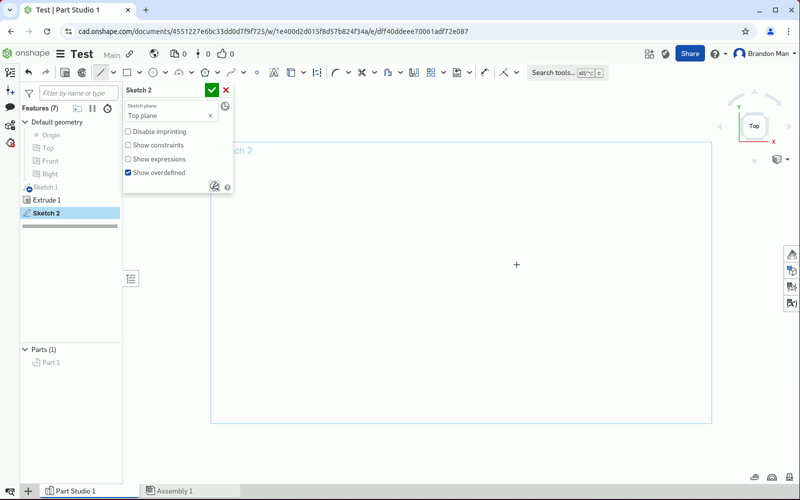
click(516, 264)
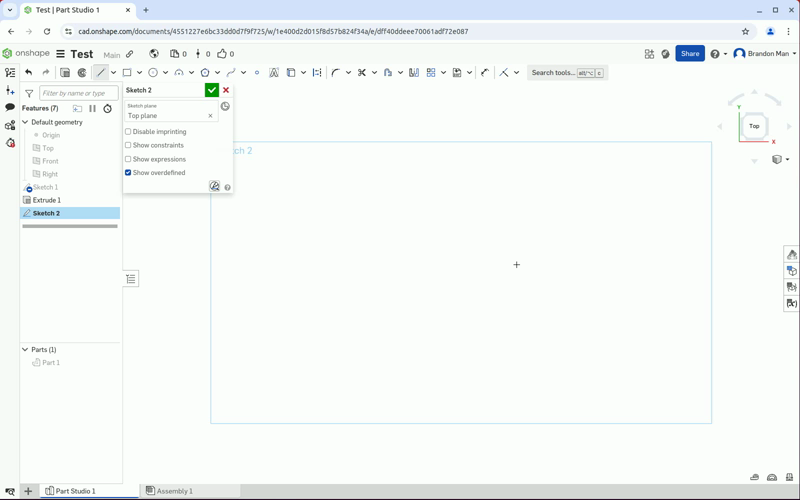
key_up(shift)
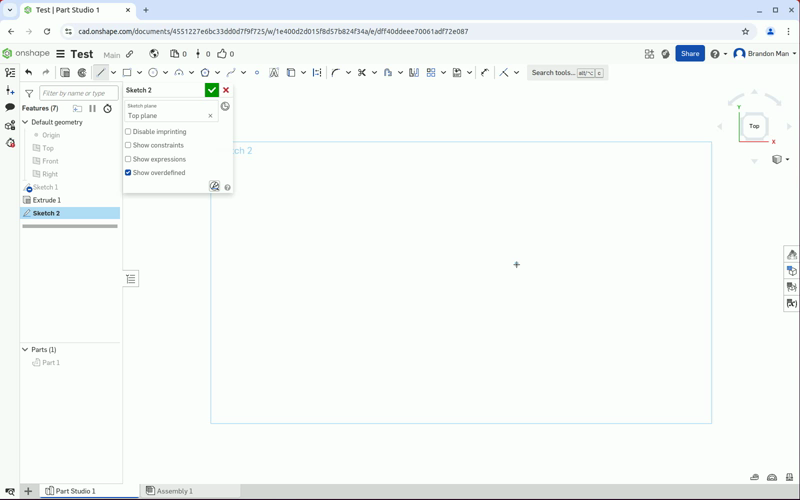
key_down(shift)
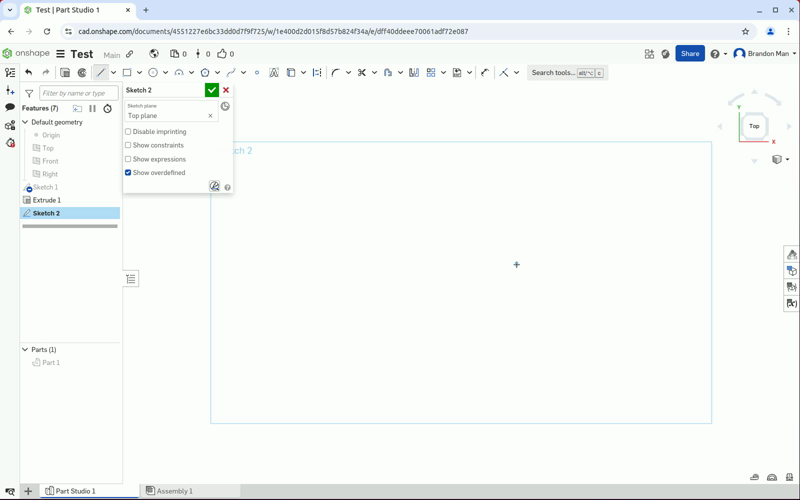
mouse_move(546, 264)
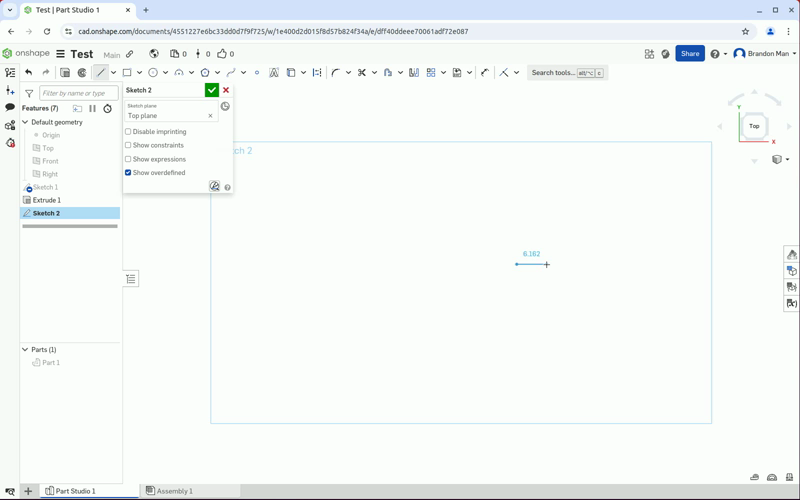
mouse_move(573, 264)
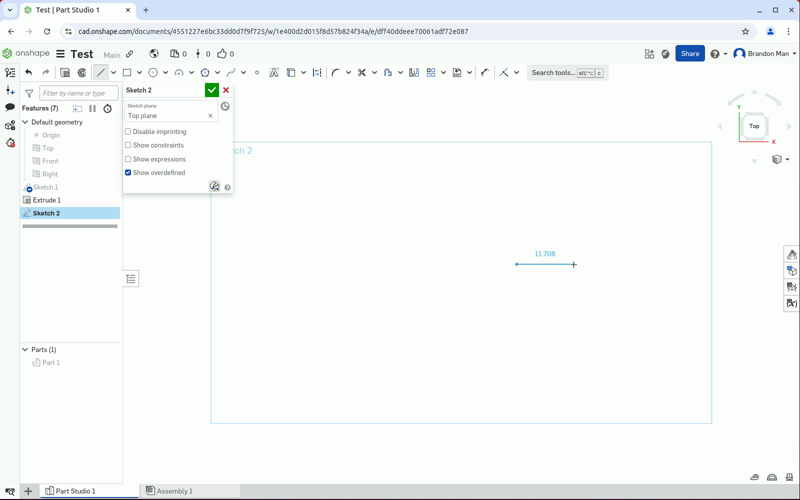
click(573, 264)
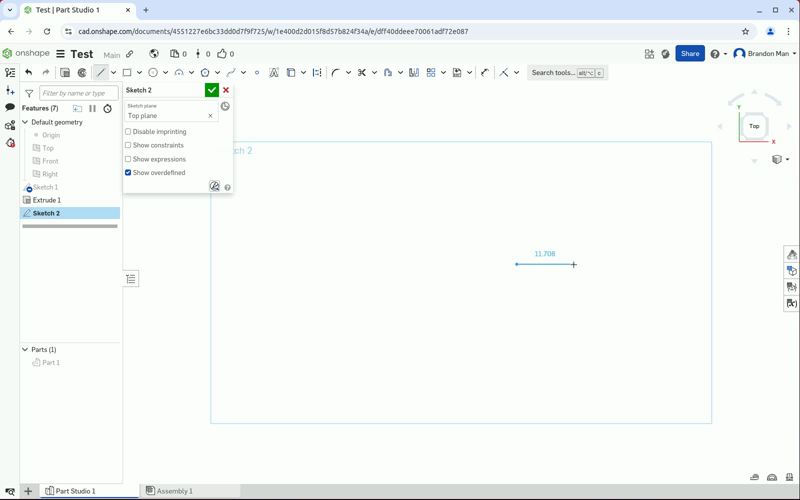
key_up(shift)
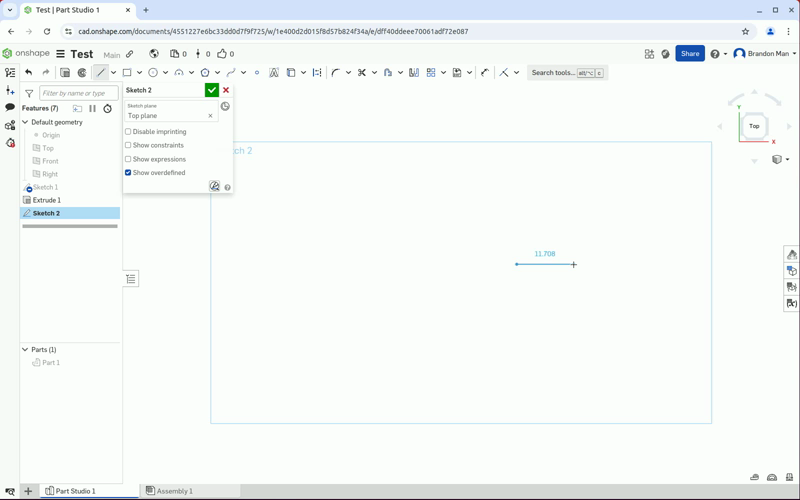
key_down(shift)
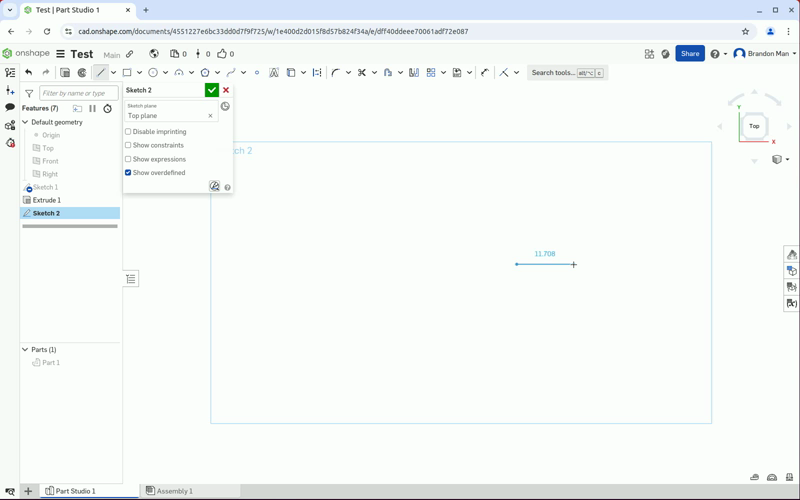
mouse_move(589, 264)
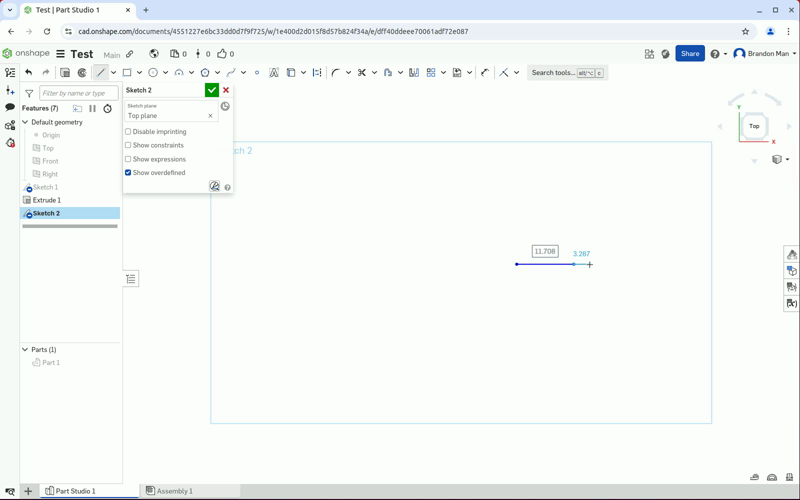
mouse_move(573, 226)
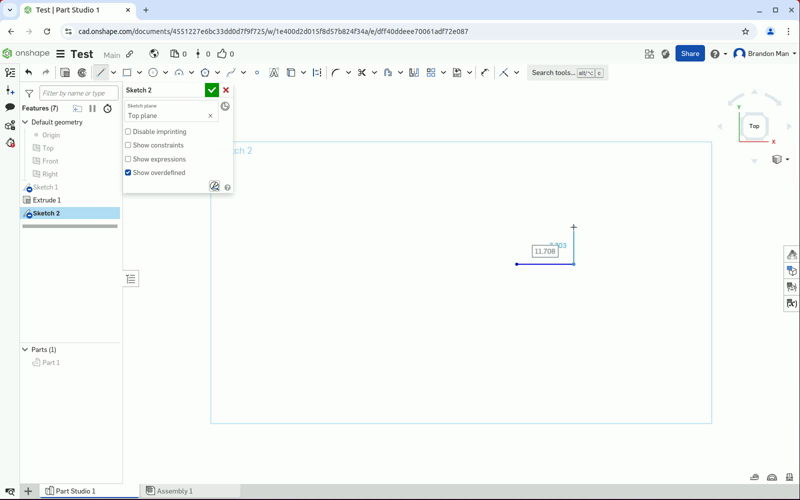
click(573, 226)
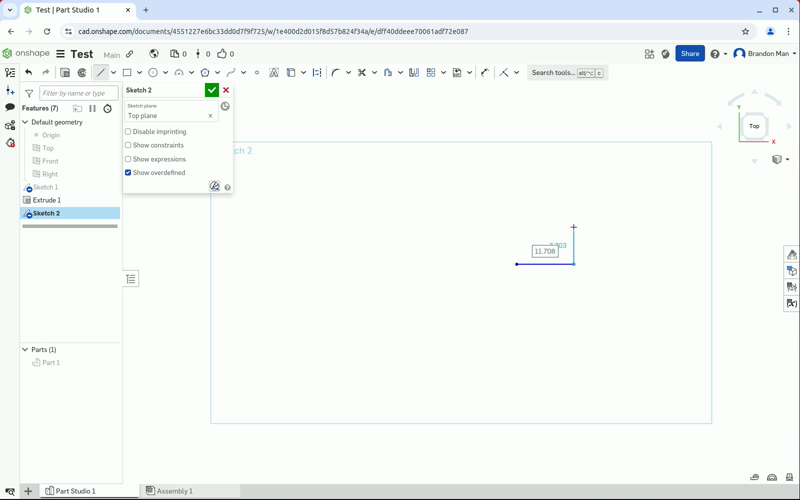
key_up(shift)
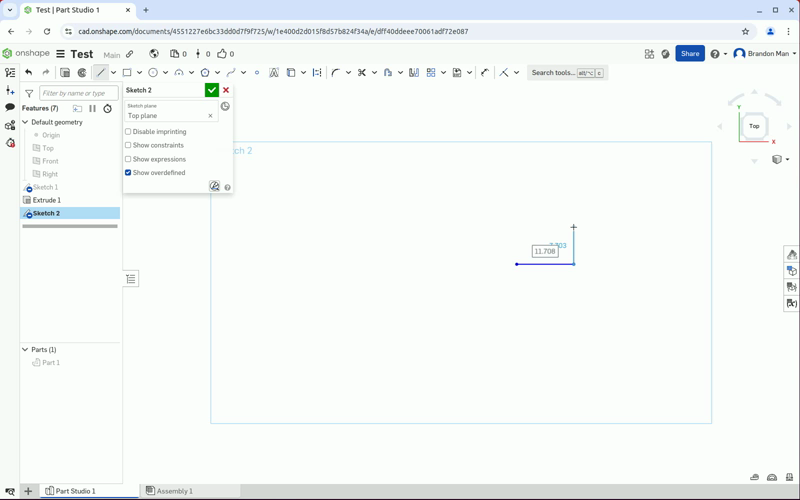
key_down(shift)
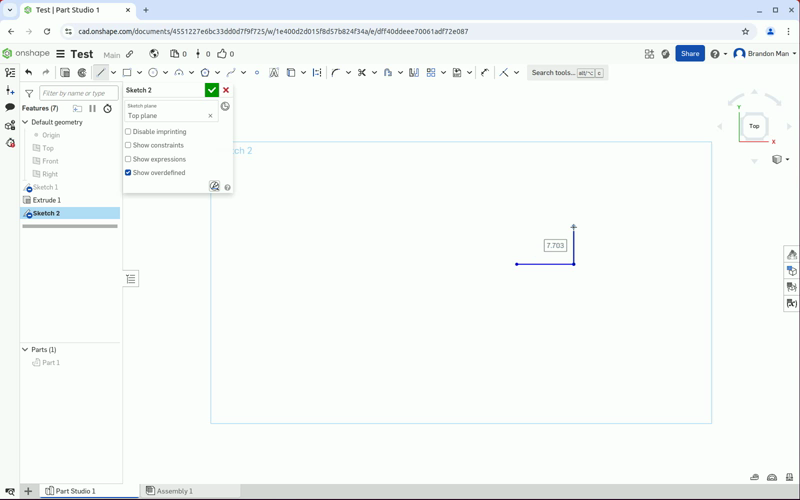
mouse_move(589, 226)
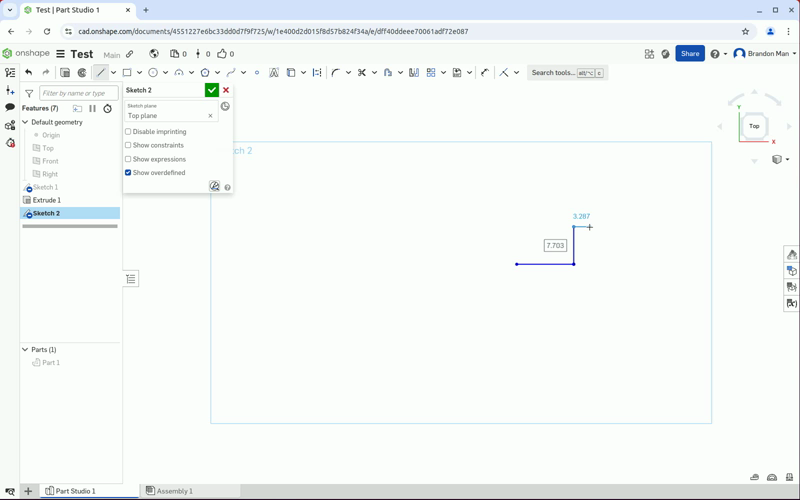
mouse_move(516, 226)
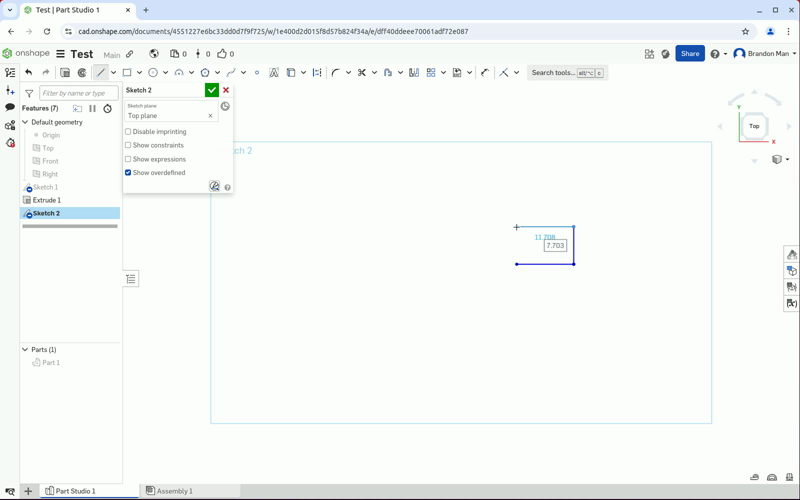
click(516, 226)
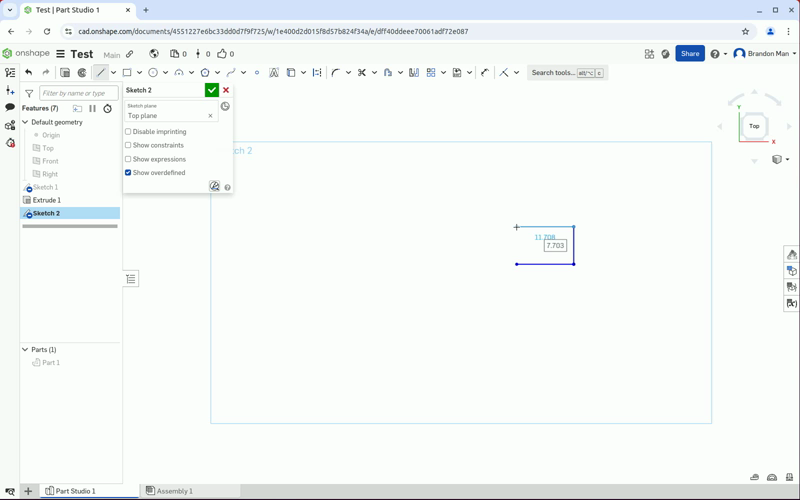
key_up(shift)
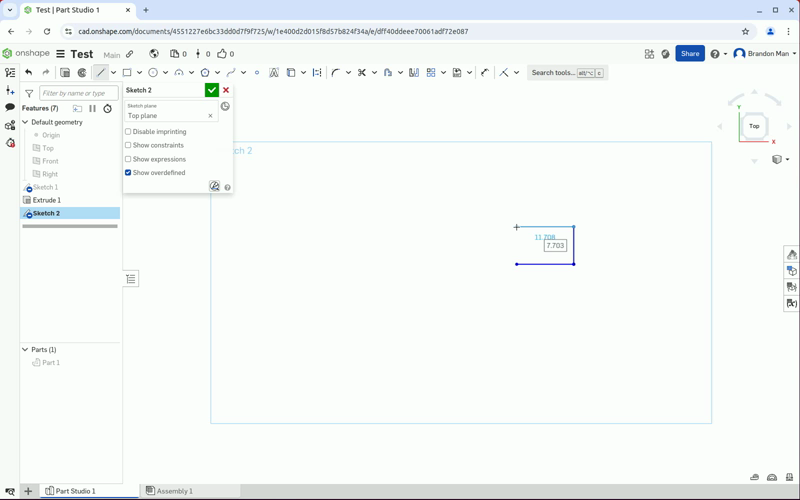
mouse_move(546, 226)
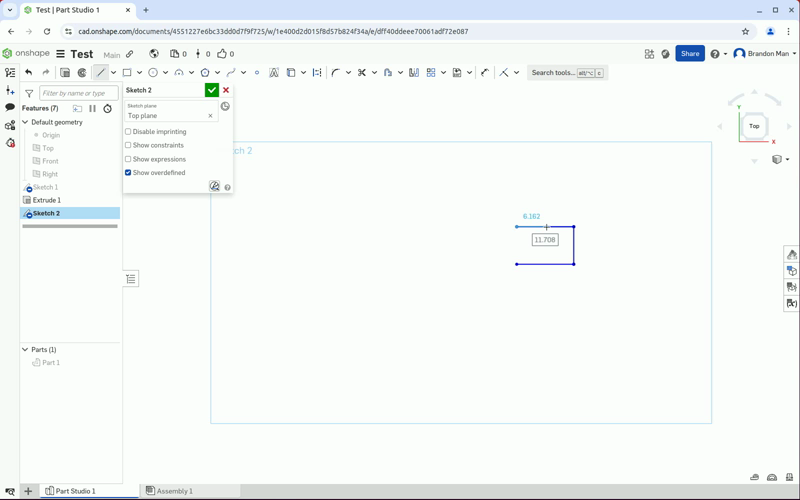
key_down(shift)
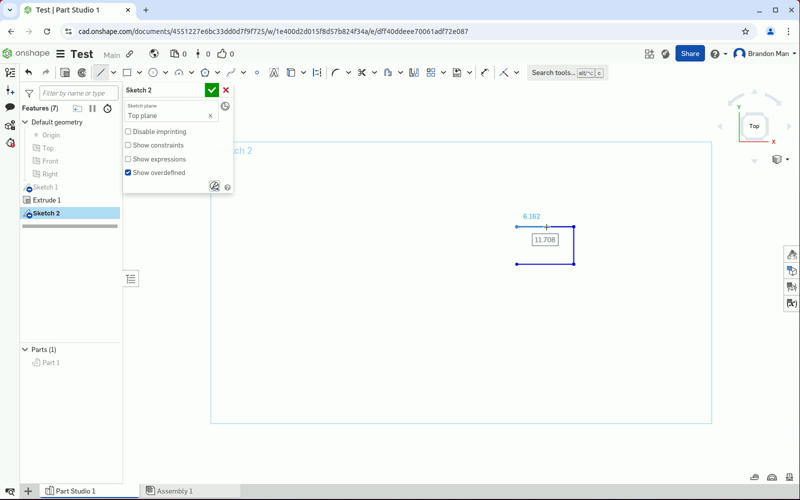
mouse_move(516, 264)
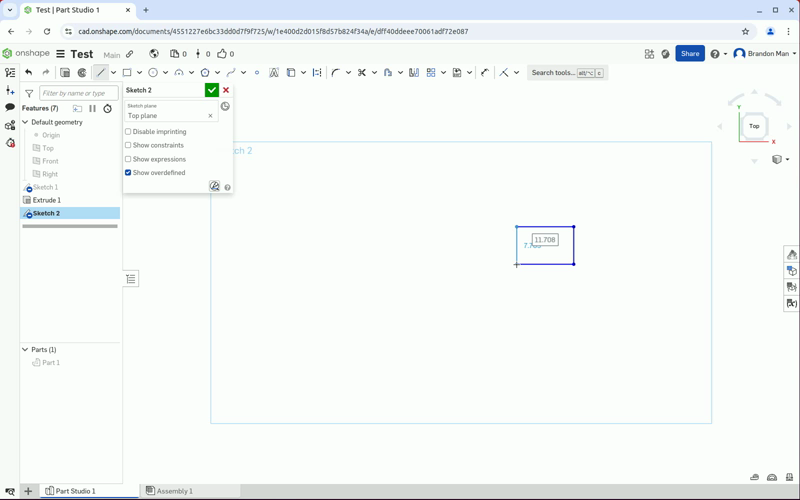
key_up(shift)
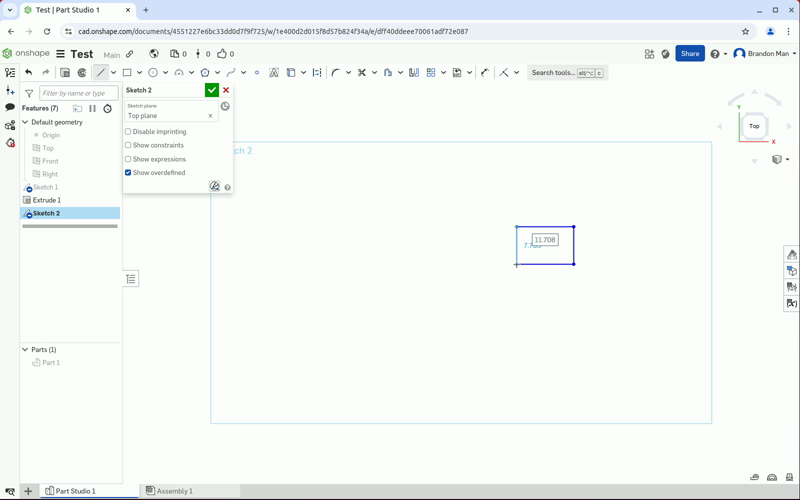
click(516, 264)
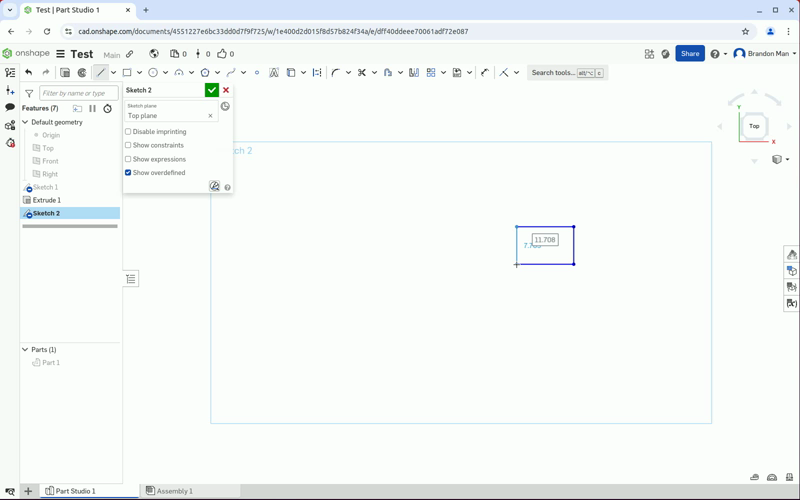
key(esc)
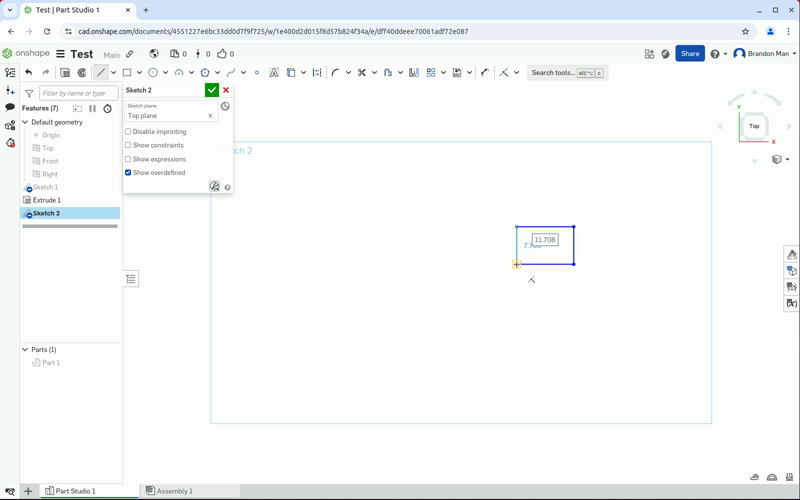
mouse_move(532, 258)
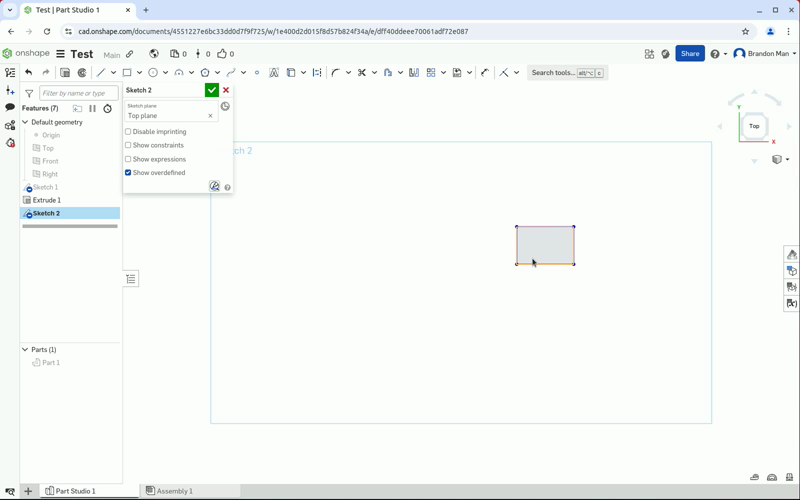
click(532, 258)
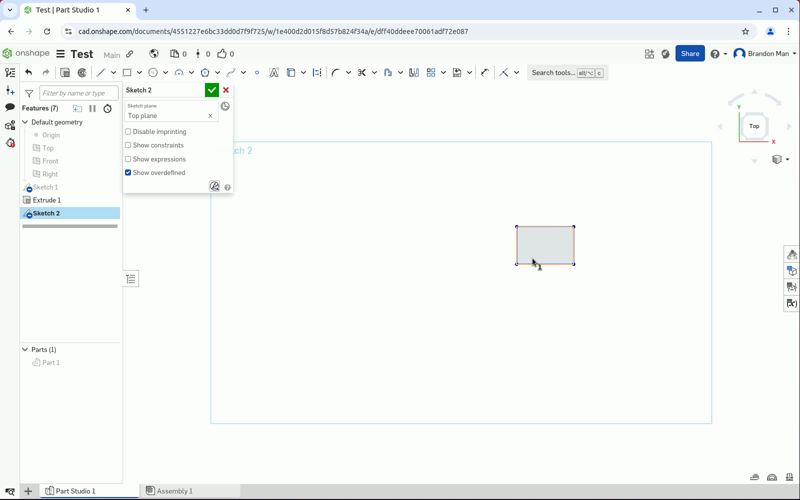
mouse_move(73, 352)
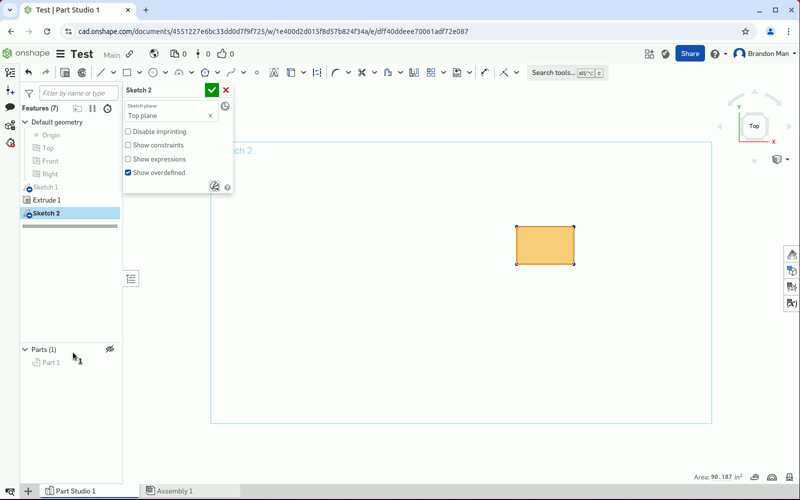
key(shift+y)
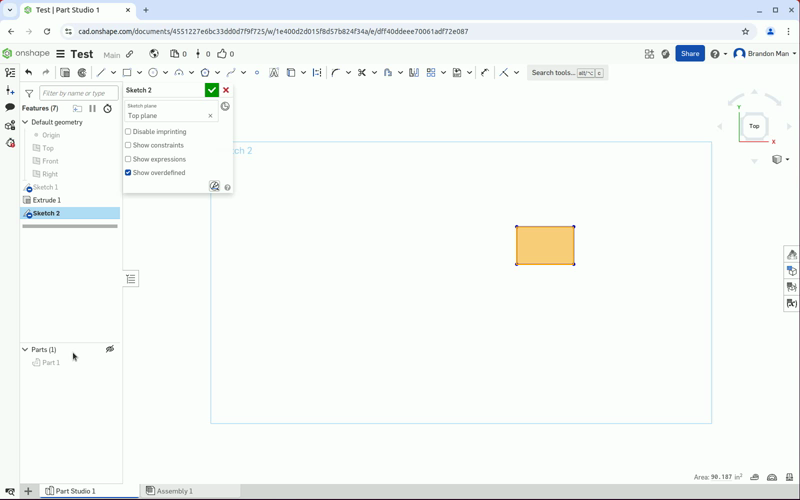
key(shift+e)
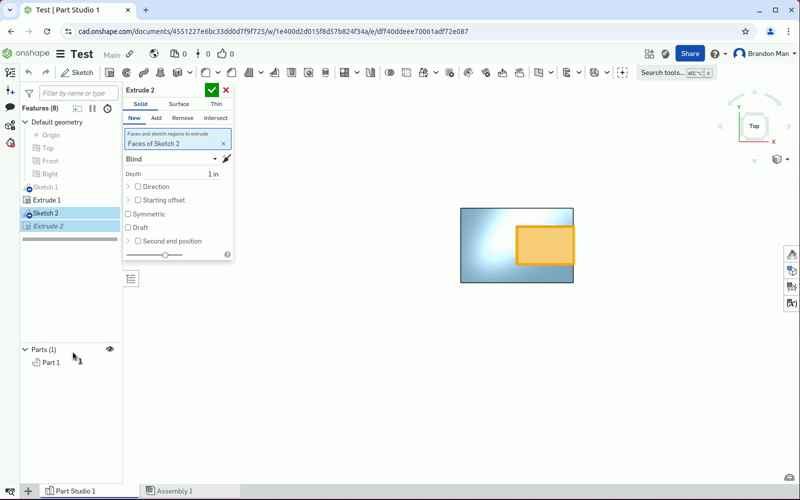
mouse_move(143, 106)
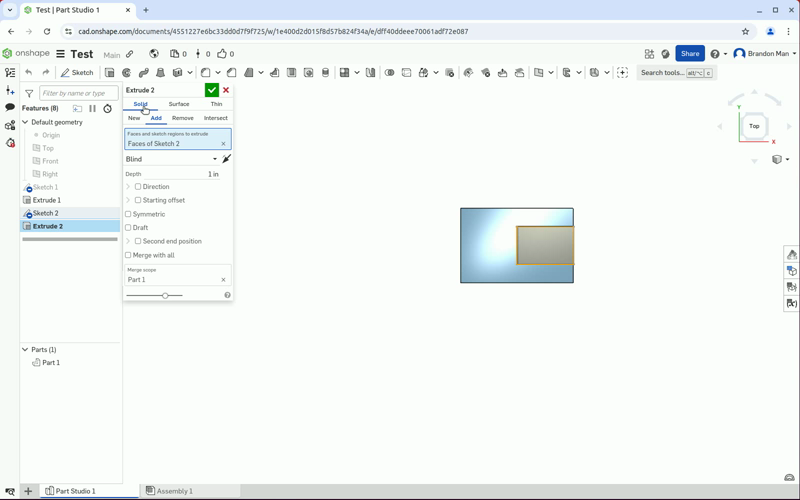
click(143, 106)
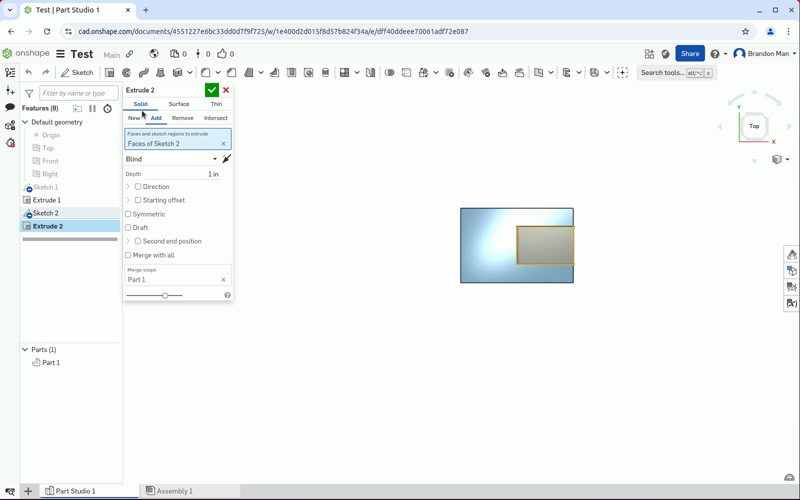
mouse_move(137, 120)
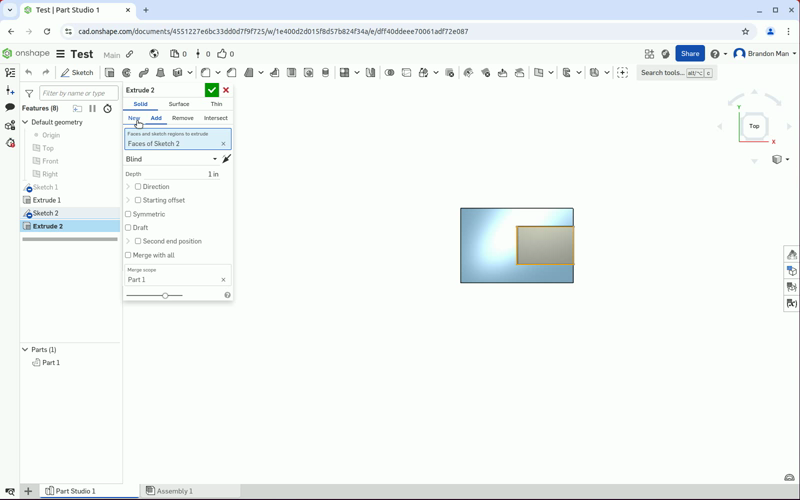
click(137, 120)
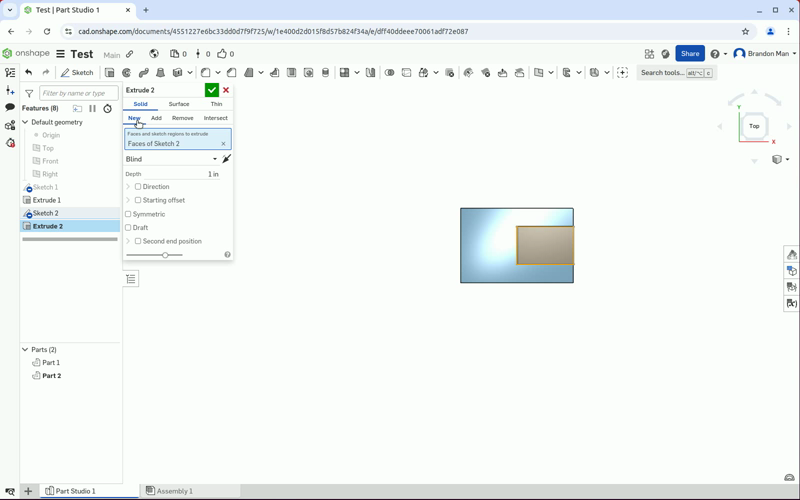
key(tab, 4)
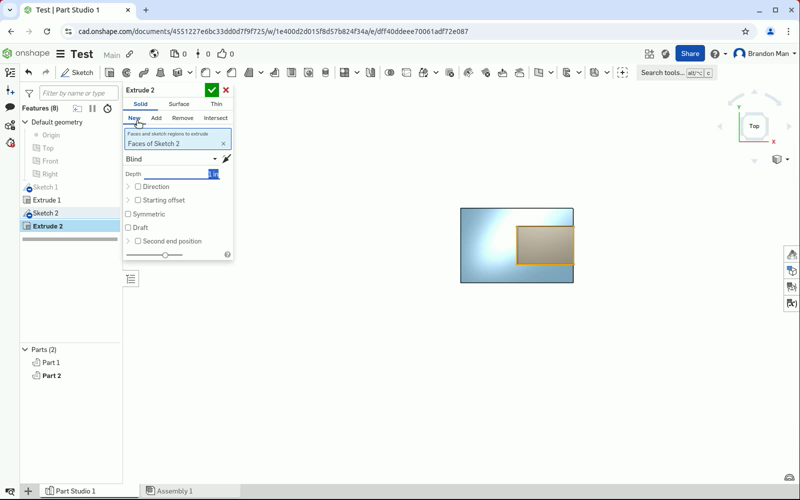
text(15.405)
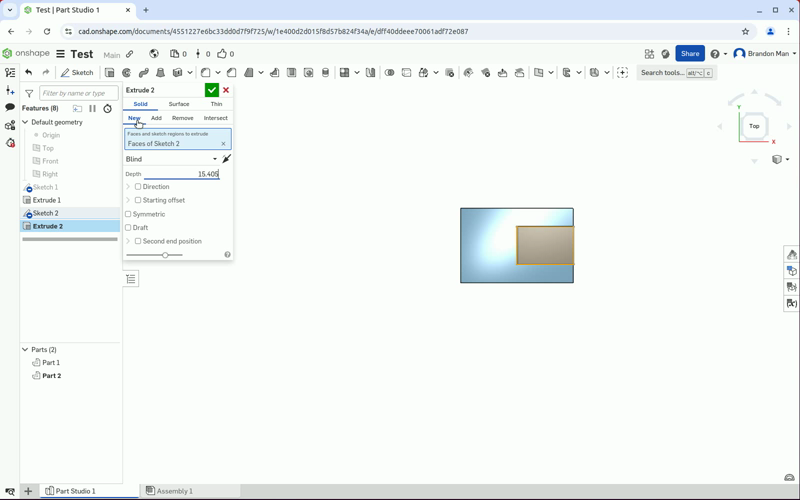
key(enter)
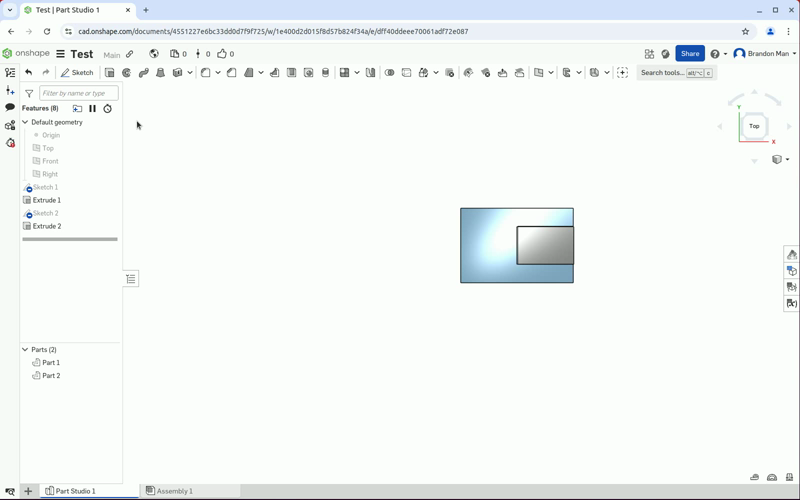
key(shift+h)
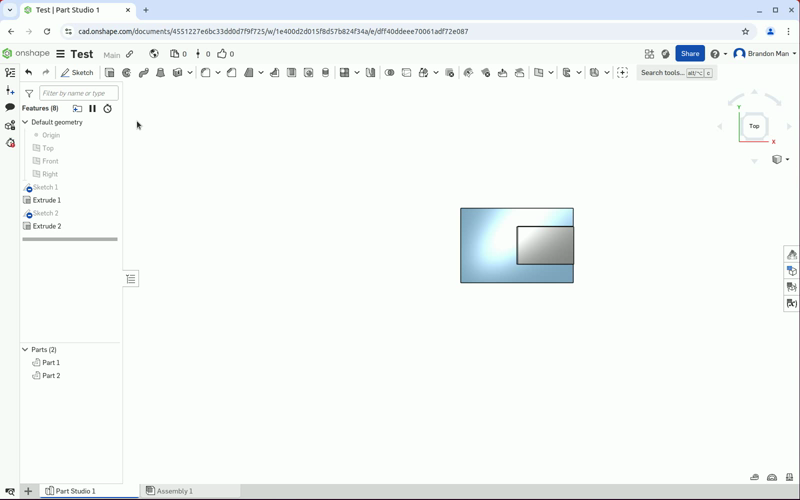
key(shift+h)
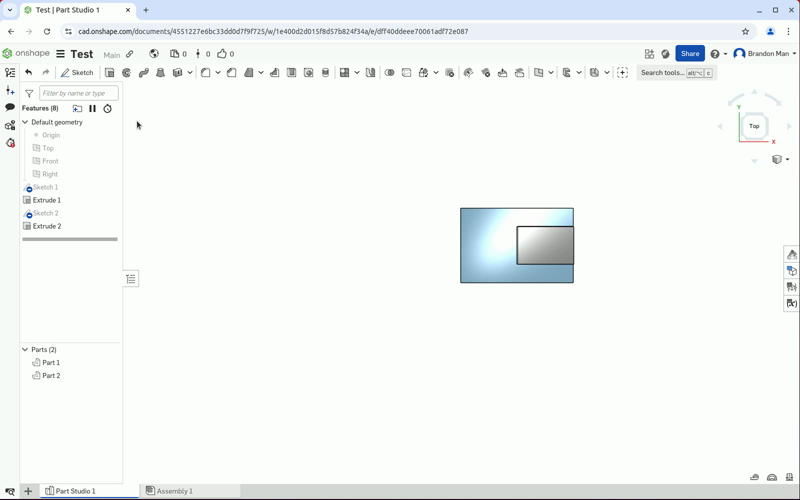
mouse_move(73, 189)
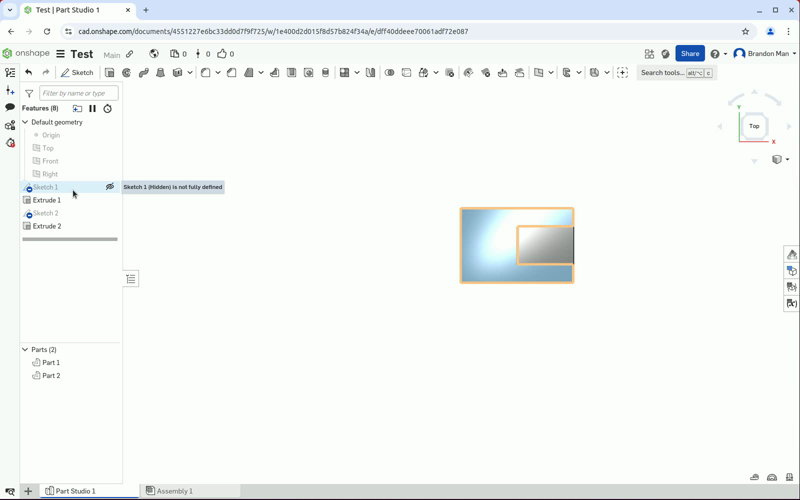
click(73, 189)
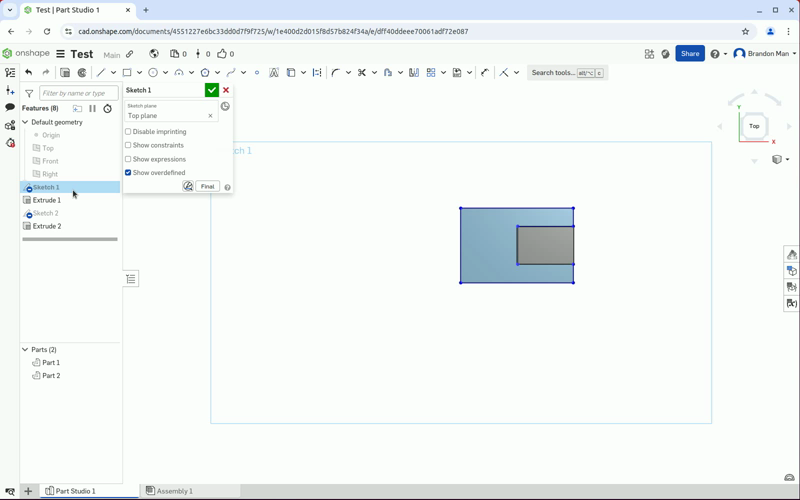
mouse_move(229, 92)
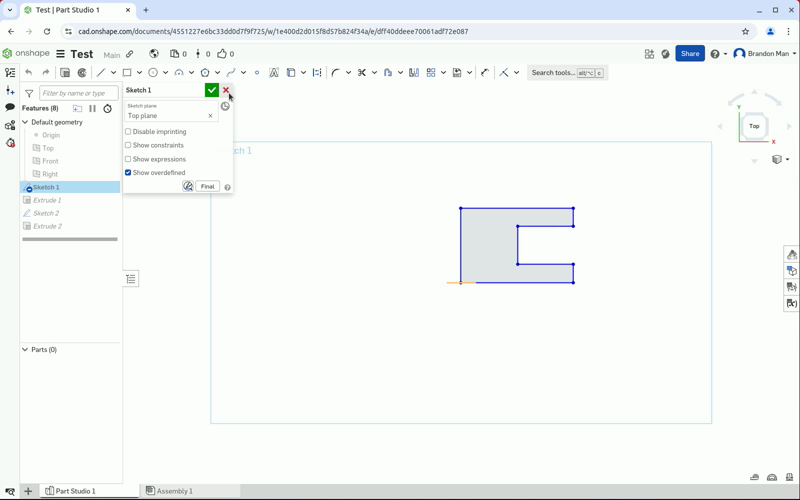
click(229, 92)
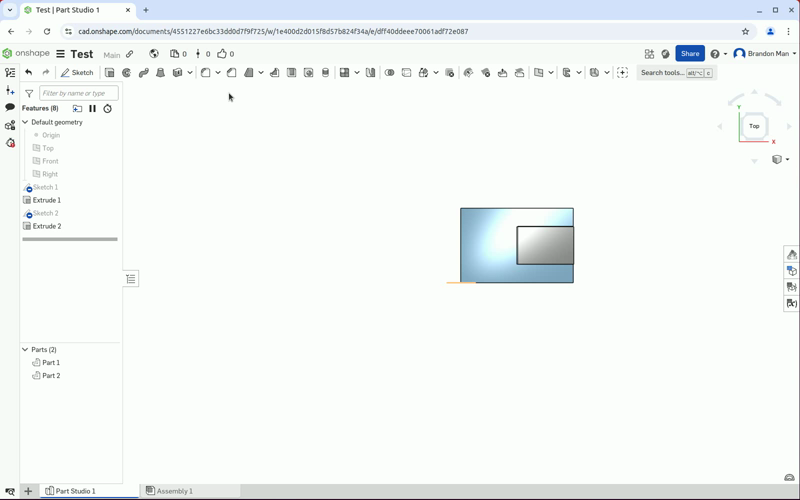
mouse_move(73, 352)
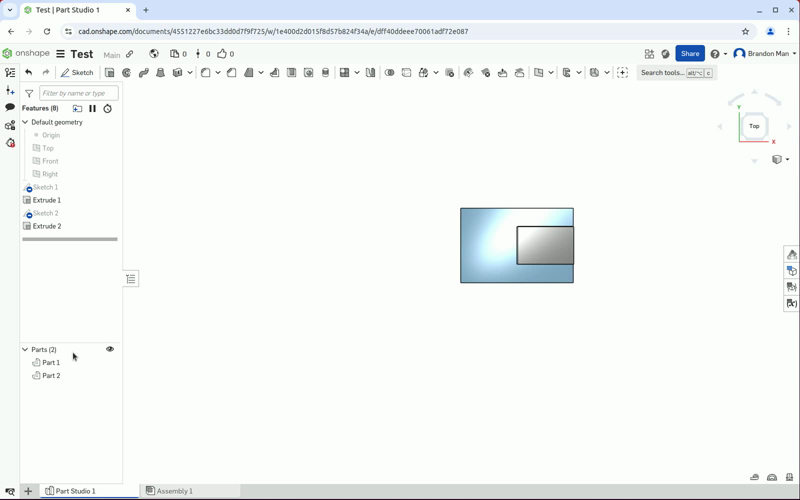
key(y)
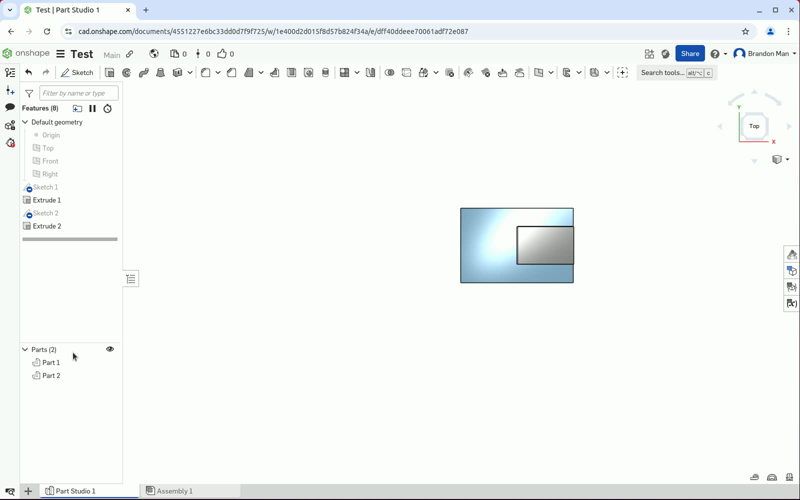
key(shift+p)
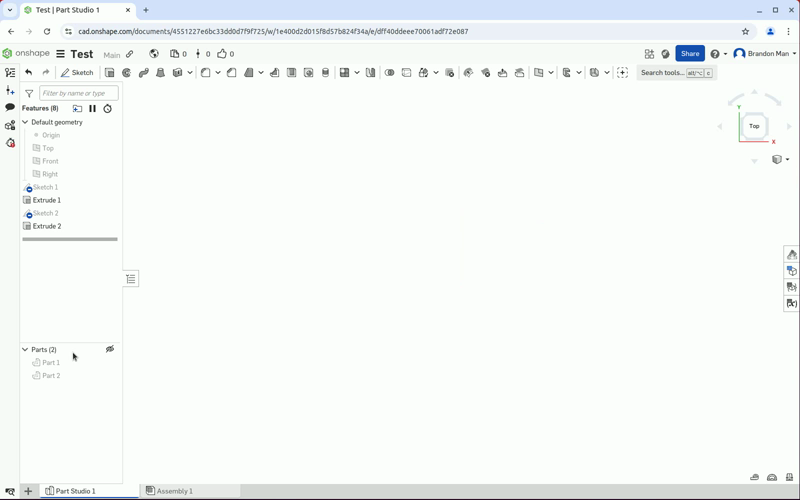
key(space)
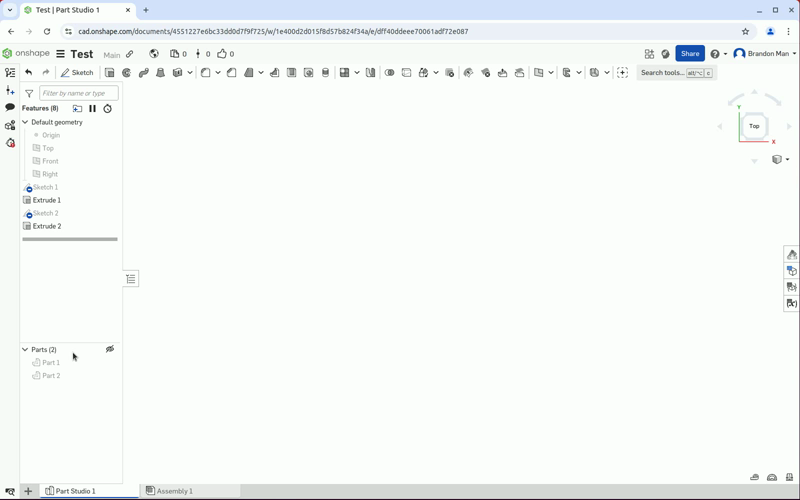
key_down(shift)
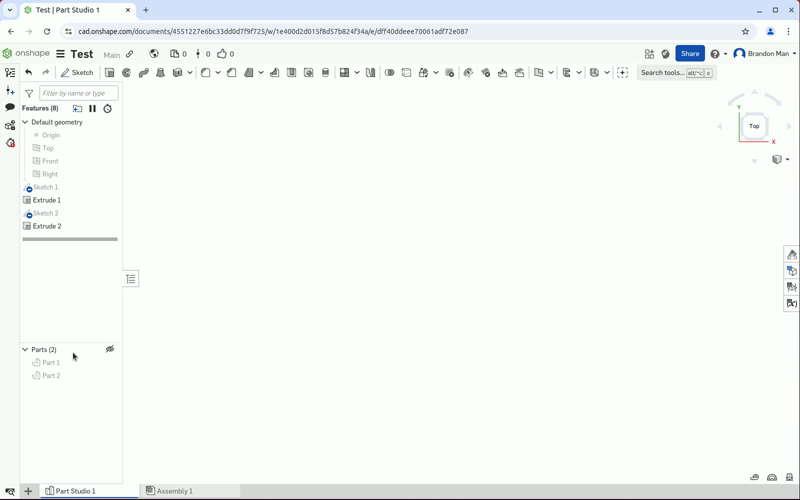
key(up)
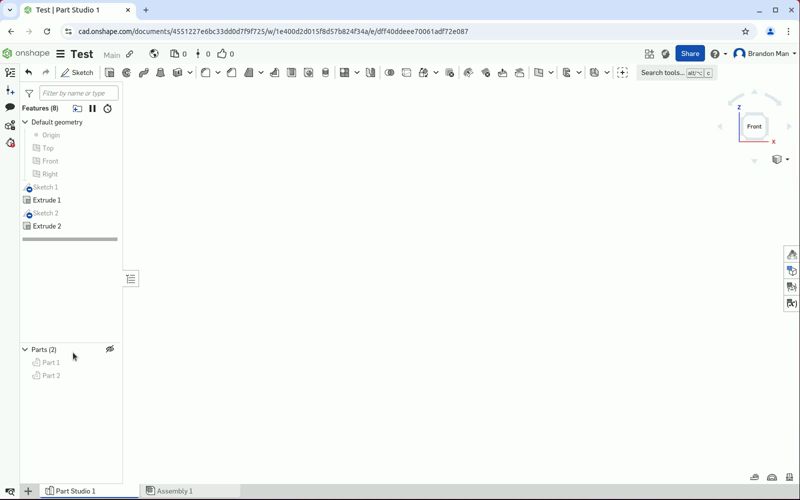
key_up(shift)
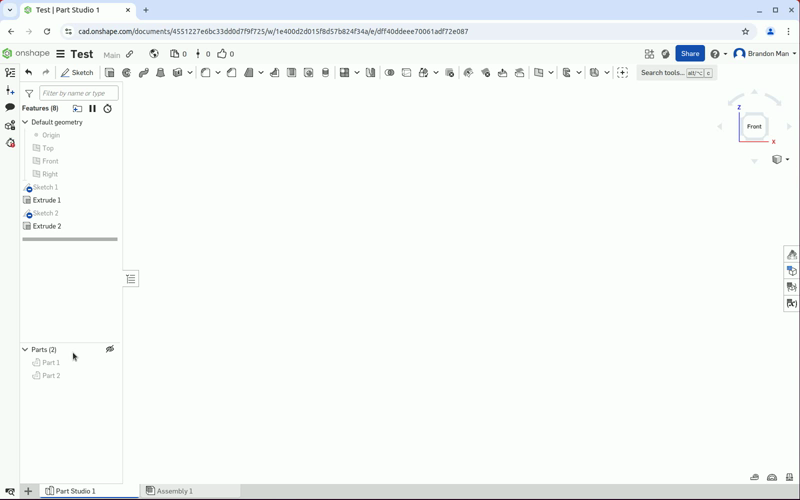
mouse_move(73, 352)
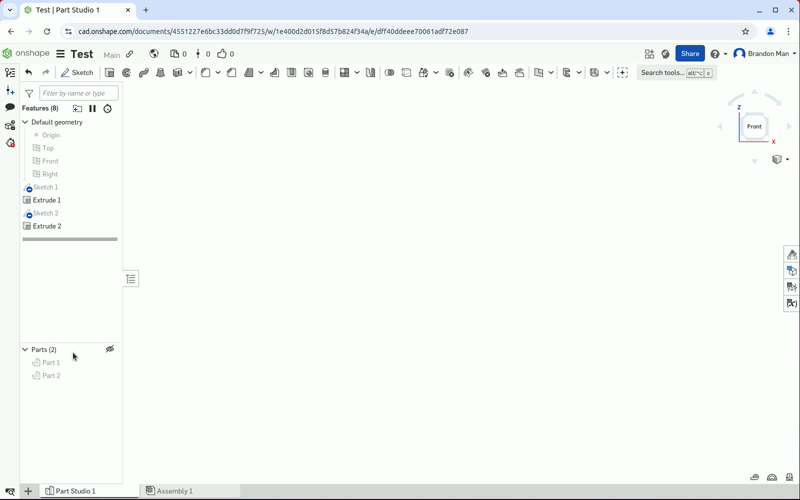
key(shift+y)
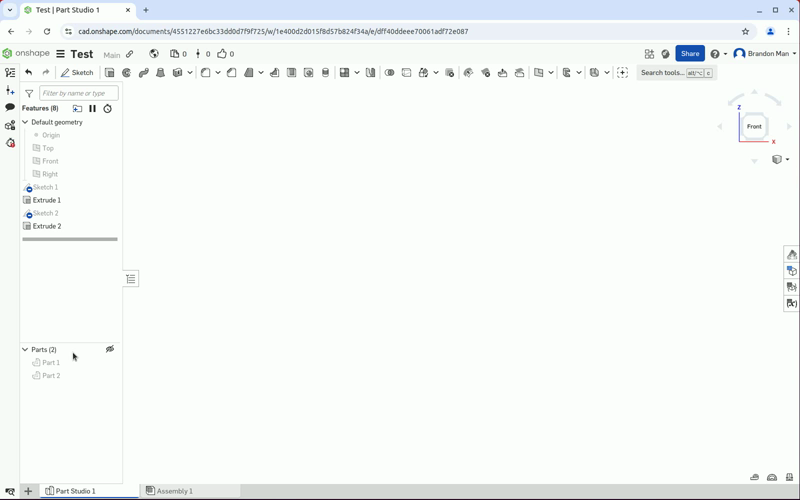
key(shift+s)
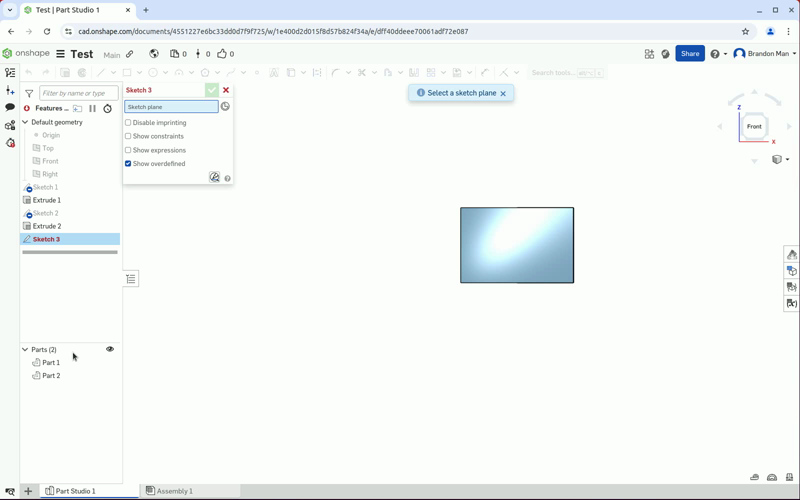
mouse_move(73, 163)
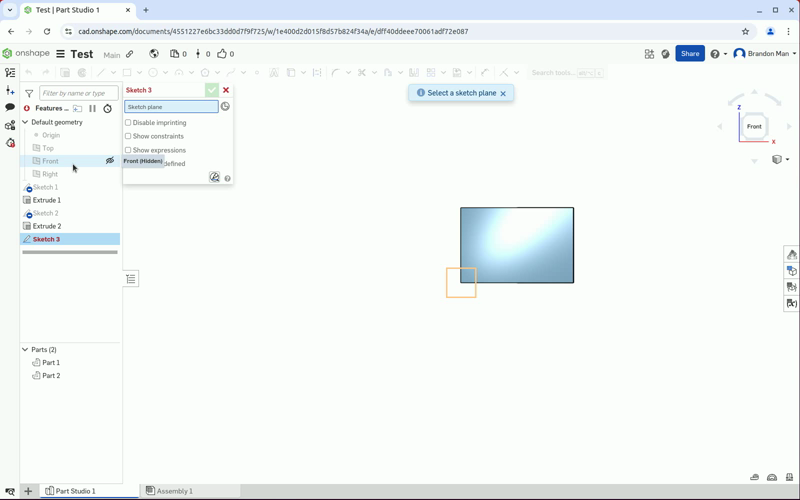
click(73, 163)
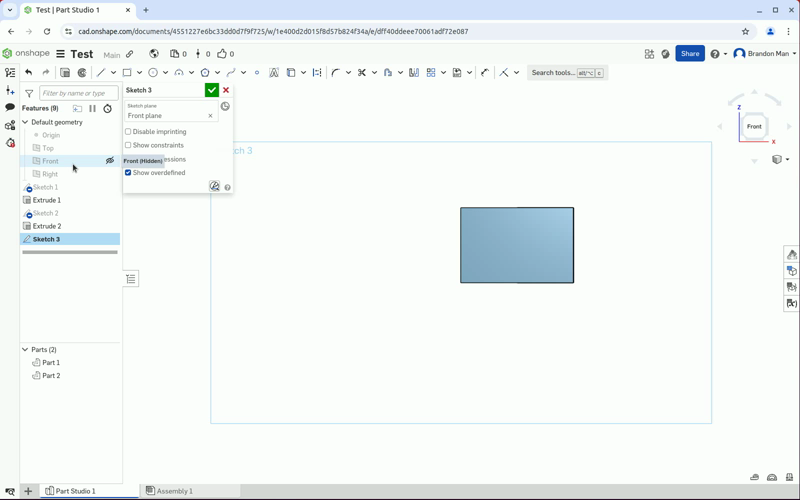
mouse_move(73, 352)
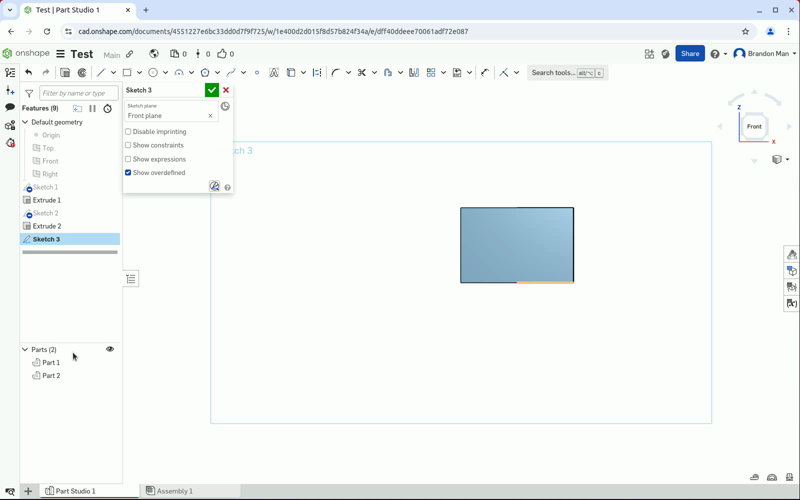
key(y)
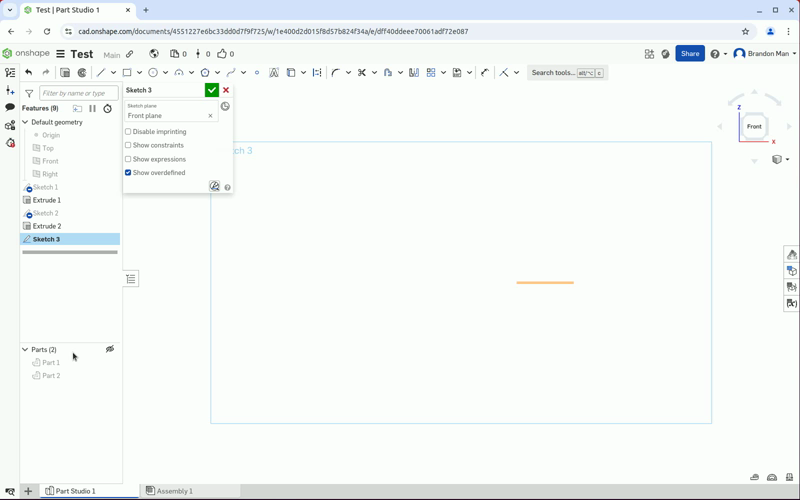
key(l)
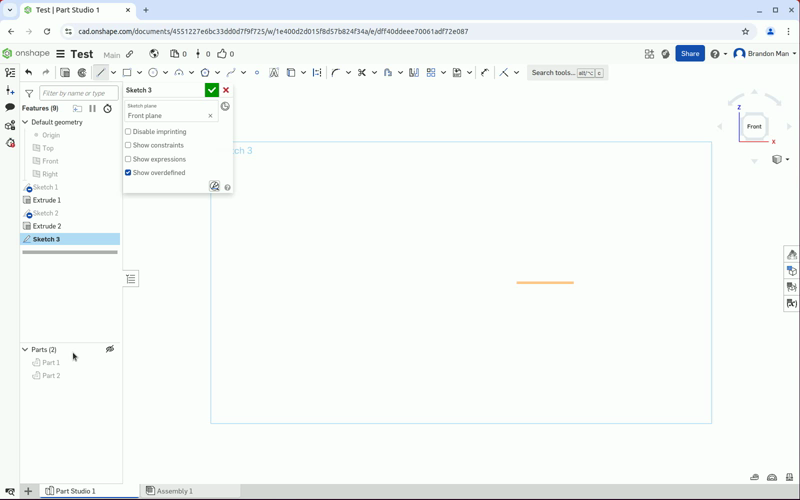
key_down(shift)
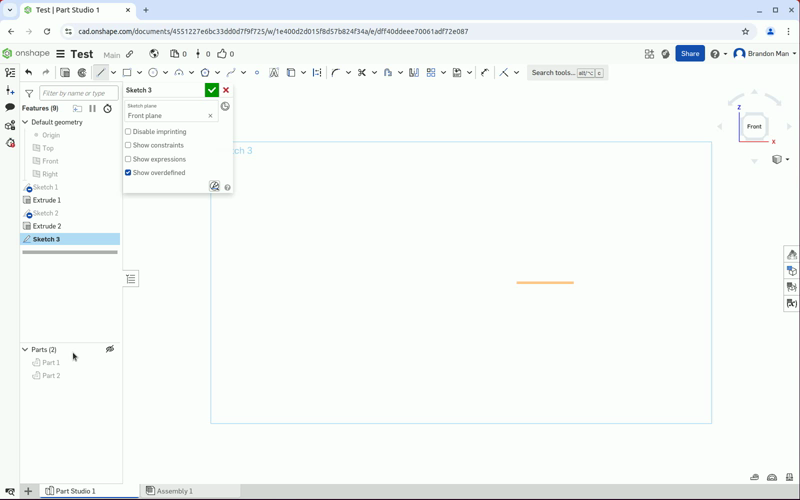
mouse_move(516, 207)
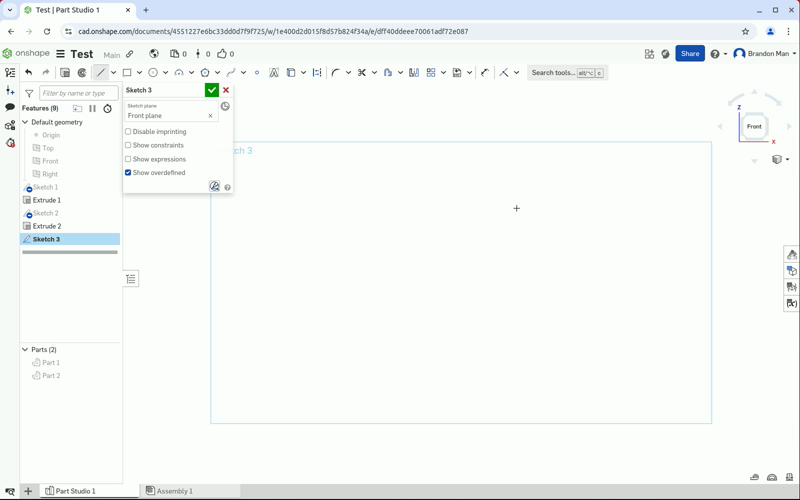
click(516, 207)
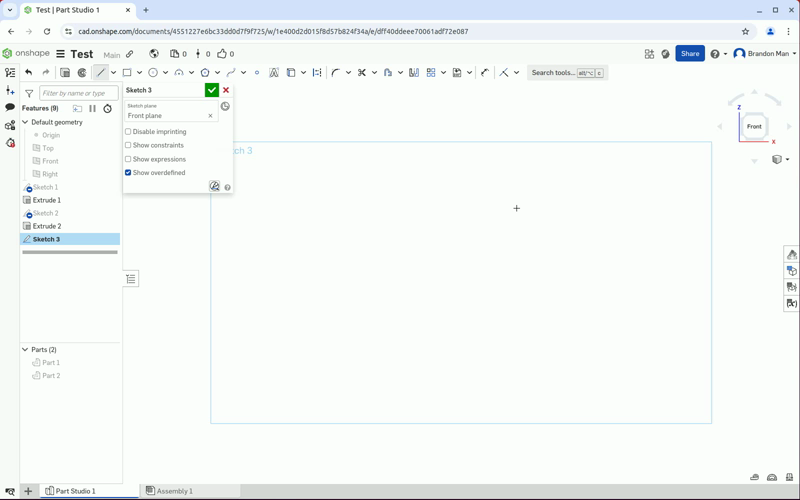
key_up(shift)
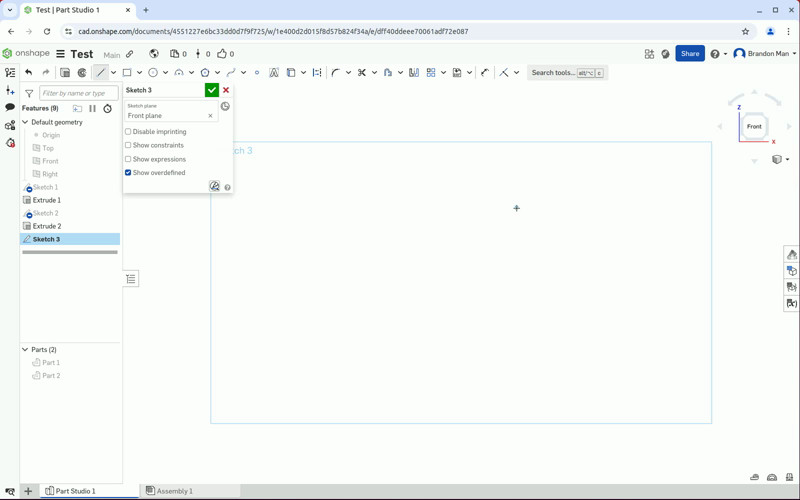
key_down(shift)
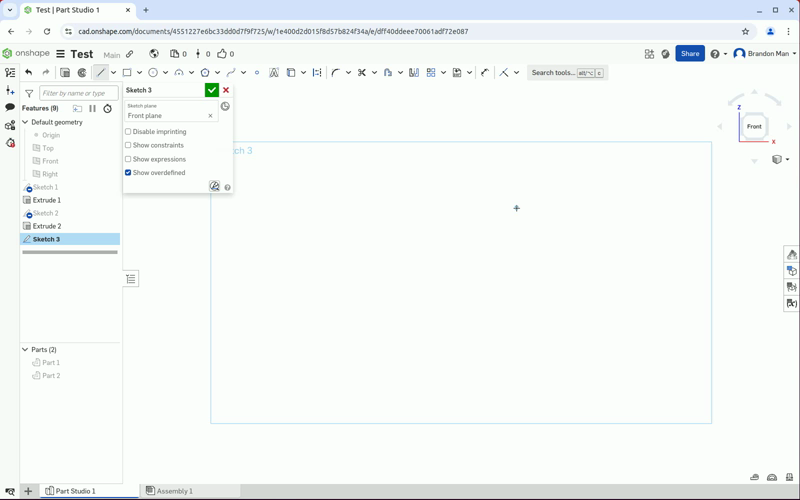
mouse_move(573, 264)
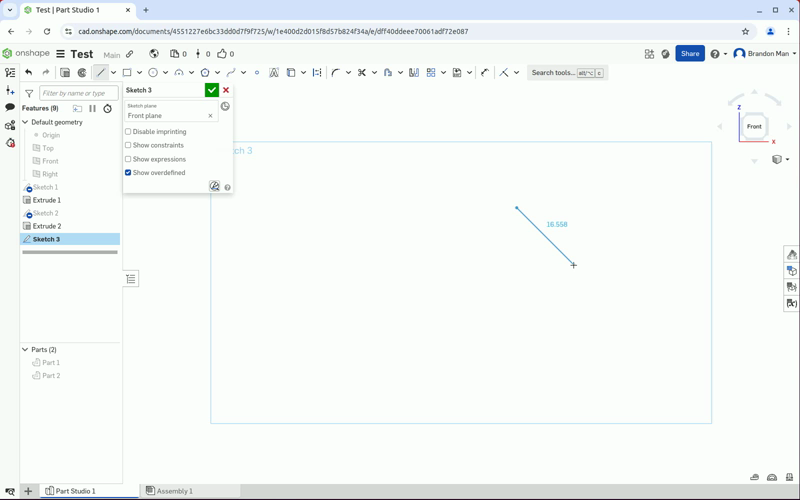
click(573, 264)
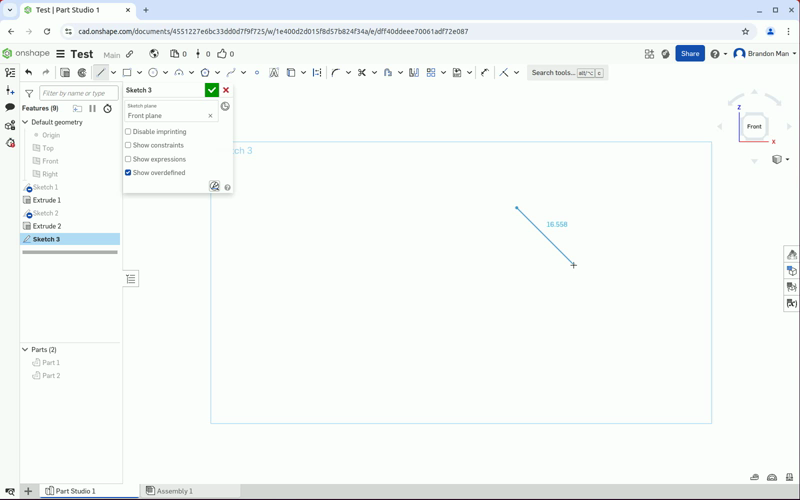
key_up(shift)
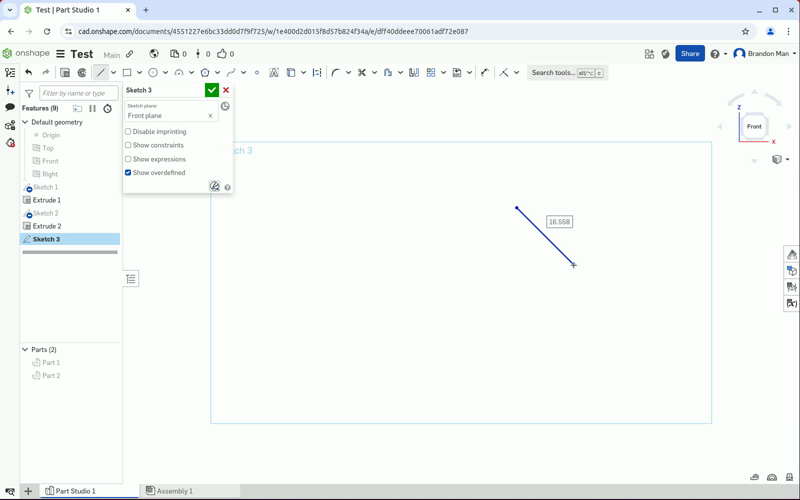
key_down(shift)
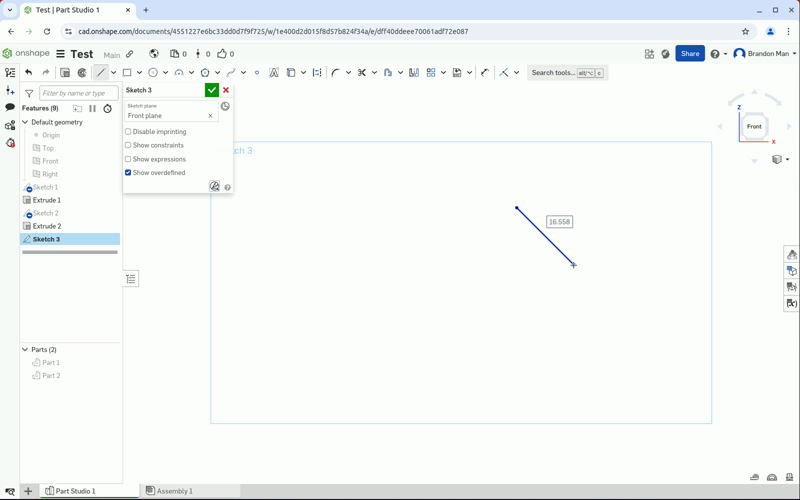
mouse_move(589, 264)
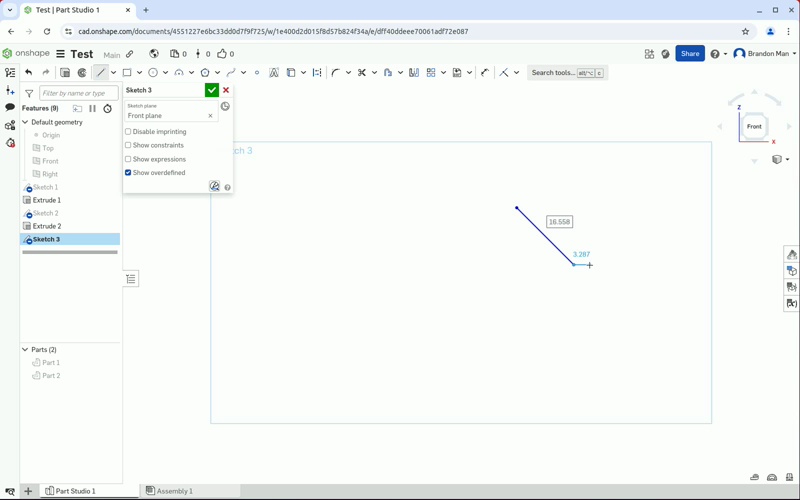
mouse_move(573, 207)
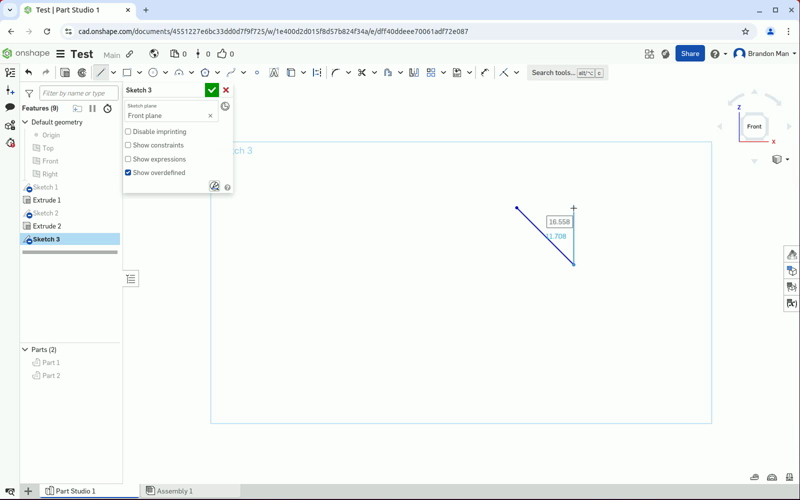
click(573, 207)
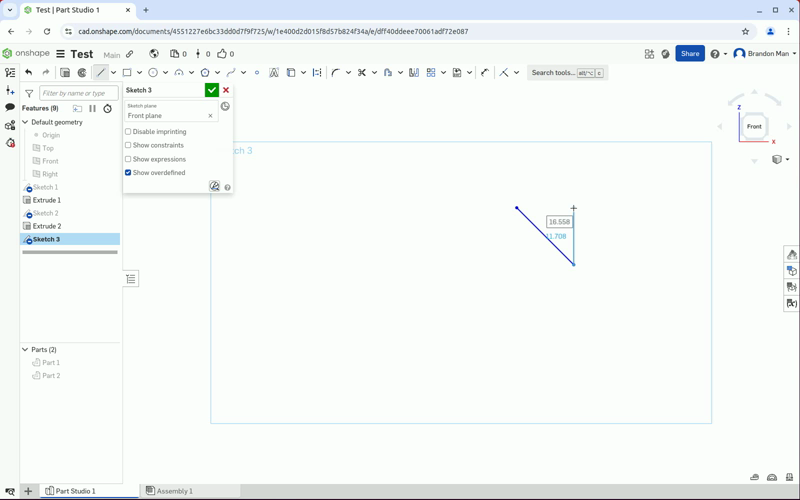
key_up(shift)
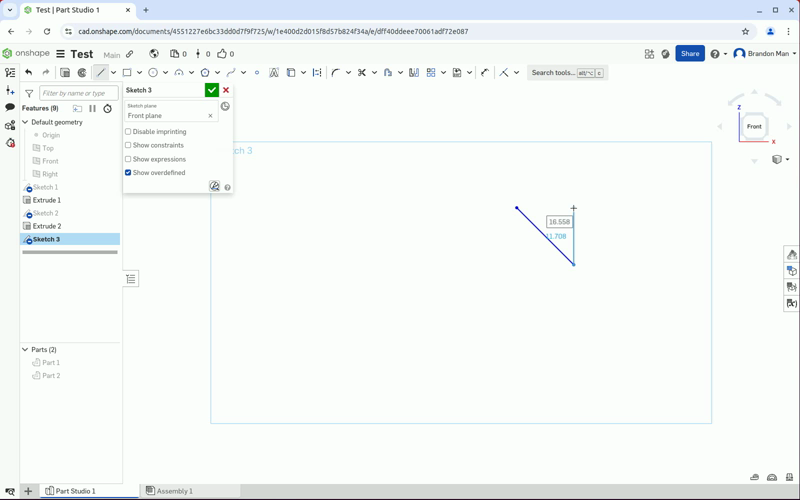
mouse_move(589, 207)
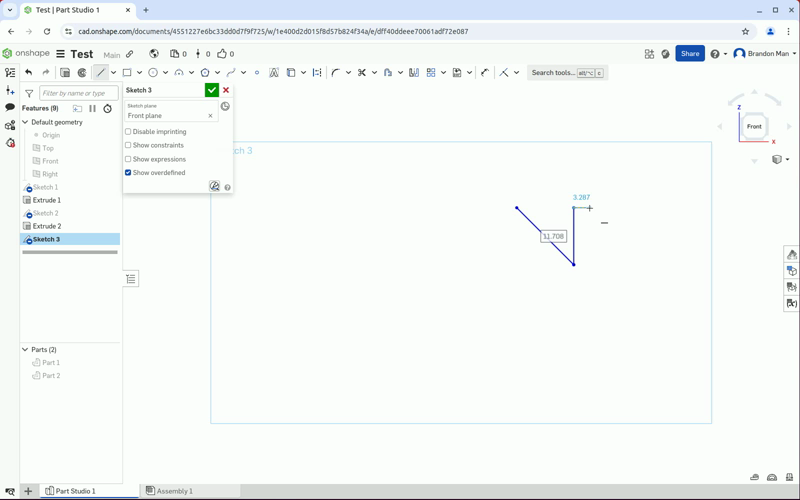
key_down(shift)
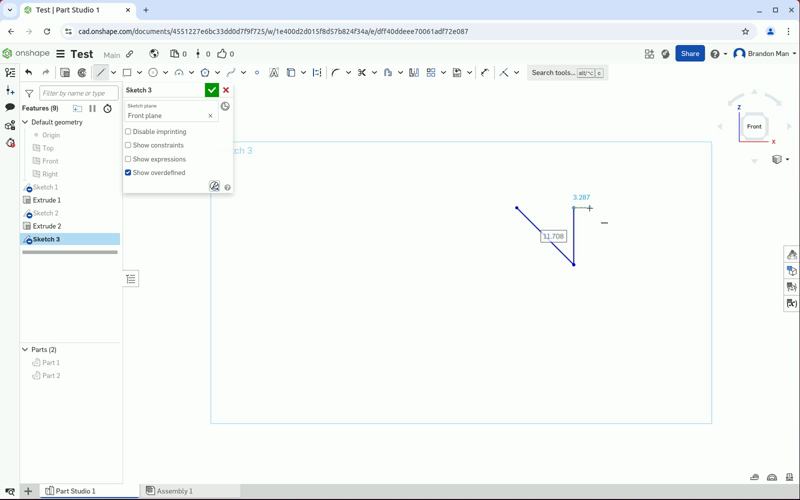
mouse_move(516, 207)
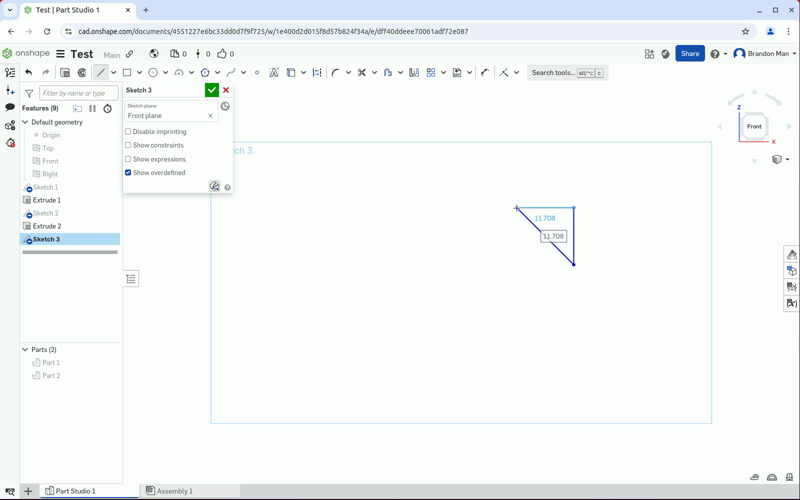
key_up(shift)
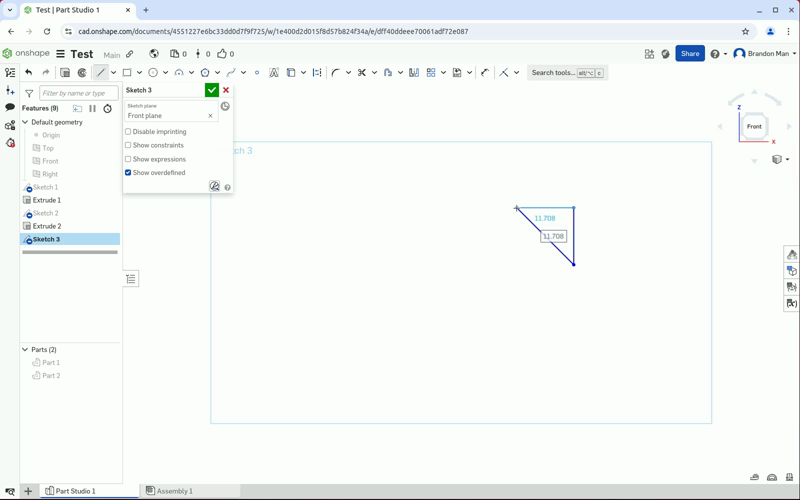
click(516, 207)
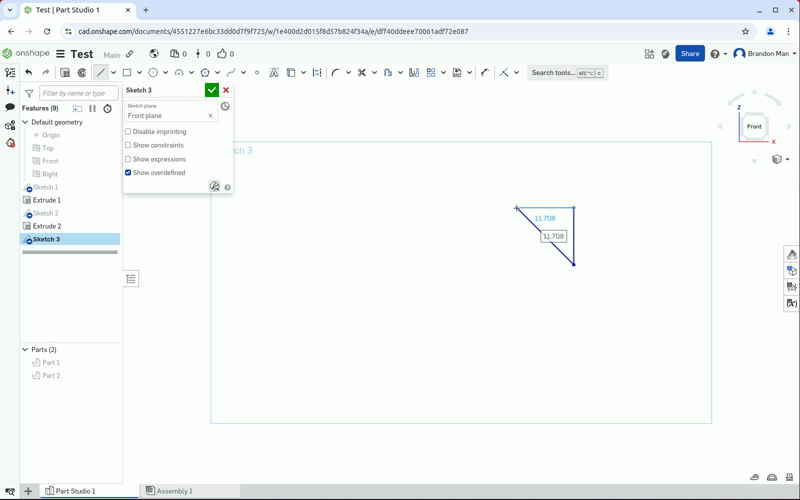
key(esc)
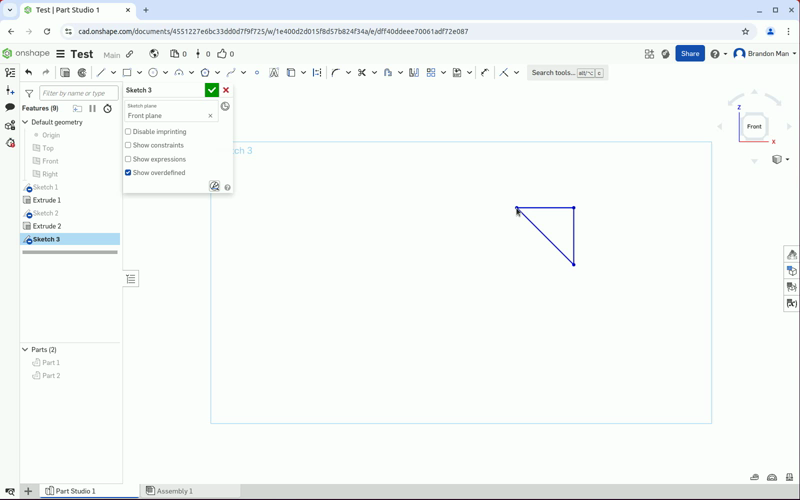
mouse_move(568, 209)
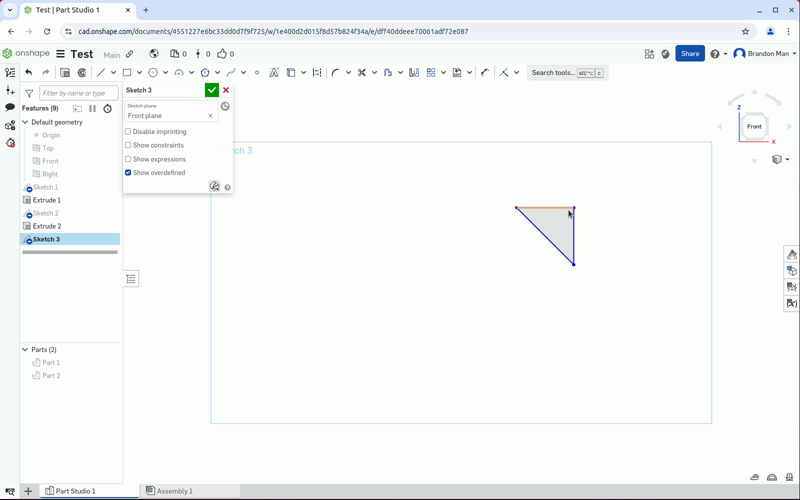
scroll(6)
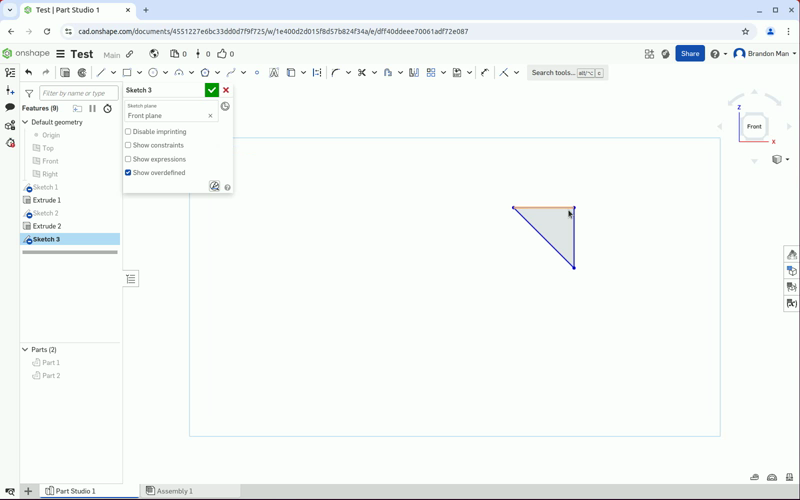
scroll(6)
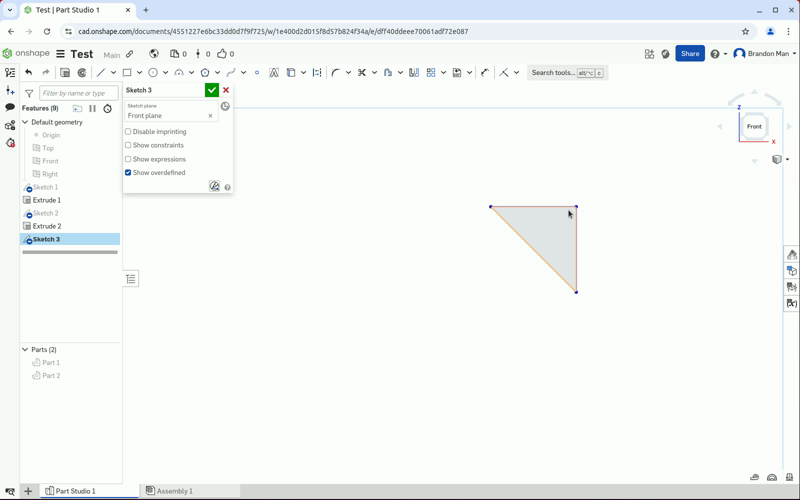
scroll(6)
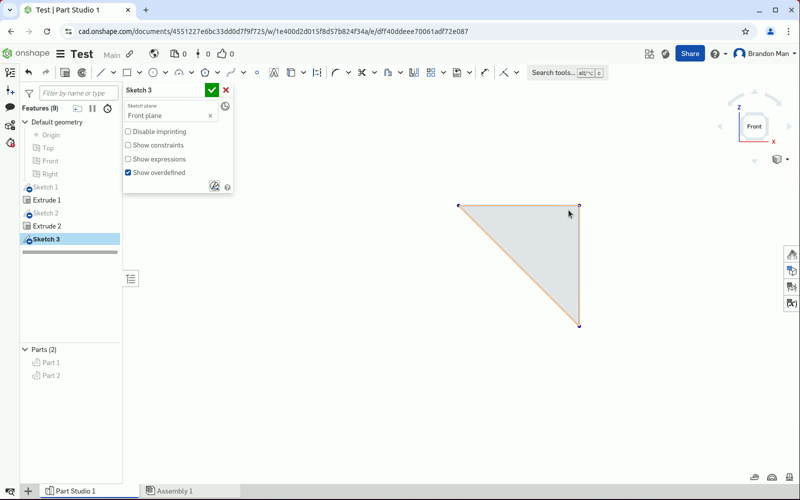
scroll(6)
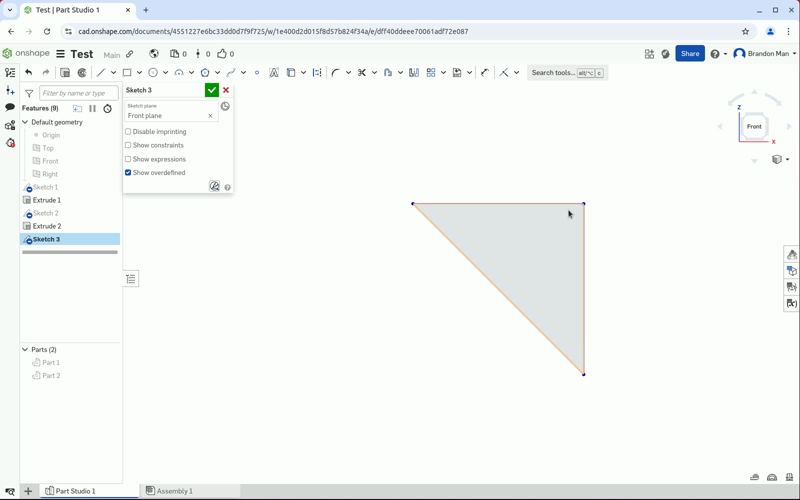
scroll(6)
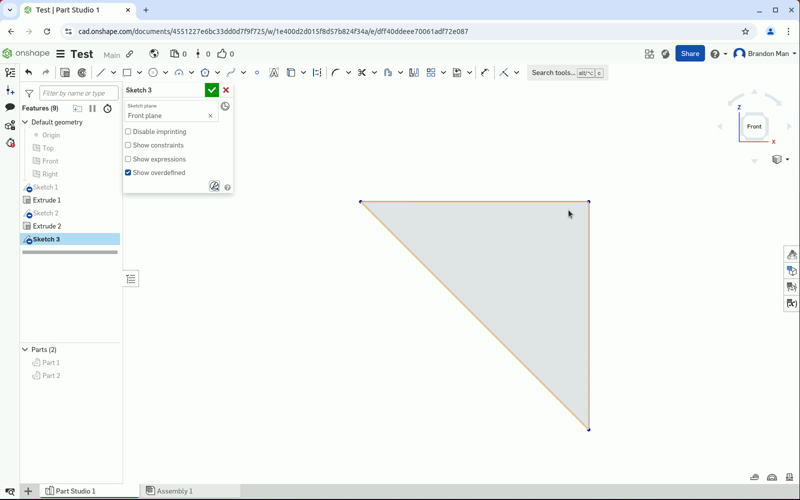
scroll(6)
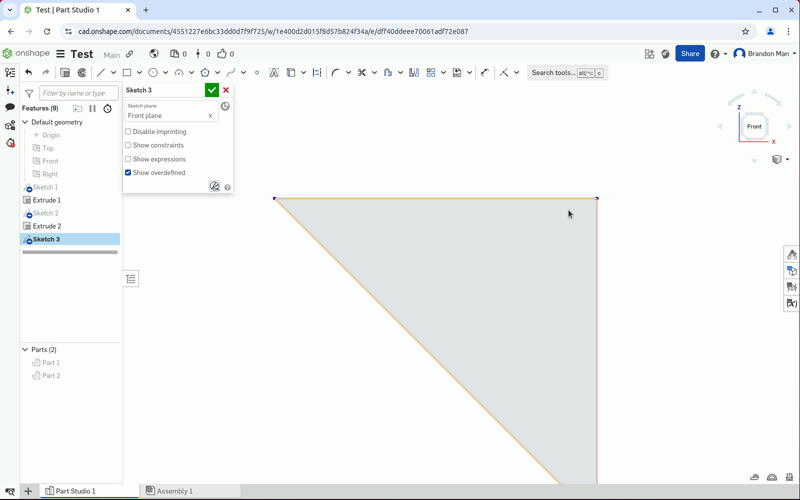
scroll(6)
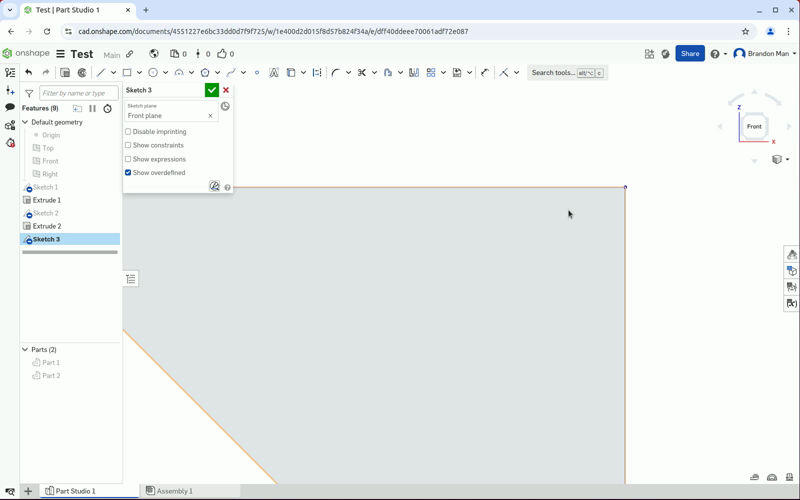
click(568, 209)
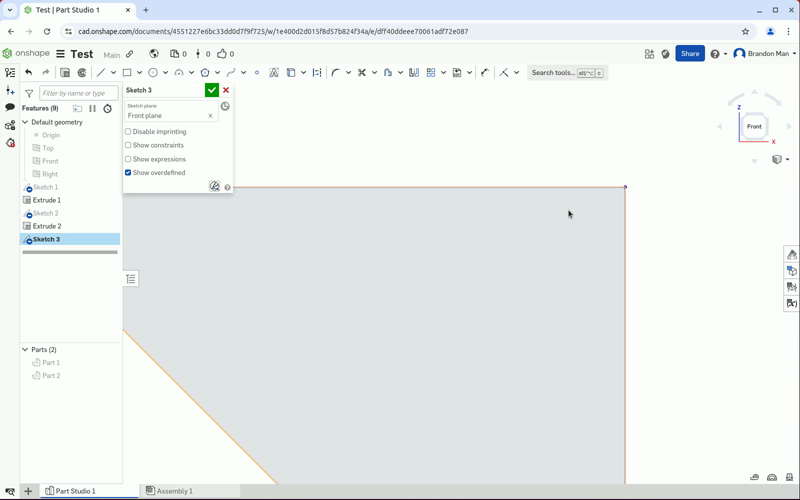
scroll(-6)
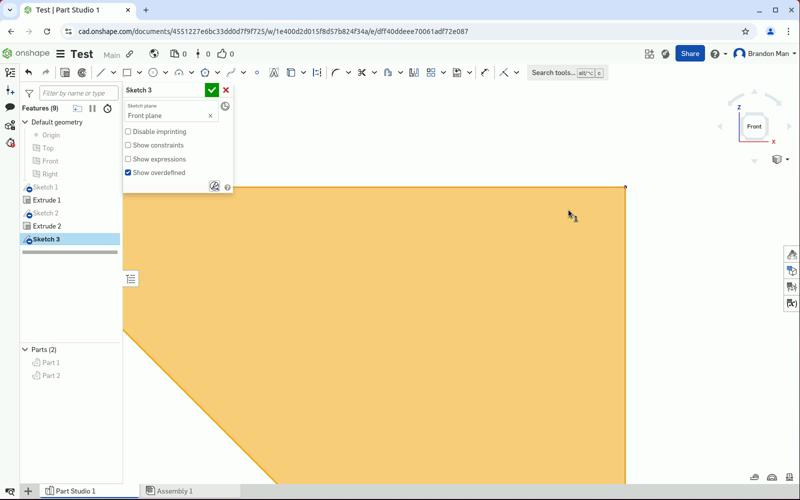
scroll(-6)
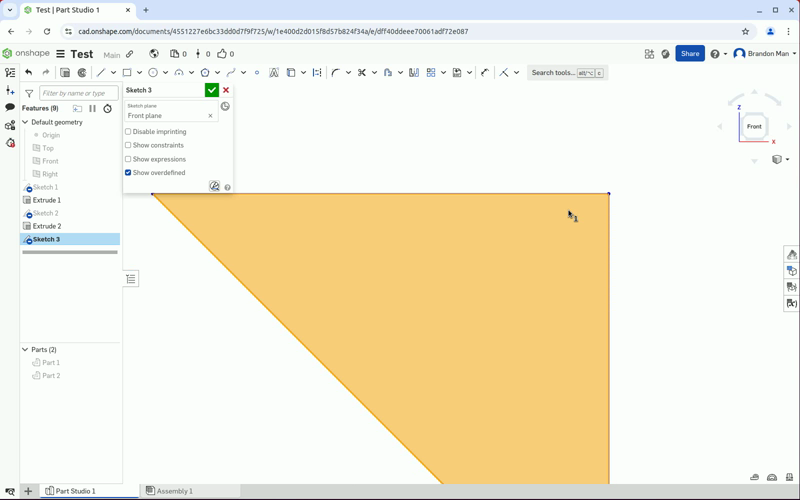
scroll(-6)
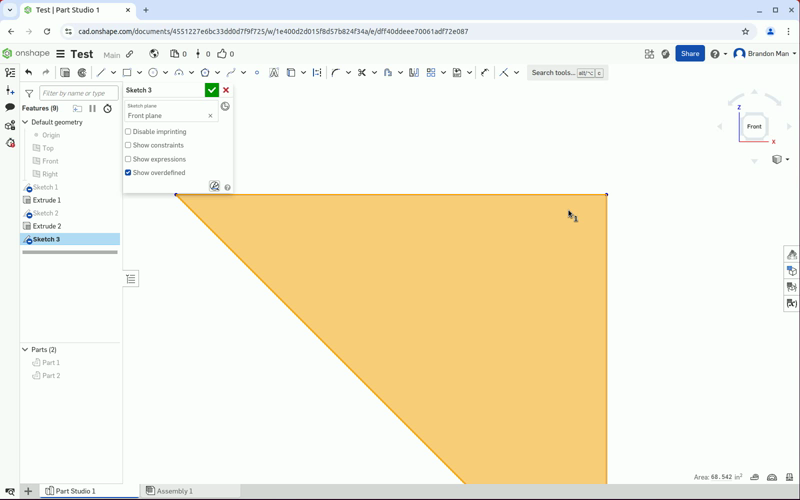
scroll(-6)
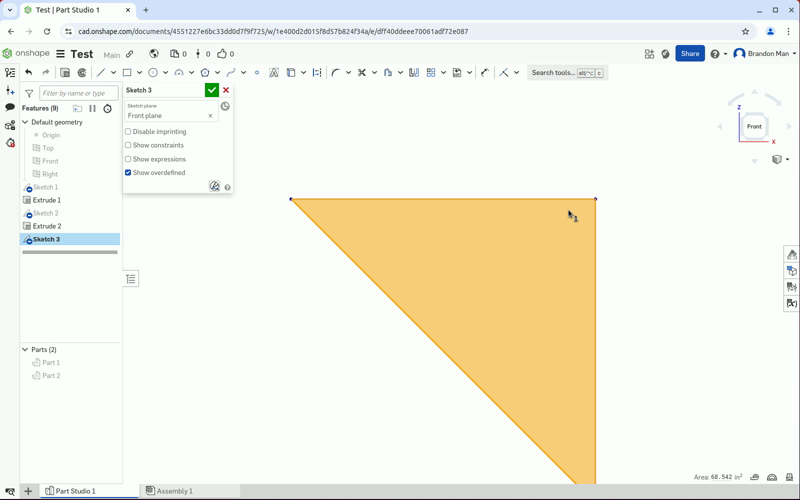
scroll(-6)
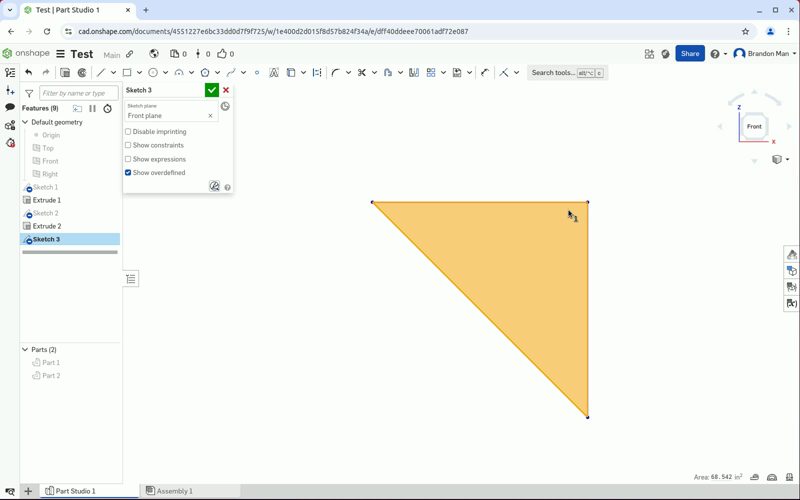
scroll(-6)
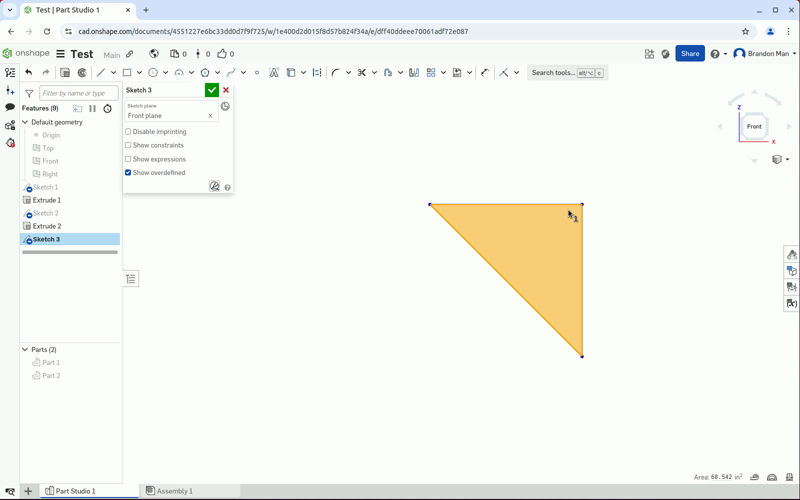
scroll(-6)
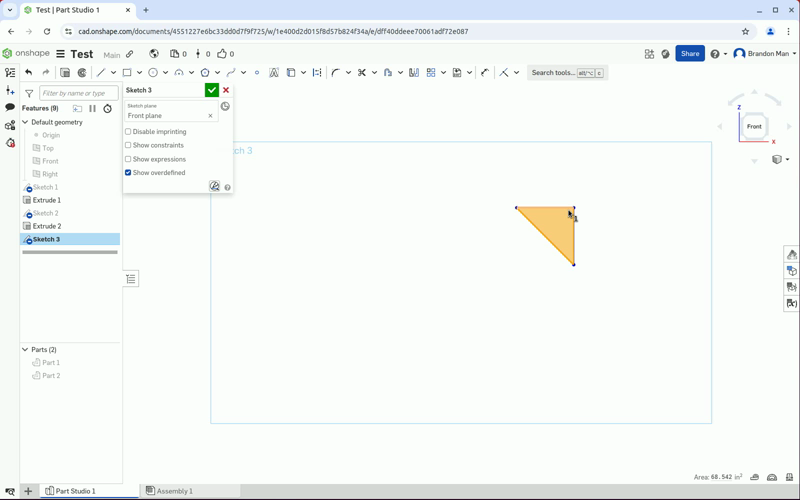
mouse_move(73, 352)
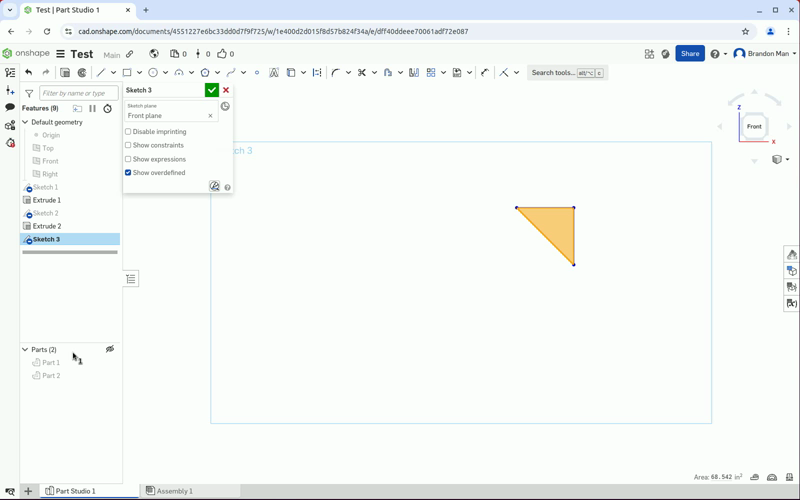
key(shift+y)
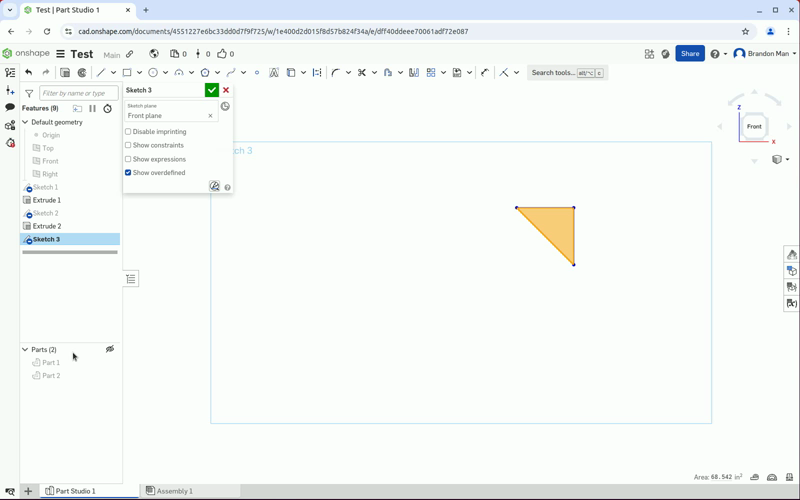
key(shift+e)
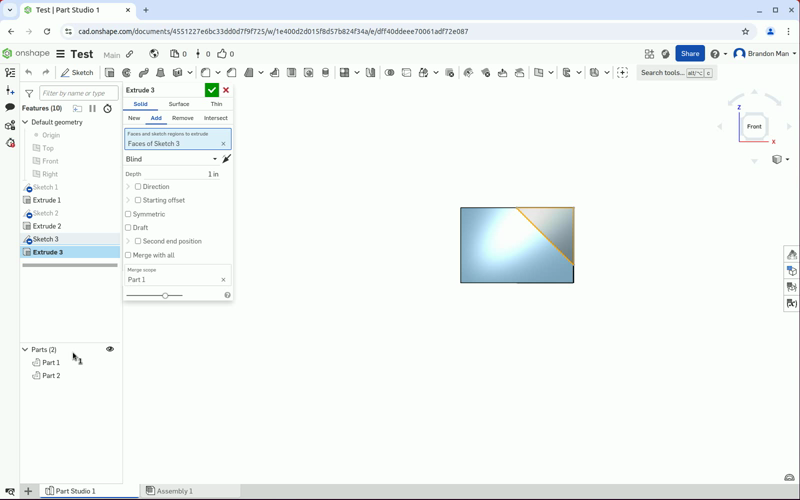
mouse_move(143, 106)
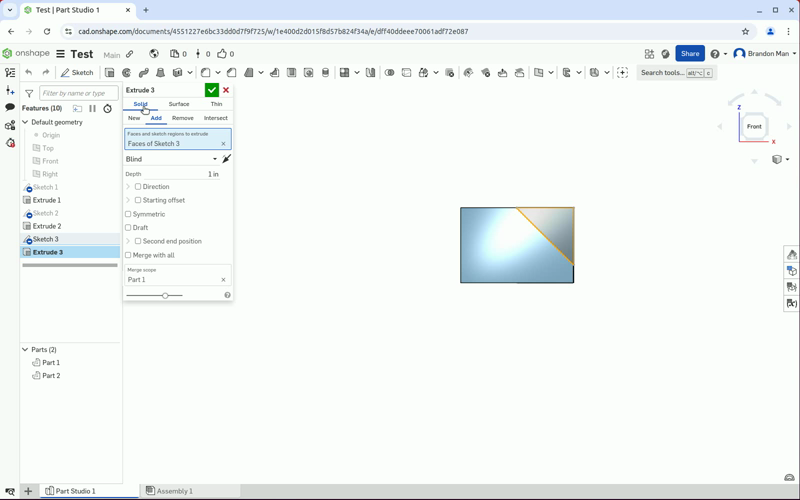
click(143, 106)
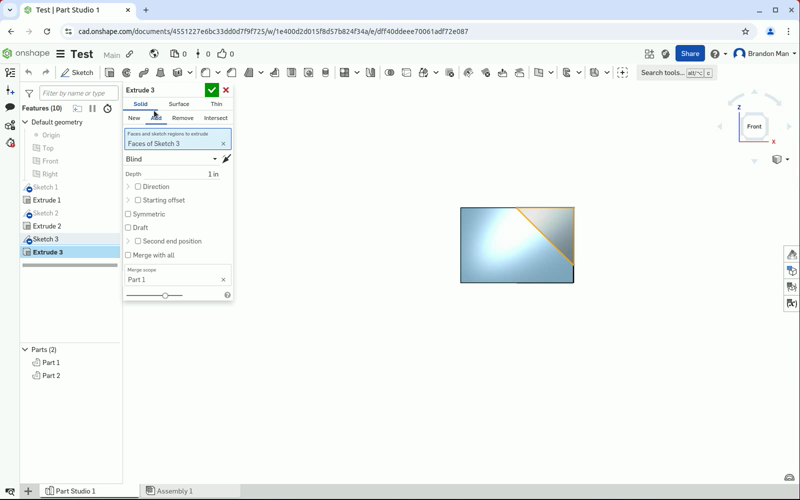
mouse_move(186, 120)
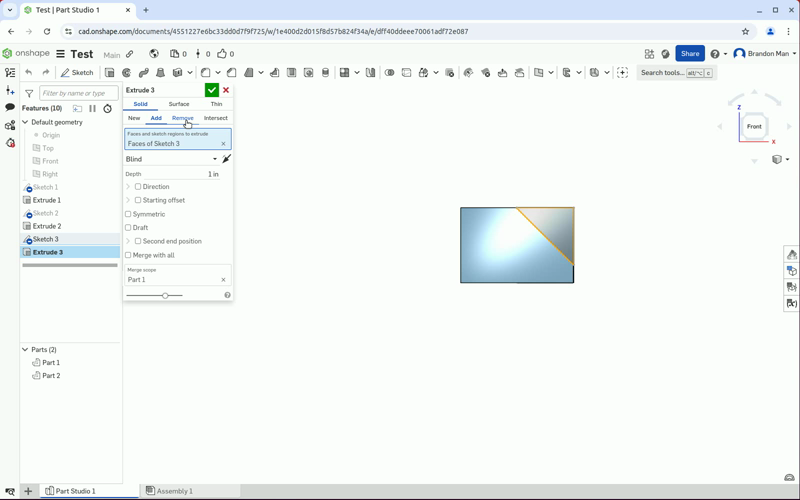
click(186, 120)
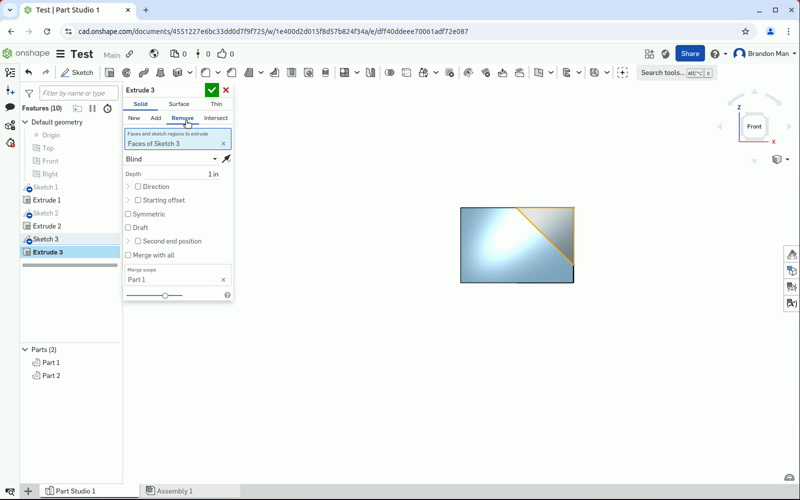
key(tab, 4)
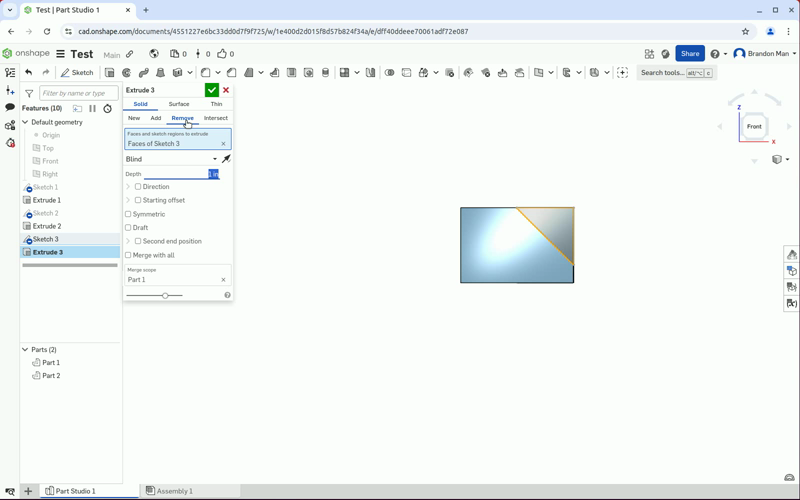
text(11.554)
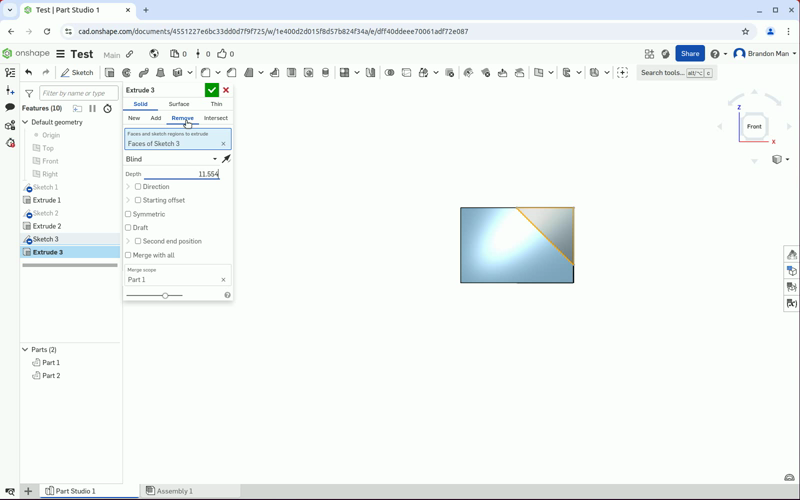
key(tab, 3)
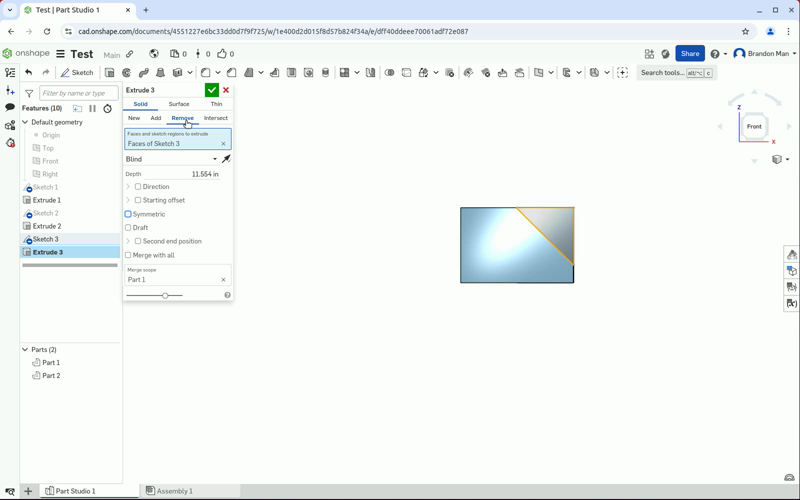
key(tab, 2)
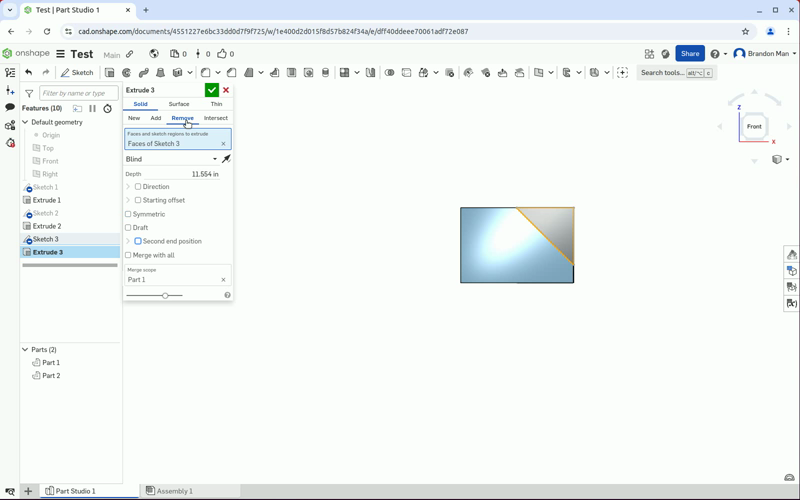
key(space)
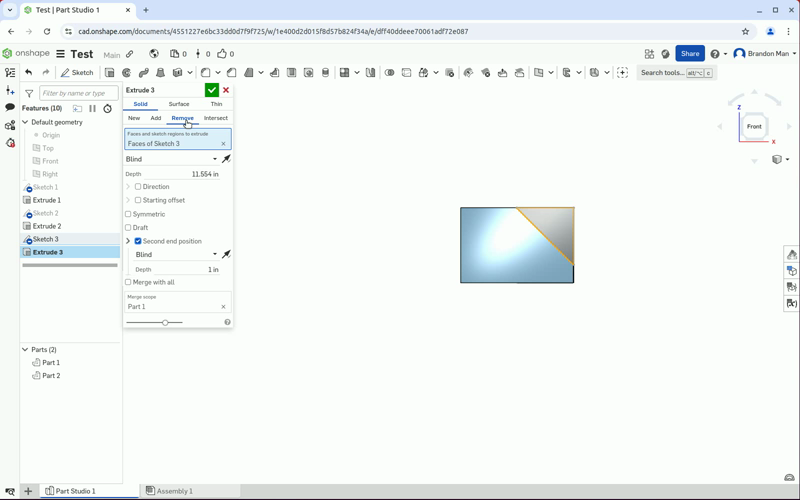
key(tab, 3)
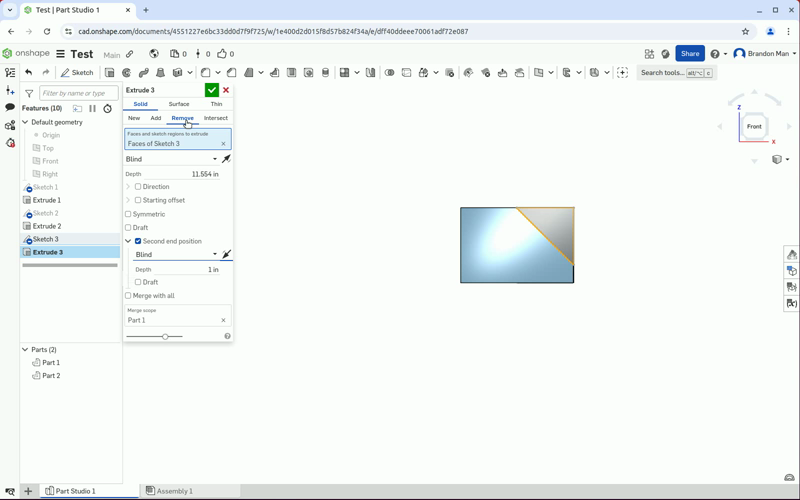
text(3.851)
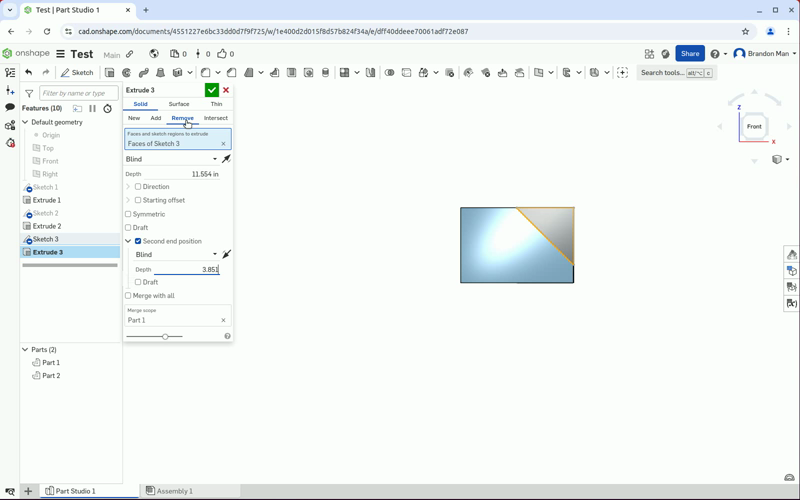
key(tab, 2)
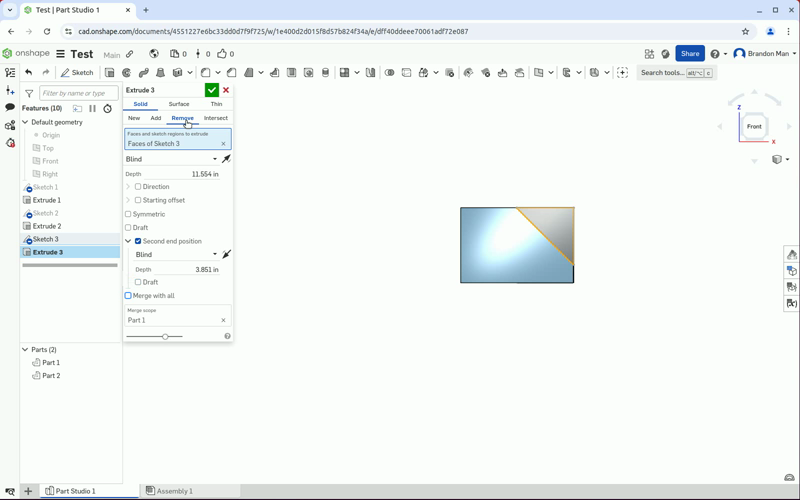
key(space)
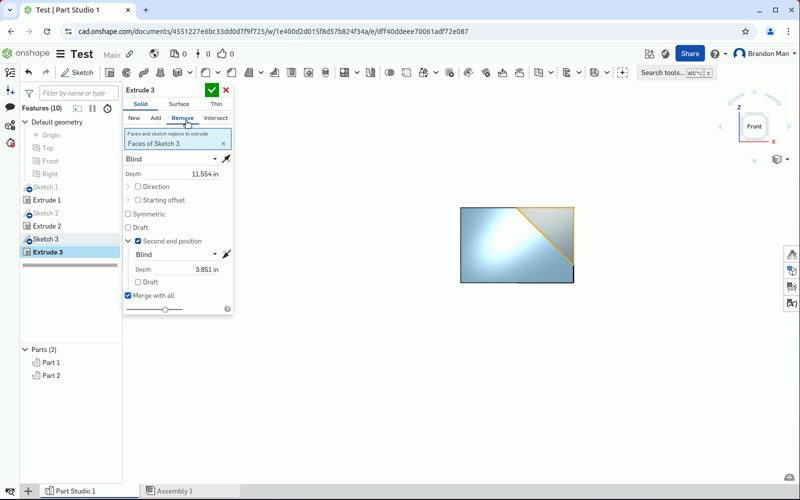
key(enter)
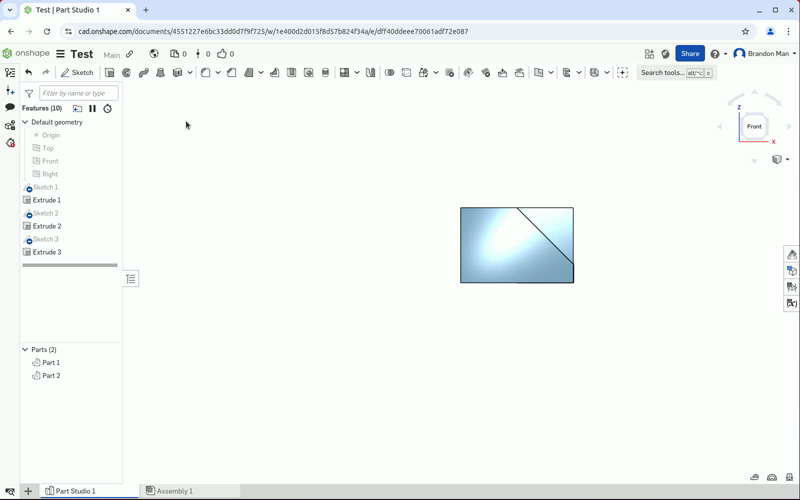
key(shift+h)
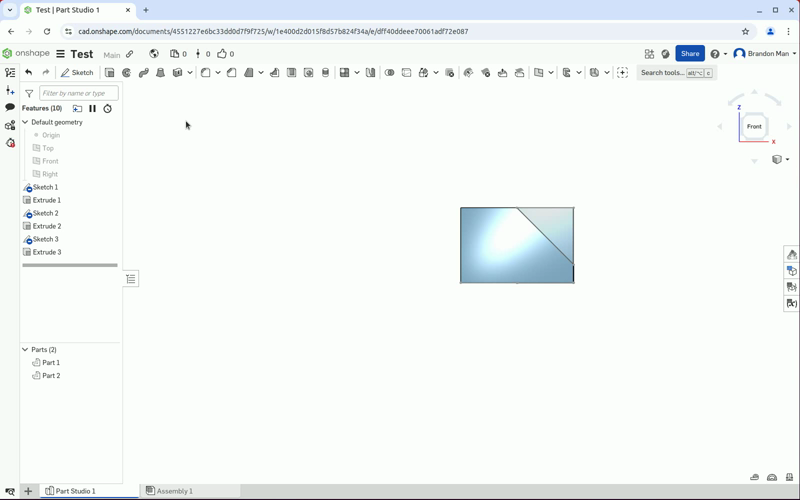
key(shift+h)
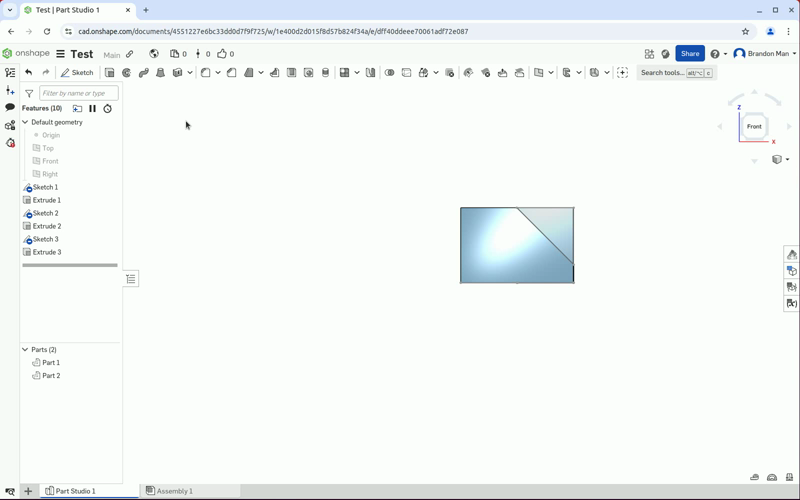
key(shift+7)
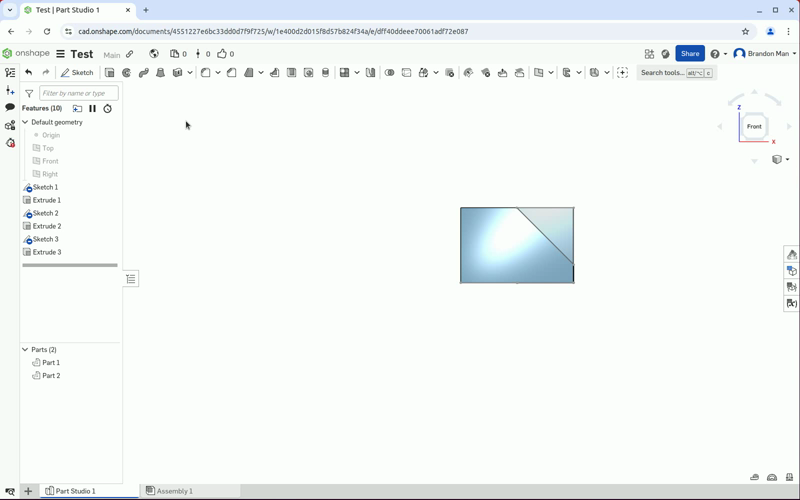
key(left, 2)
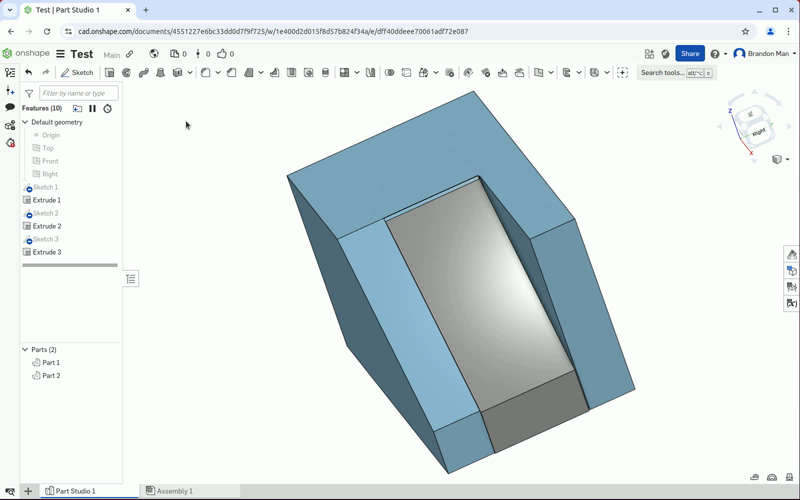
key(down, 2)
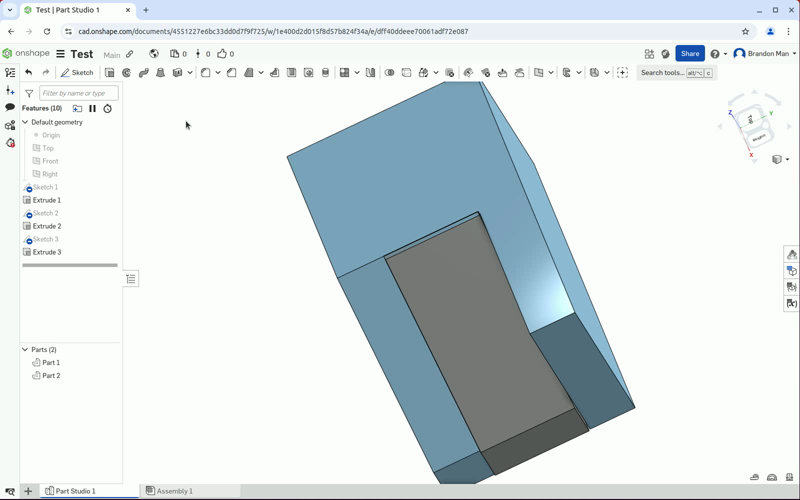
key(up, 2)
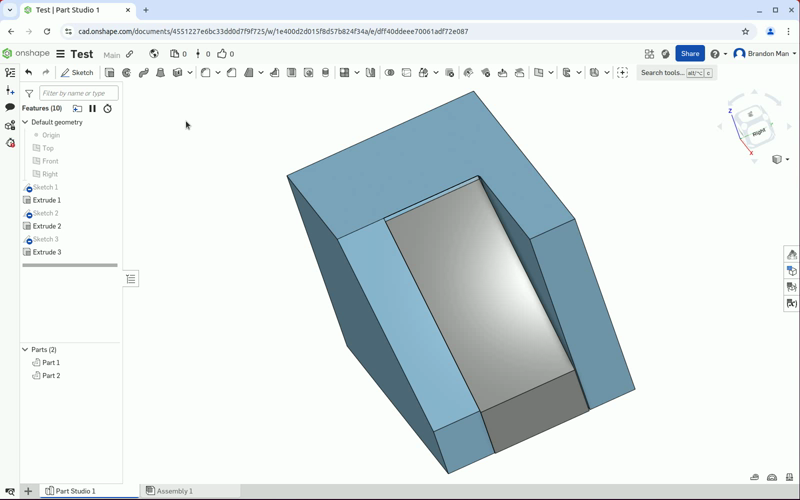
key(right, 2)
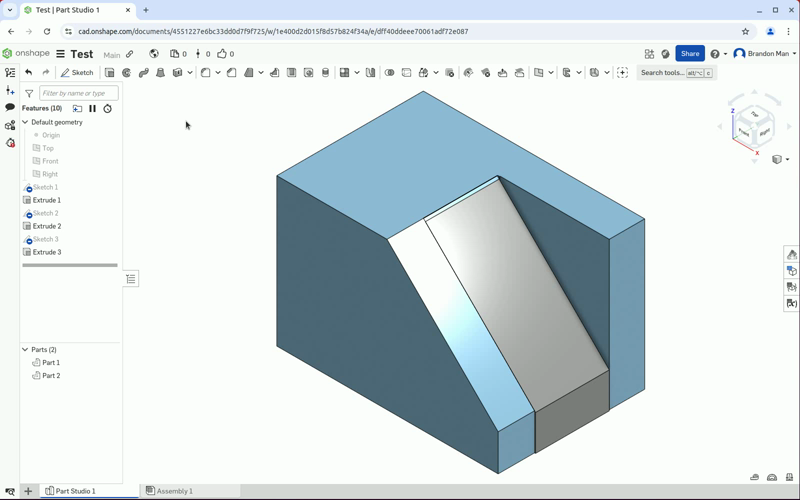
mouse_move(73, 189)
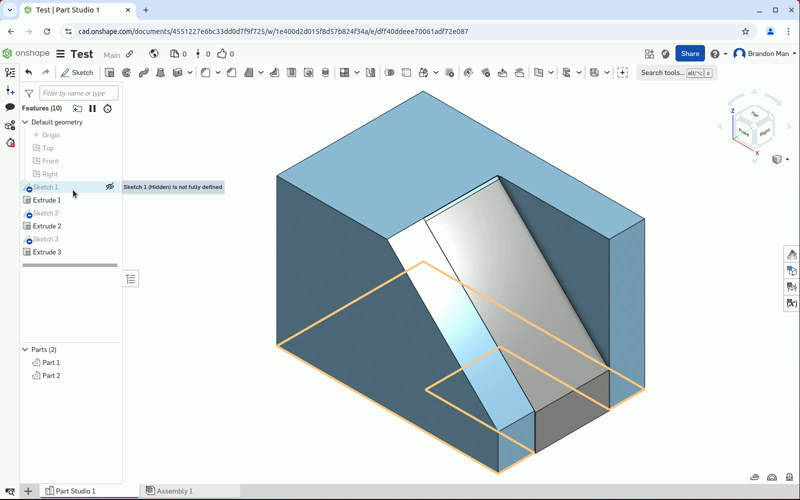
click(73, 189)